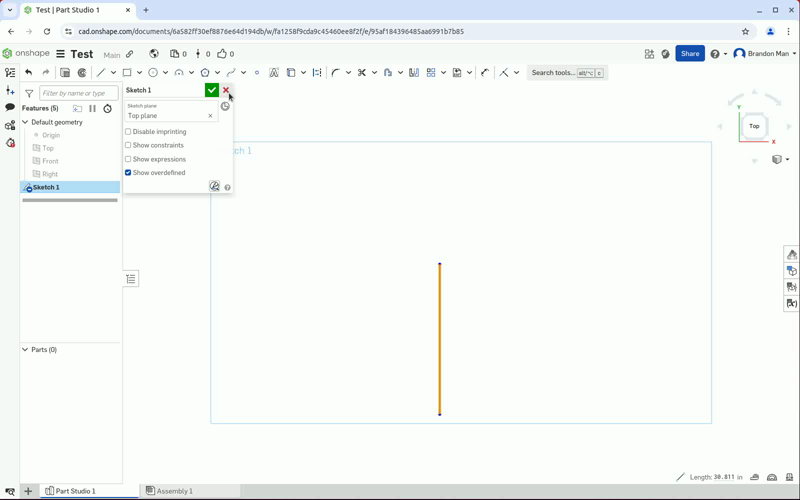
key(shift+h)
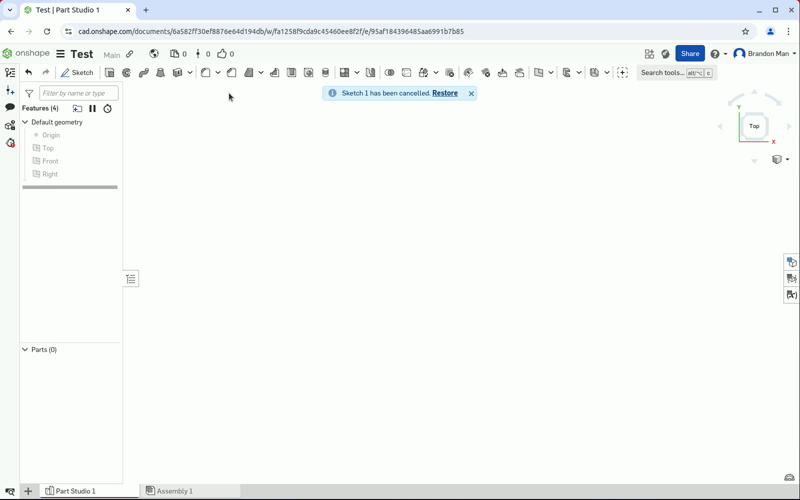
mouse_move(73, 352)
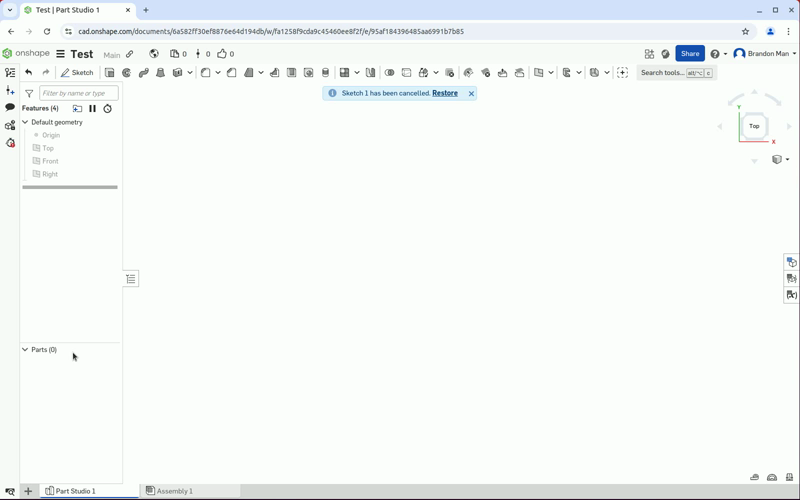
key(y)
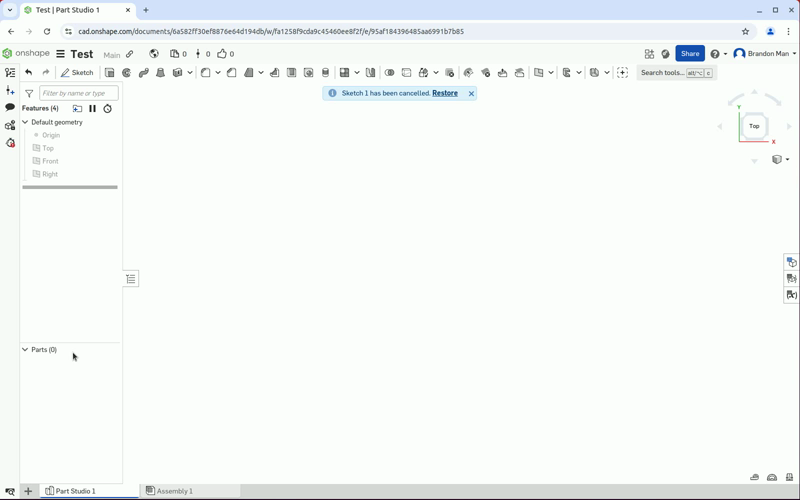
key(shift+p)
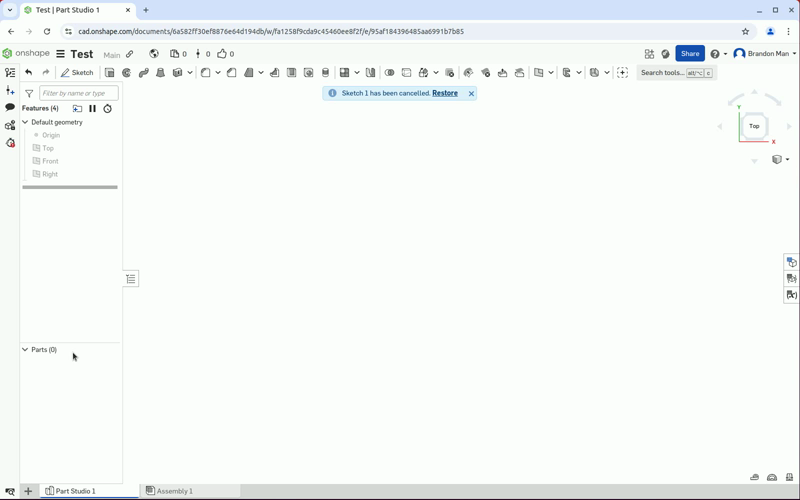
key(space)
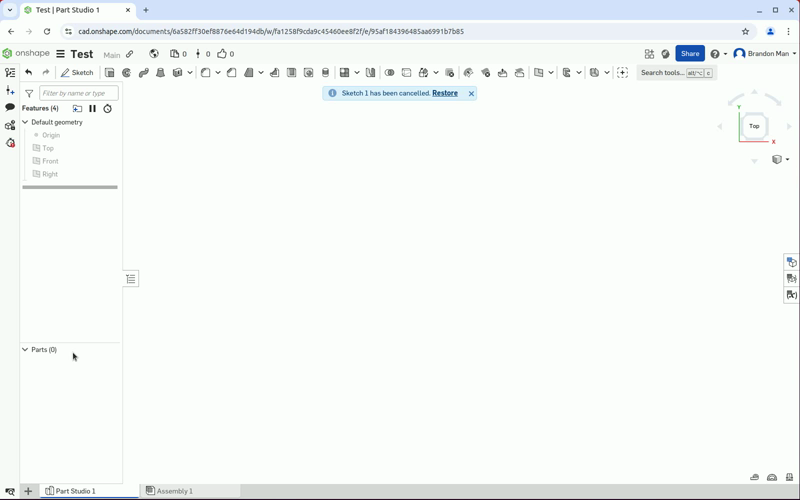
key_down(shift)
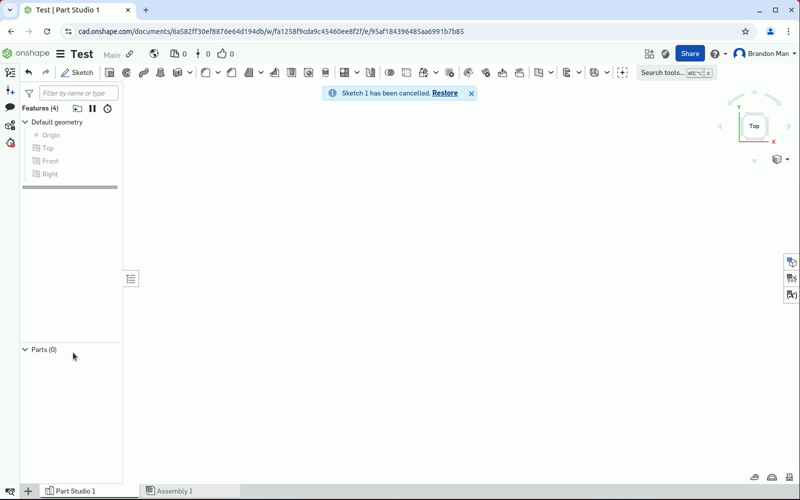
key(up)
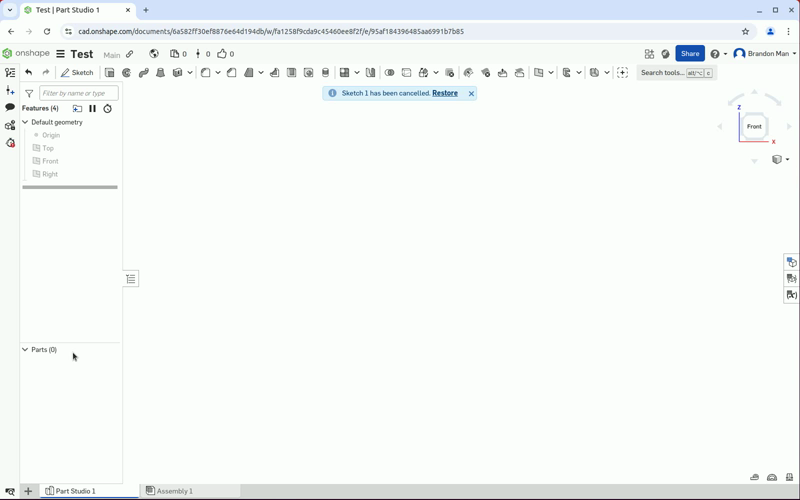
key_up(shift)
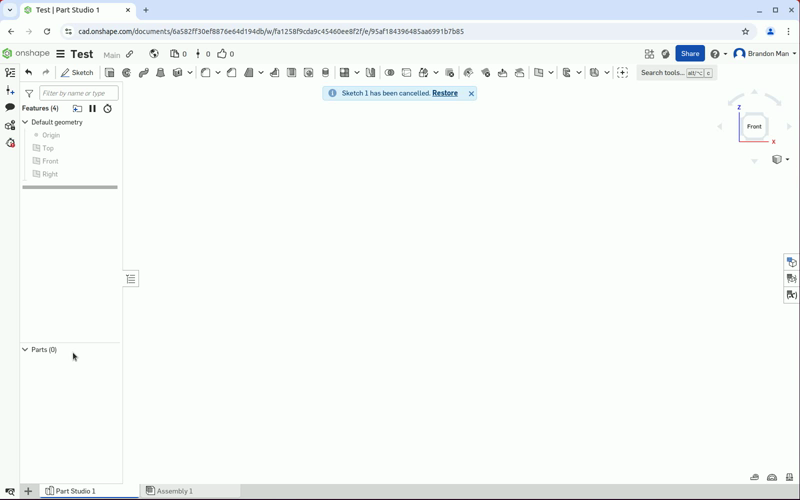
mouse_move(73, 352)
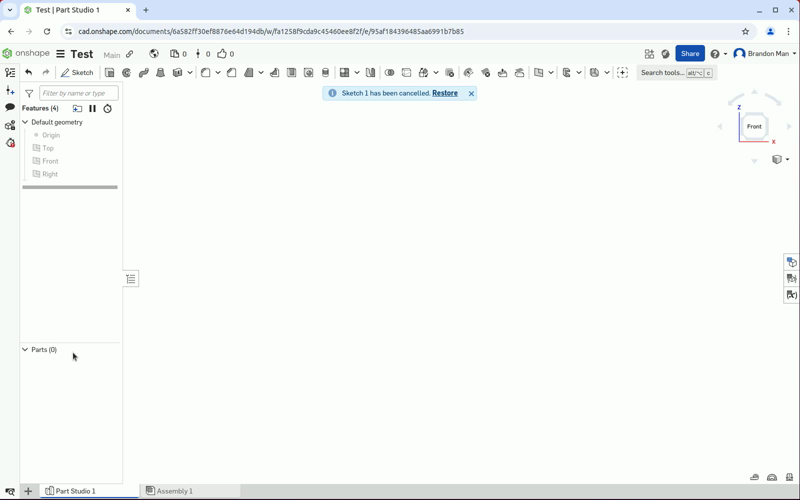
key(shift+y)
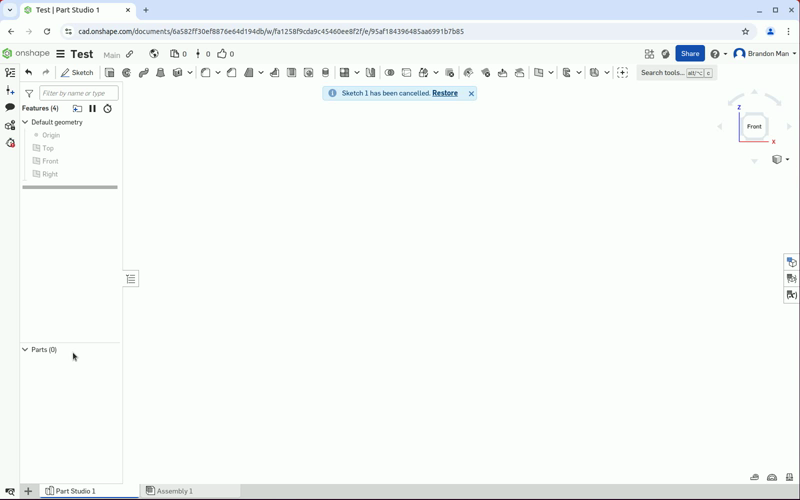
key(shift+s)
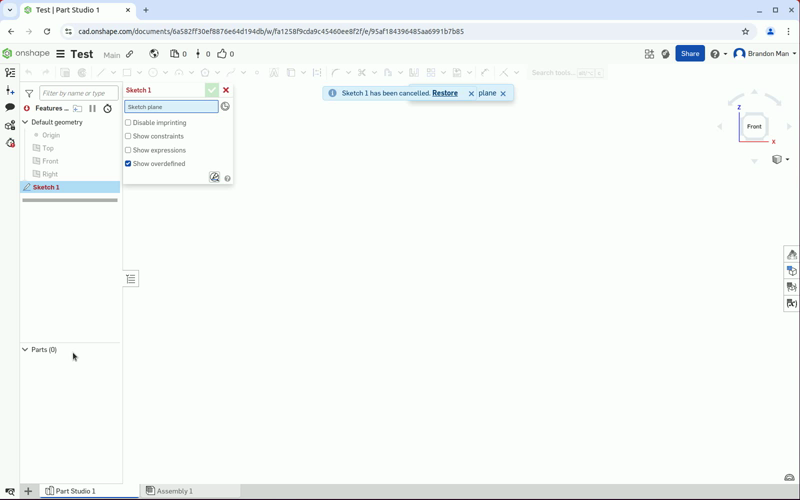
mouse_move(73, 163)
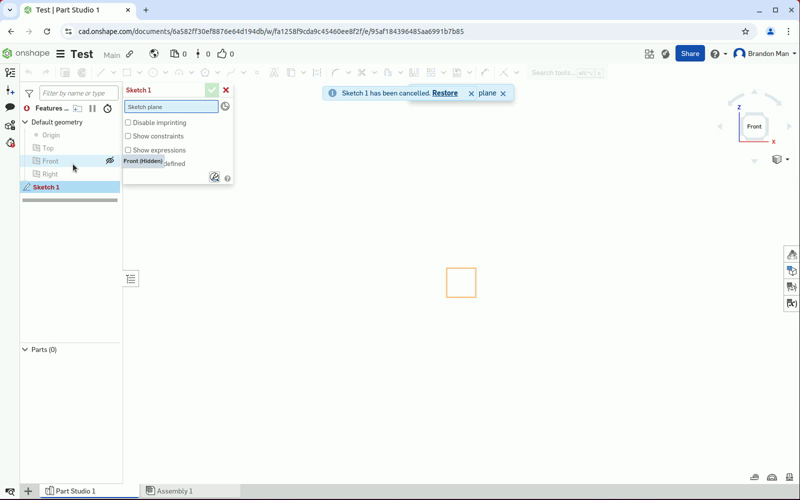
click(73, 163)
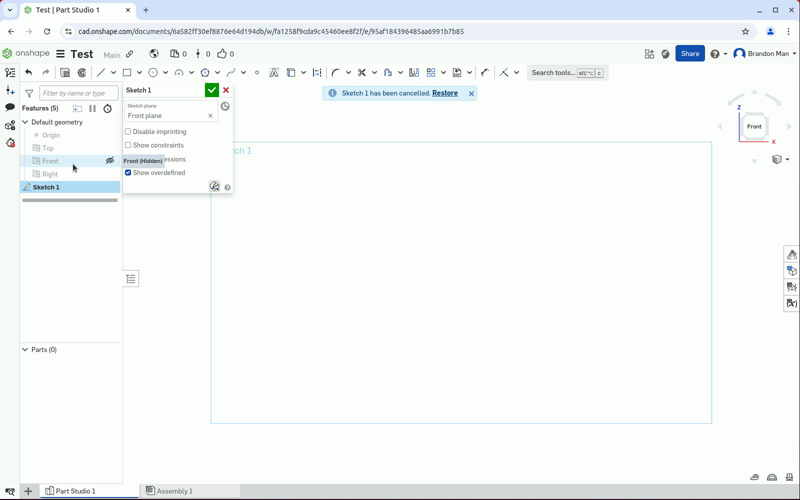
mouse_move(73, 352)
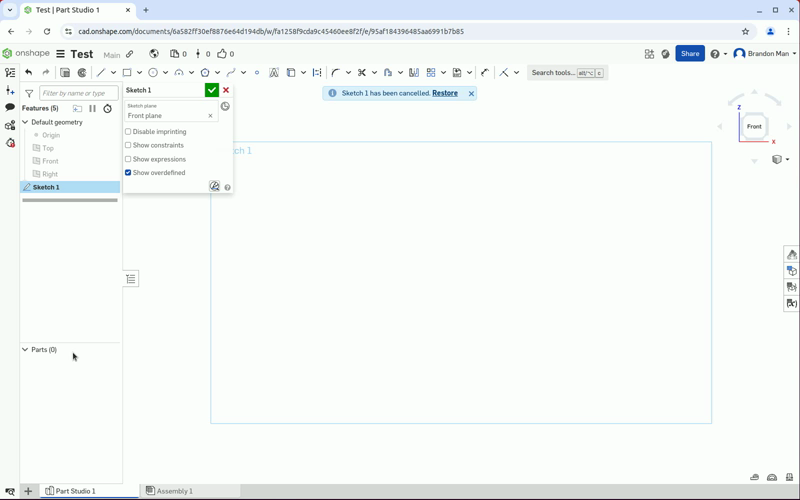
key(y)
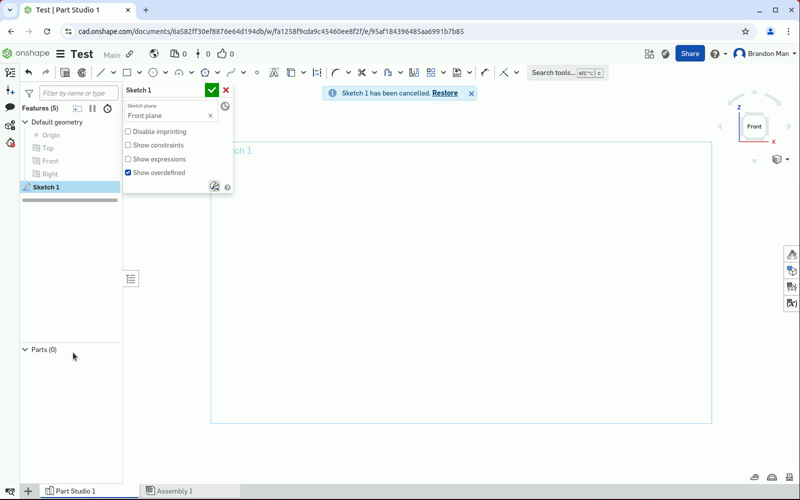
key(c)
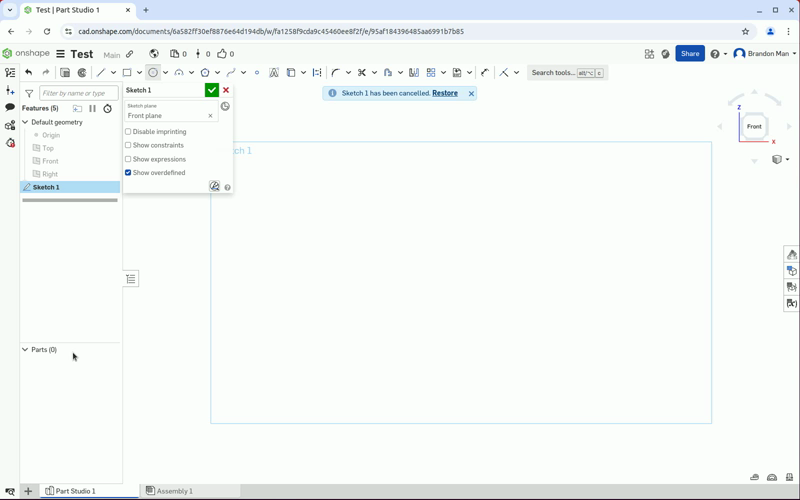
key_down(shift)
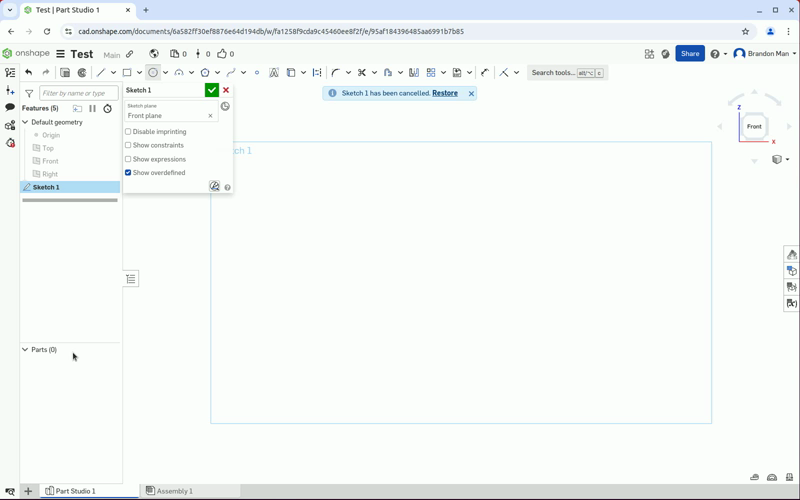
mouse_move(460, 282)
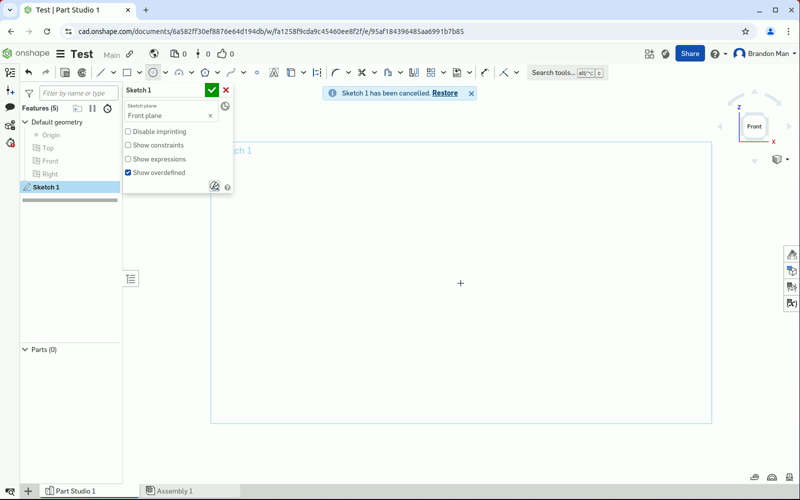
click(460, 282)
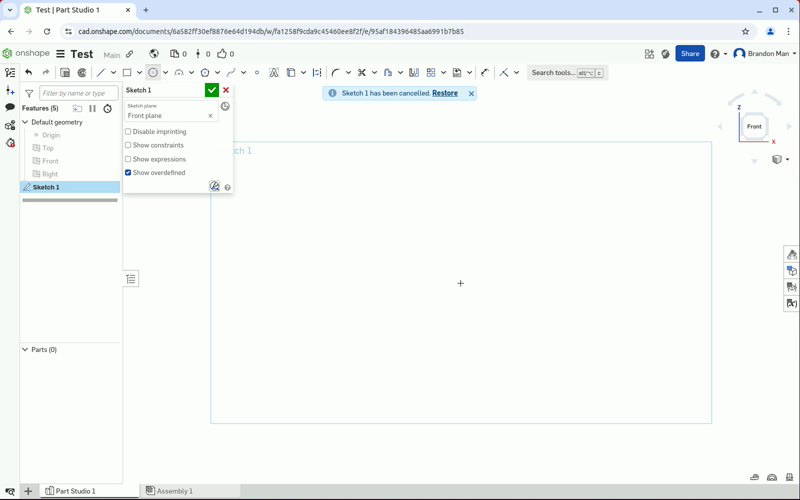
key_up(shift)
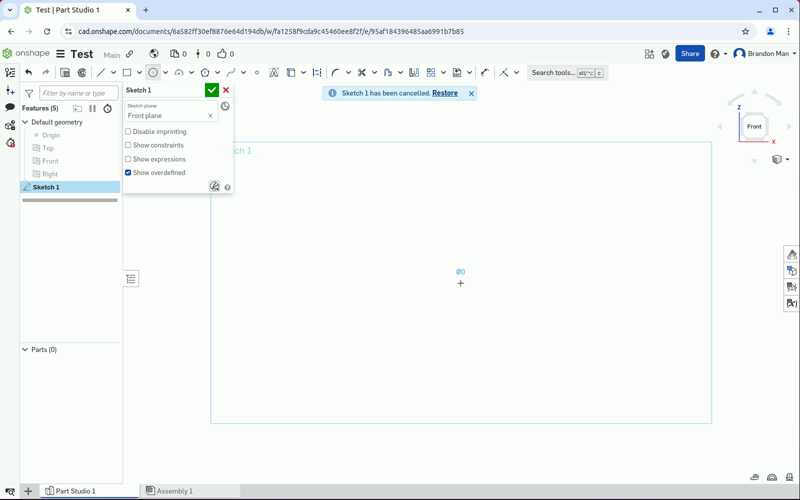
mouse_move(540, 282)
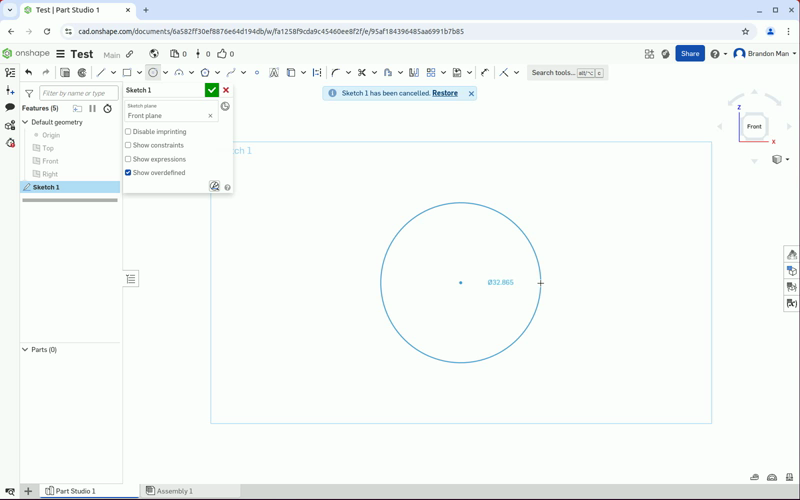
click(540, 282)
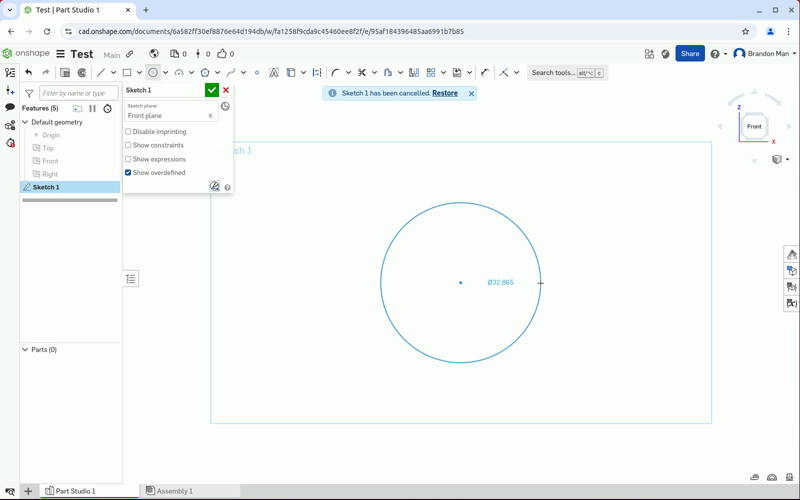
key(esc)
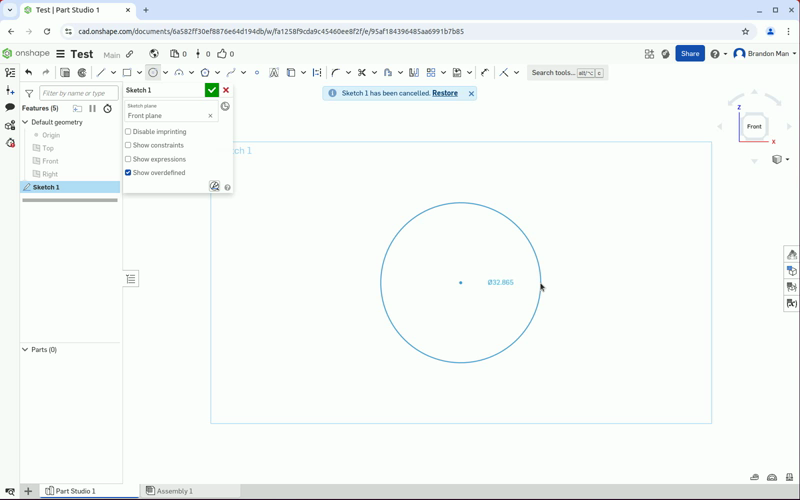
mouse_move(430, 299)
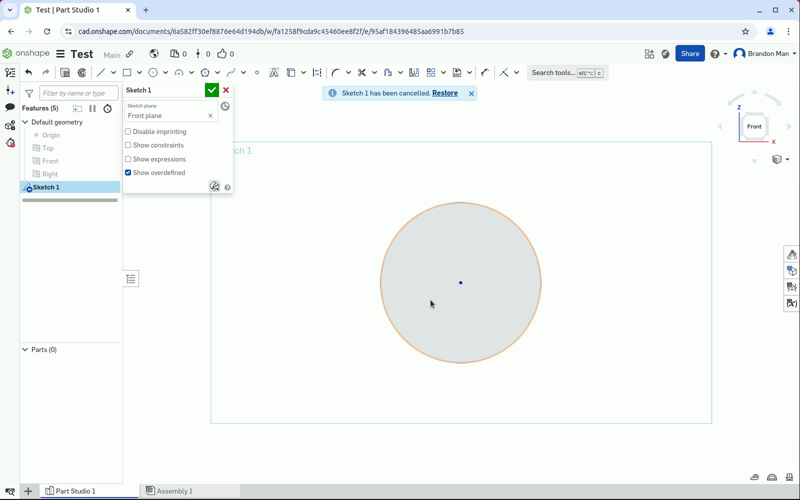
click(430, 299)
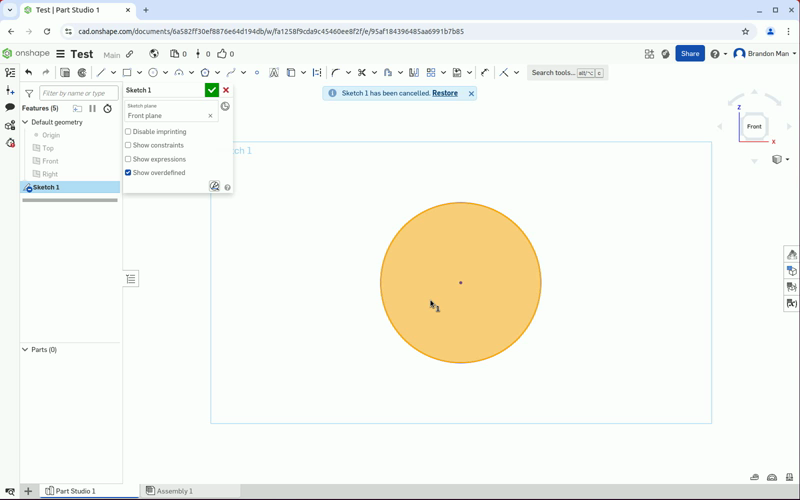
mouse_move(73, 352)
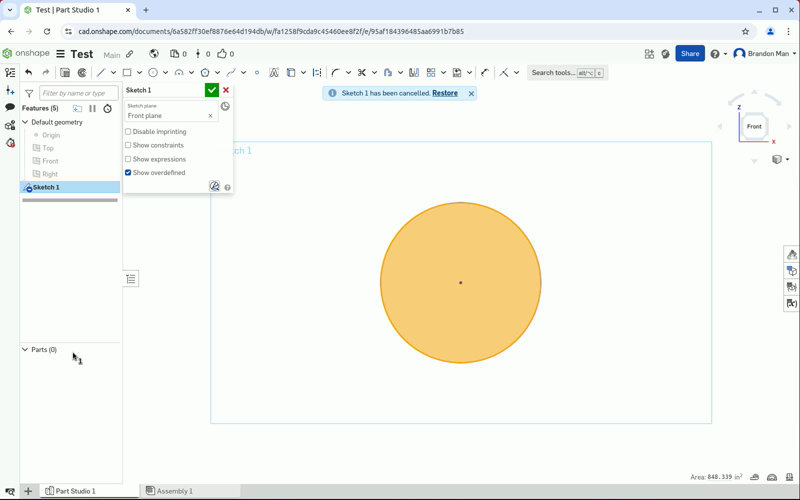
key(shift+y)
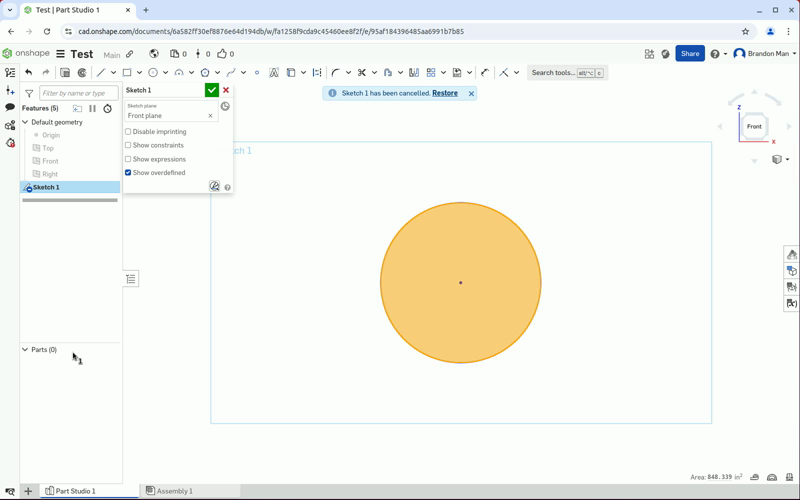
key(shift+e)
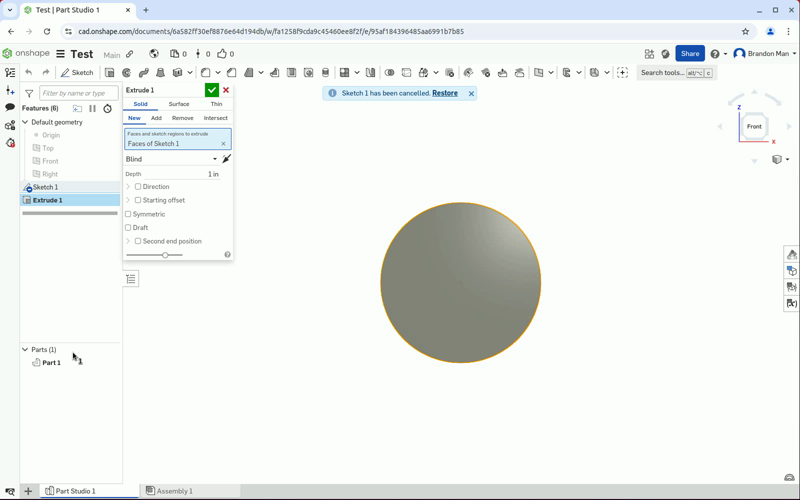
mouse_move(143, 106)
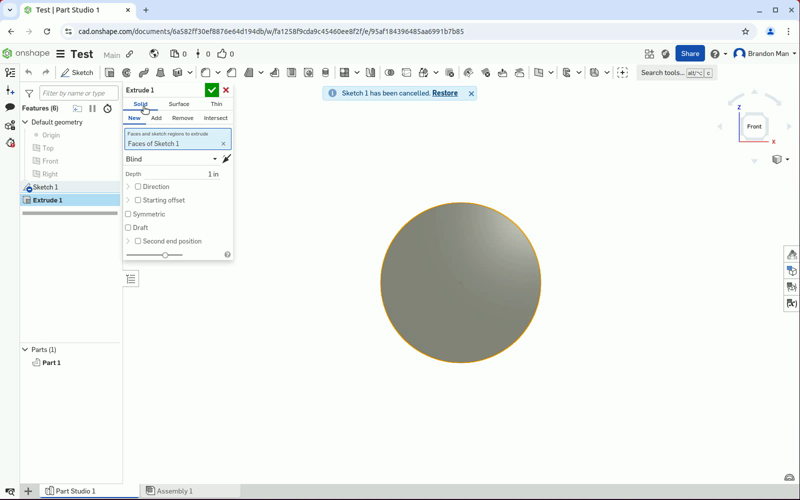
click(143, 106)
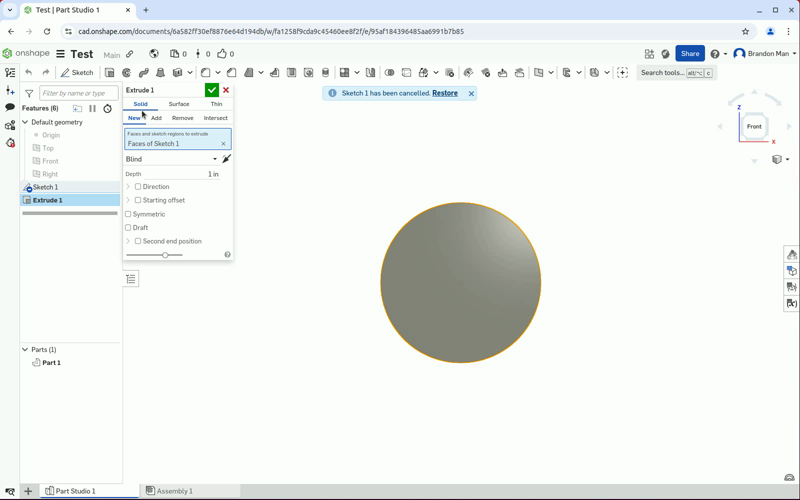
mouse_move(137, 120)
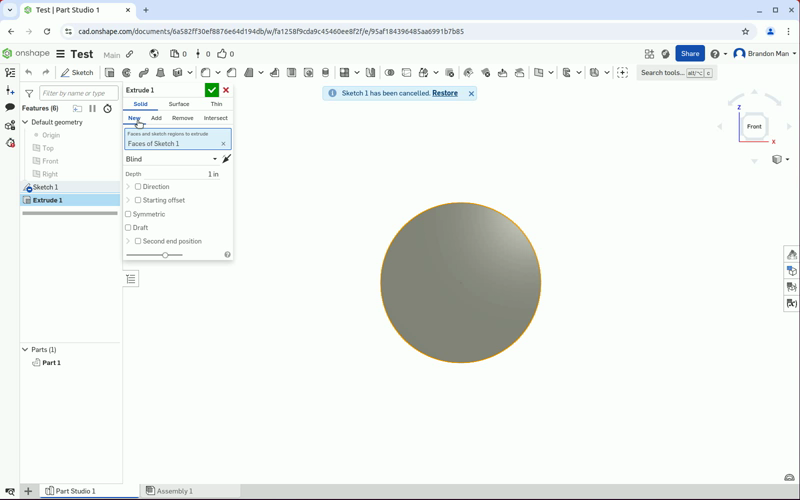
click(137, 120)
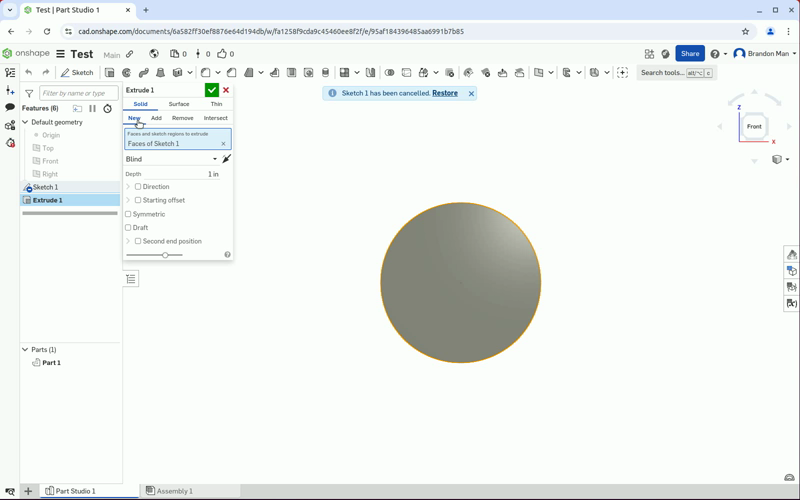
key(tab, 4)
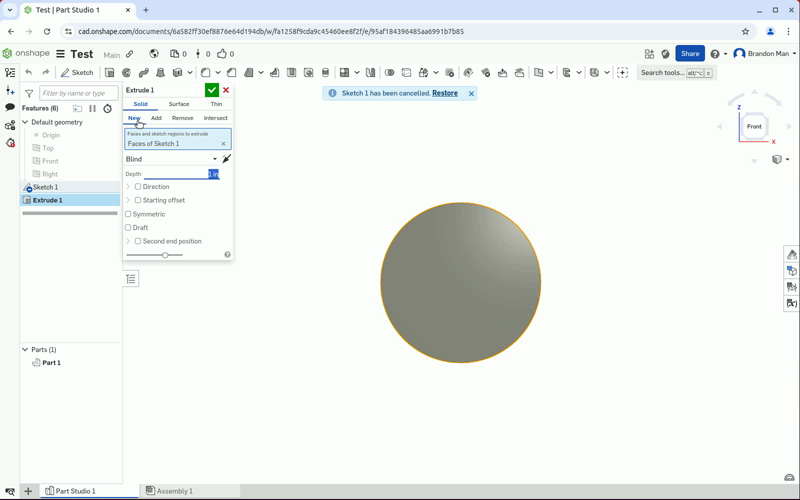
text(11.554)
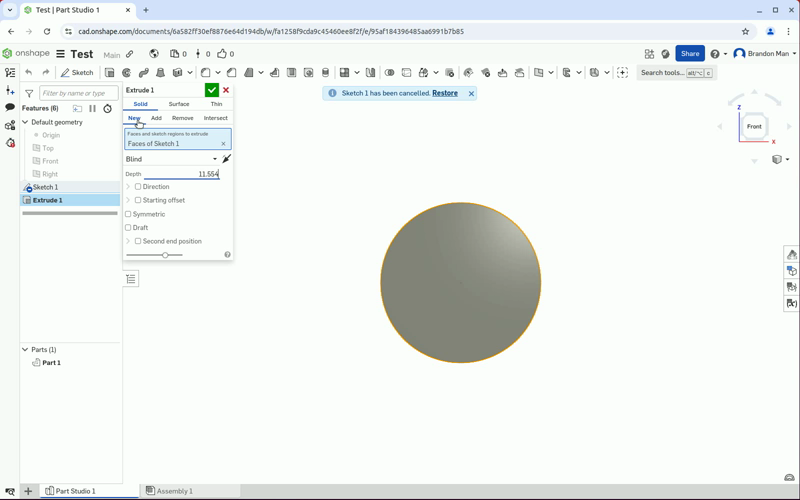
key(enter)
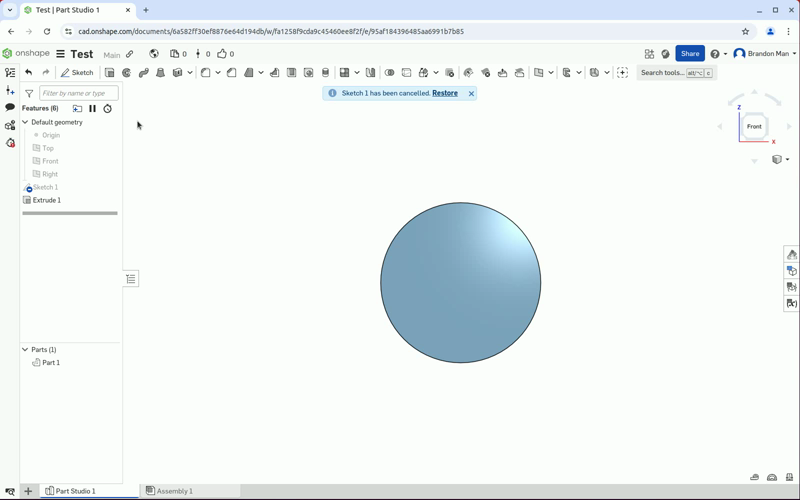
key(shift+h)
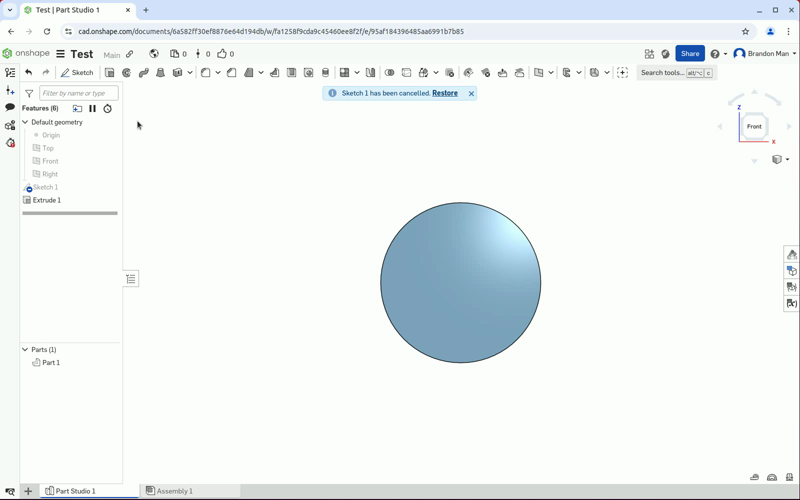
key(shift+h)
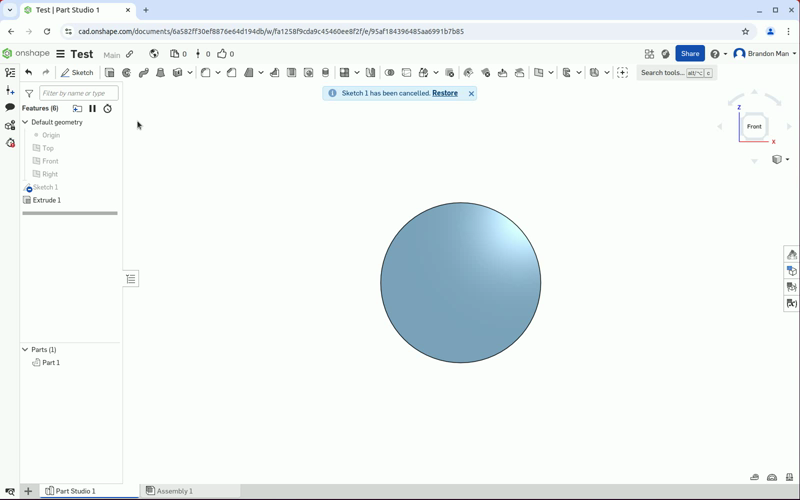
mouse_move(73, 189)
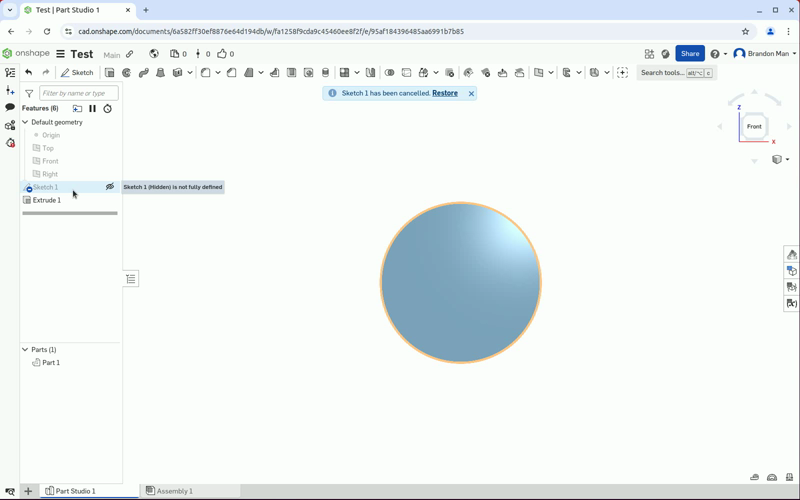
click(73, 189)
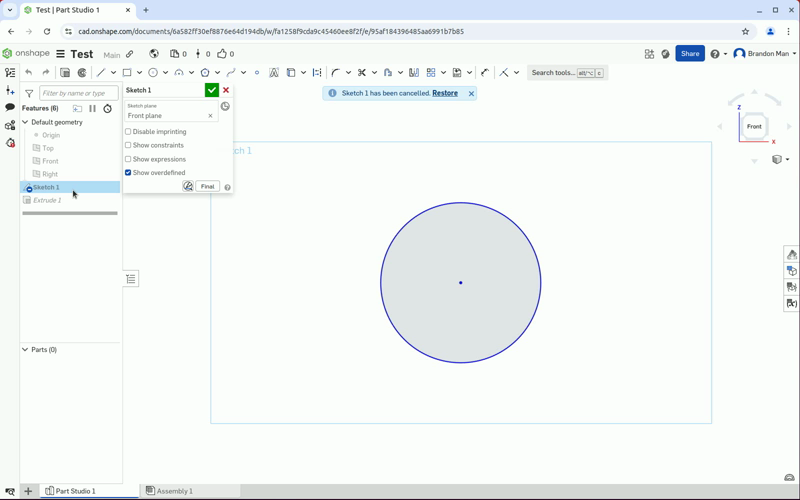
mouse_move(229, 92)
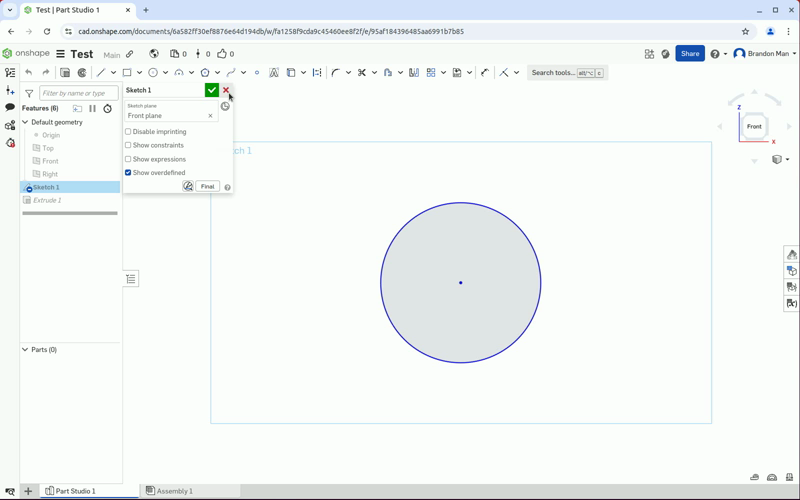
click(229, 92)
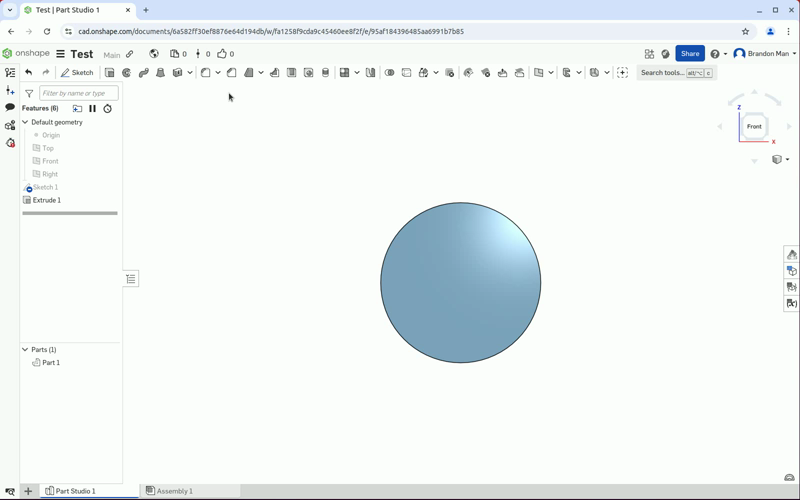
mouse_move(541, 75)
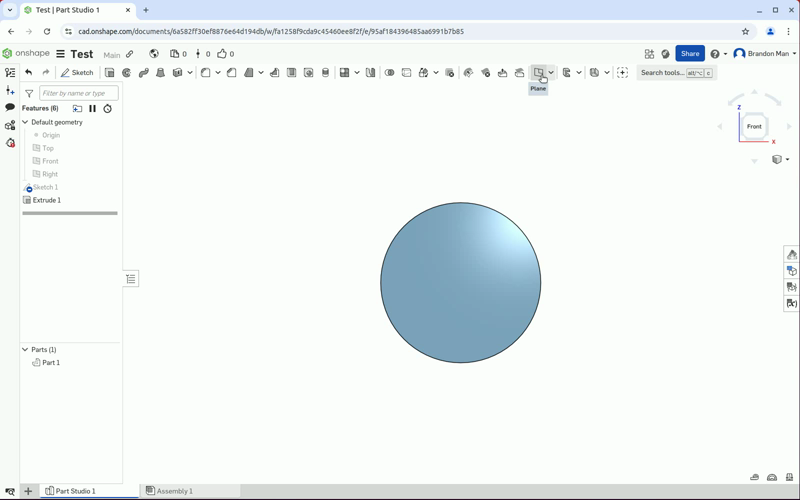
click(541, 75)
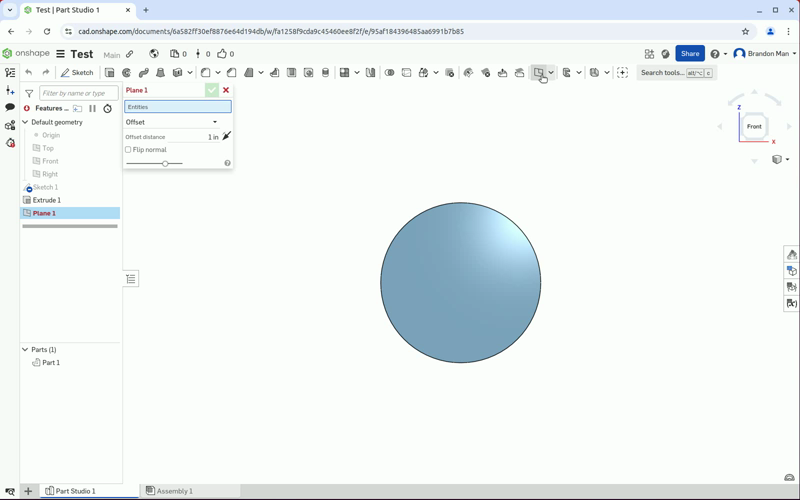
mouse_move(73, 163)
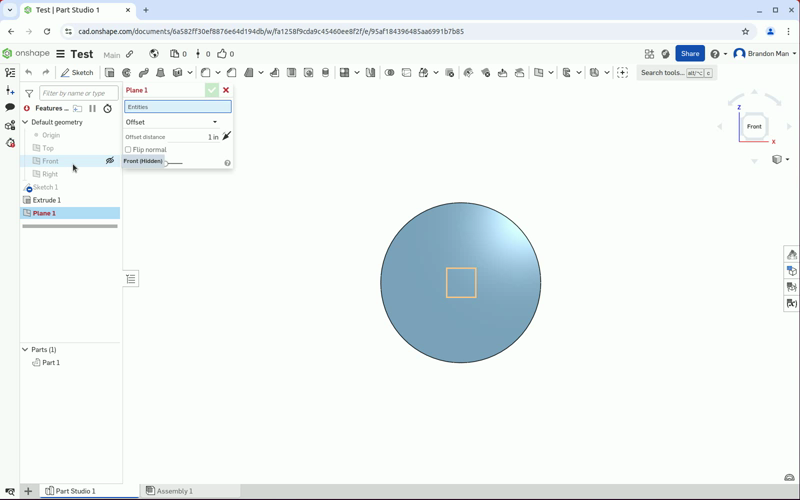
click(73, 163)
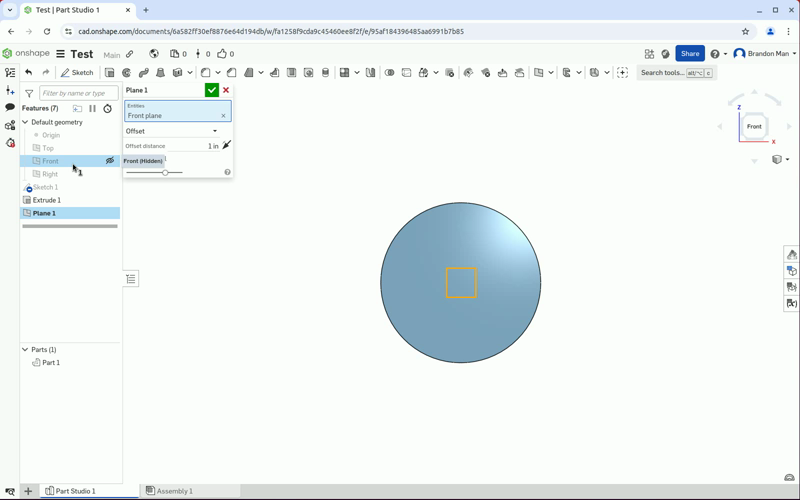
key(tab, 2)
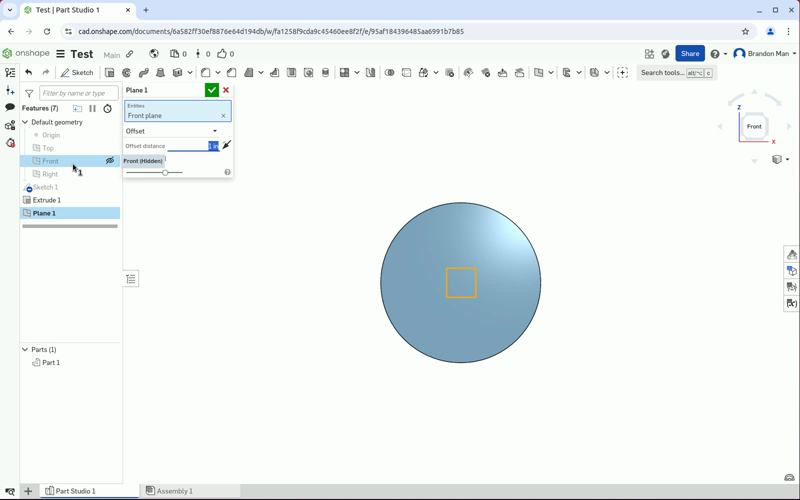
text(11.554)
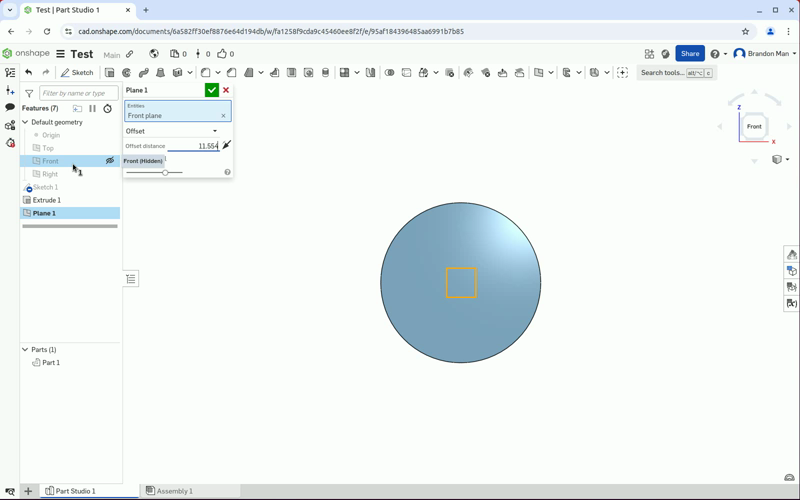
key(enter, 2)
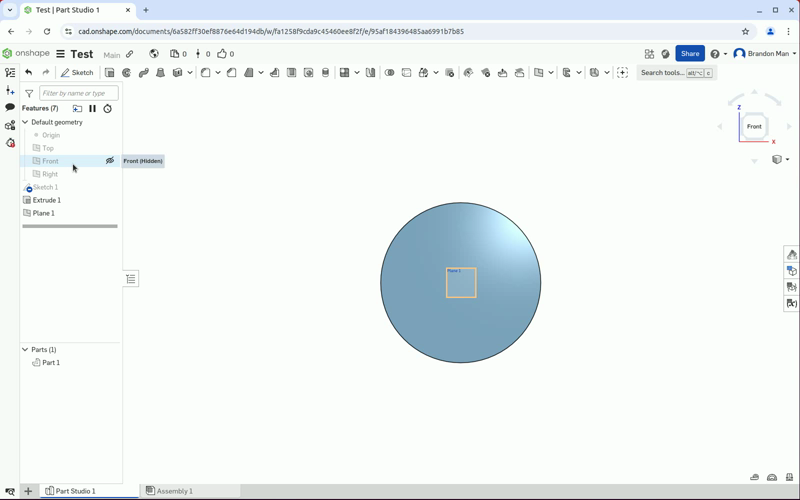
key(shift+s)
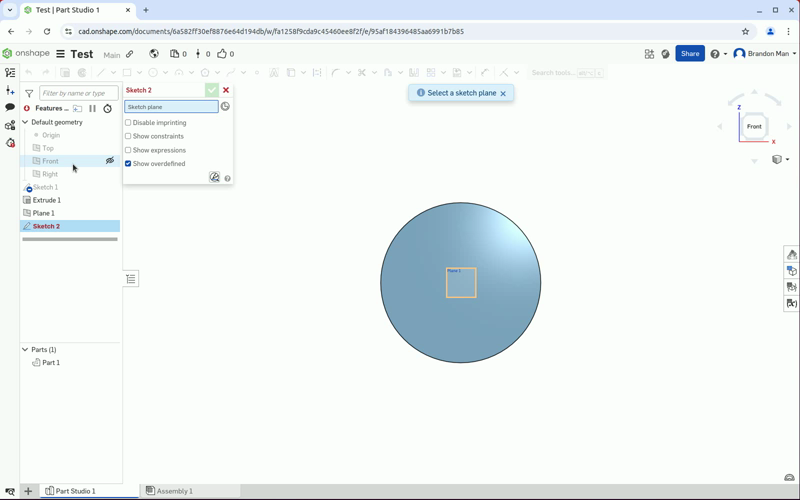
mouse_move(73, 215)
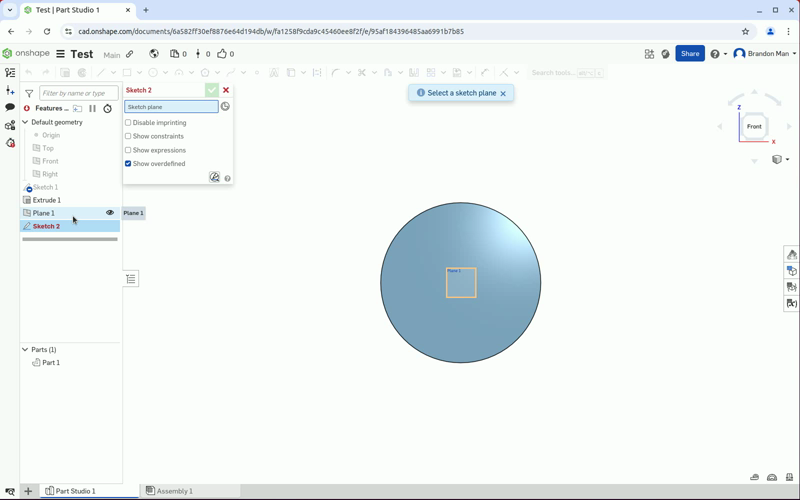
click(73, 215)
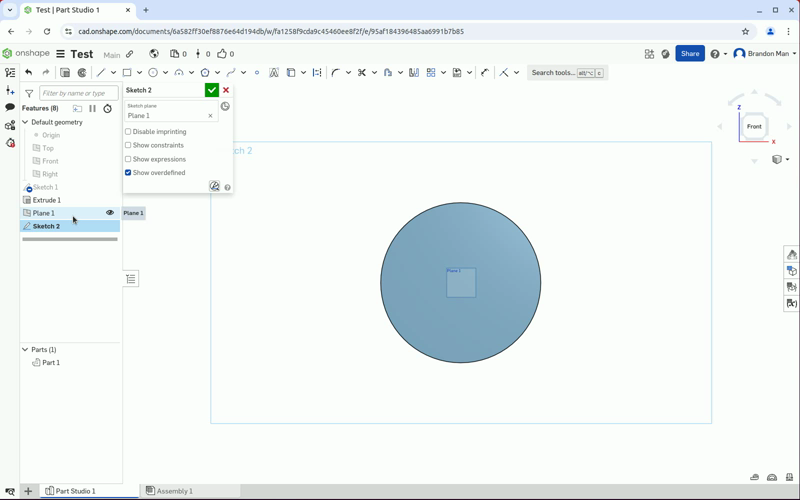
mouse_move(73, 352)
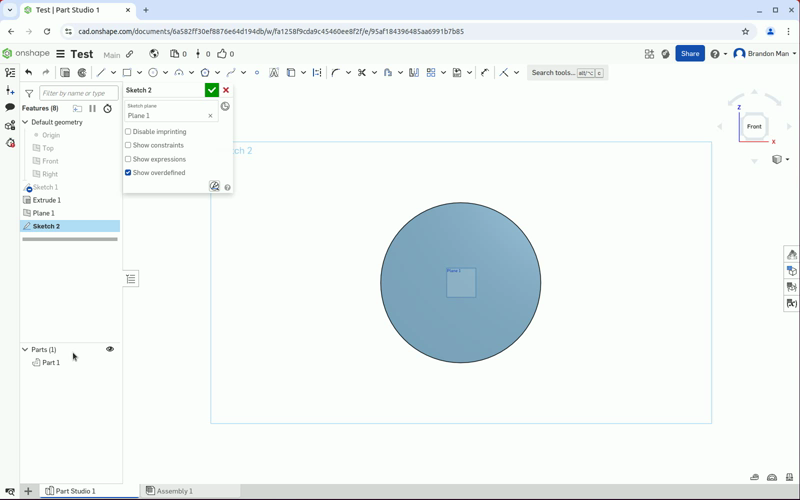
key(y)
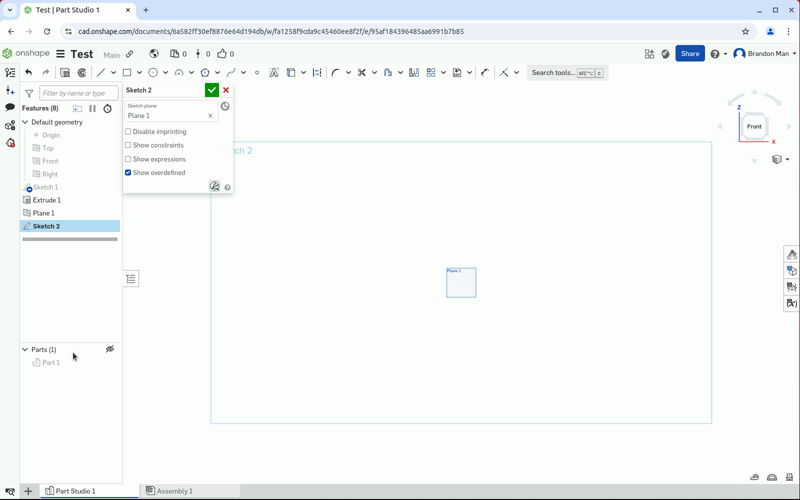
key(c)
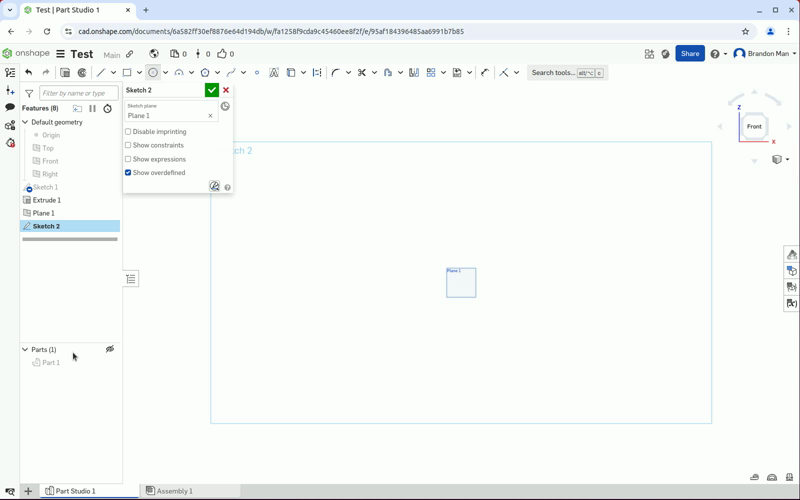
key_down(shift)
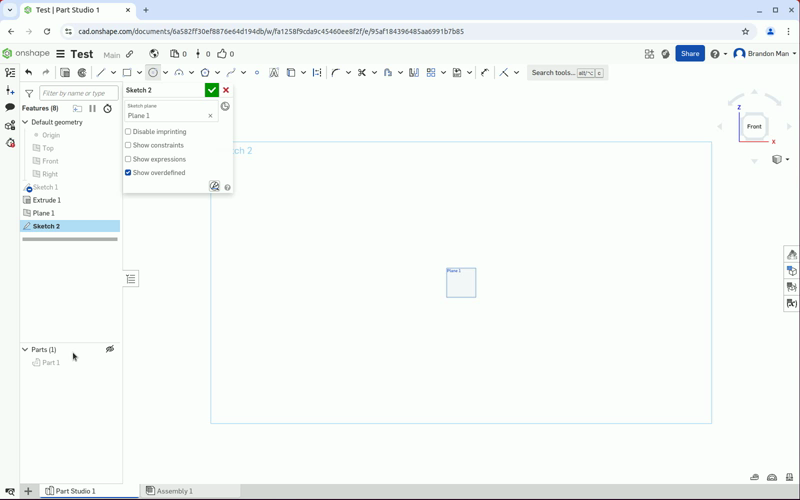
mouse_move(461, 282)
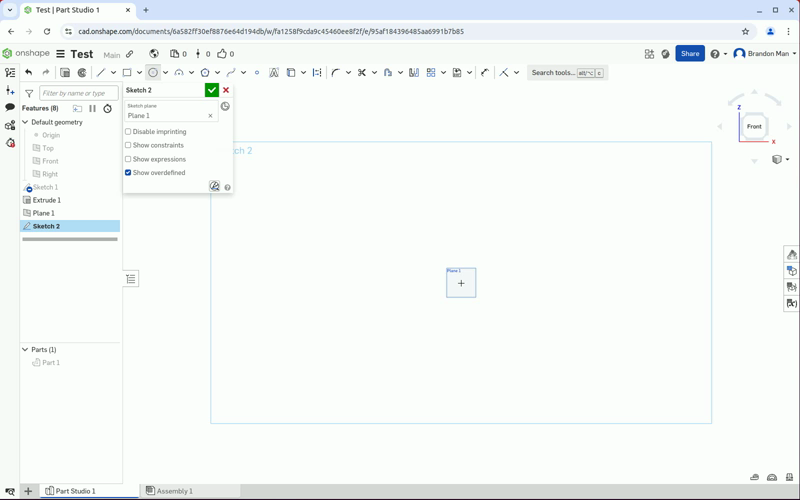
click(461, 282)
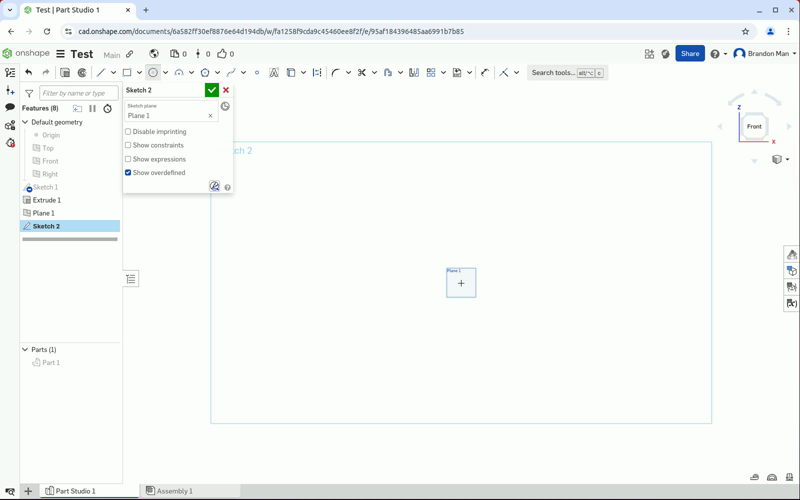
key_up(shift)
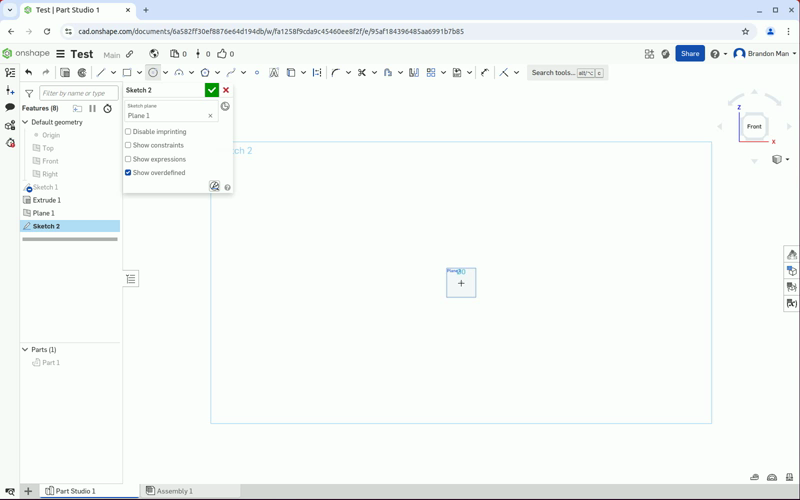
mouse_move(543, 282)
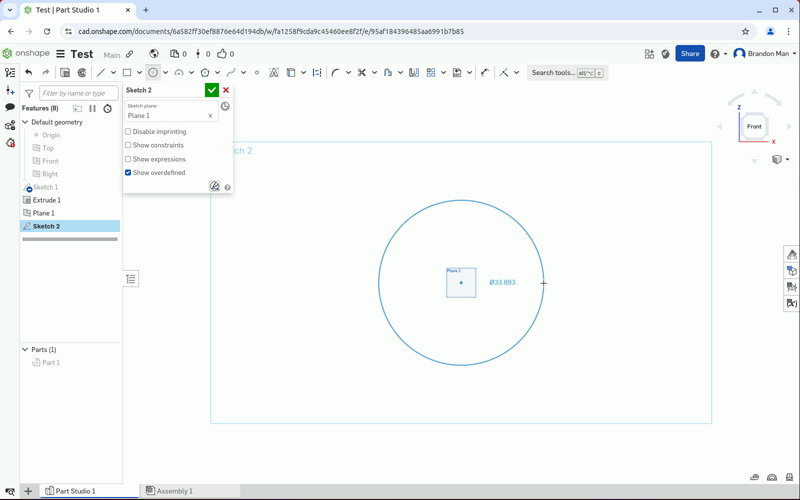
click(543, 282)
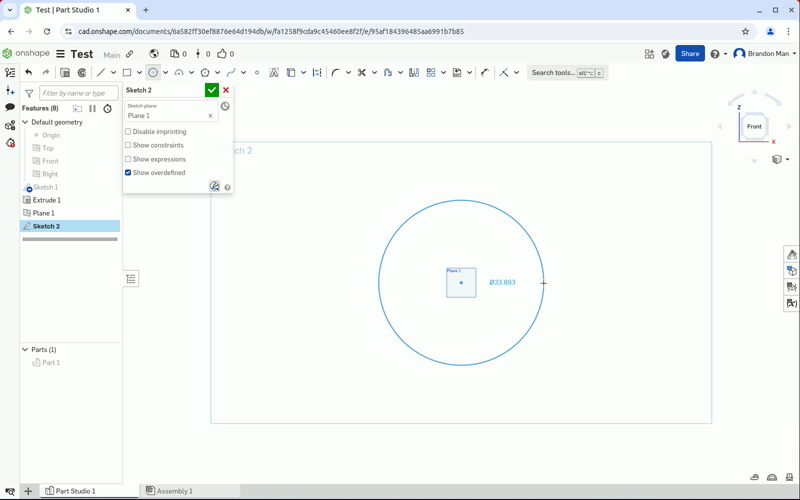
key(esc)
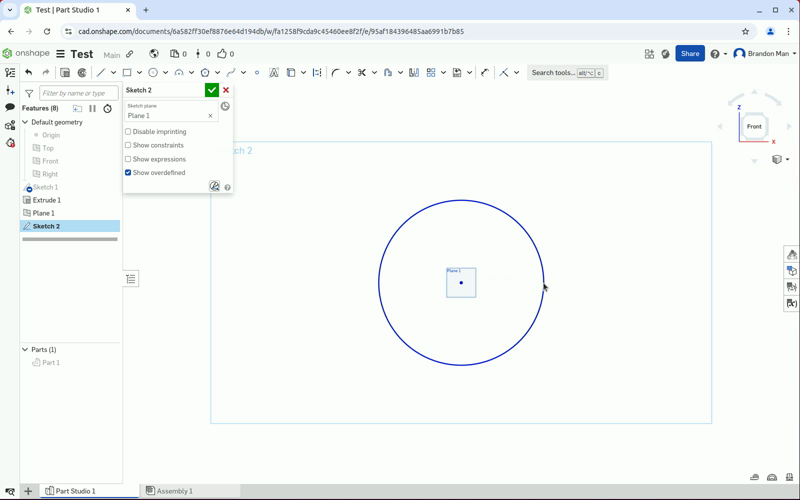
key(c)
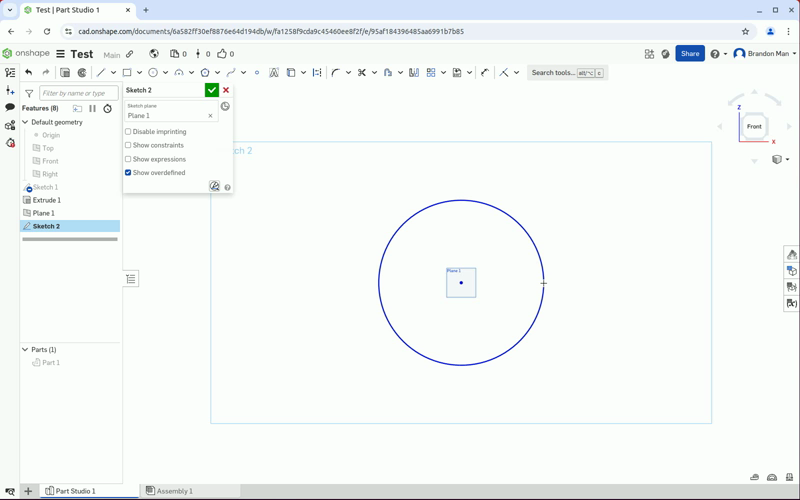
key_down(shift)
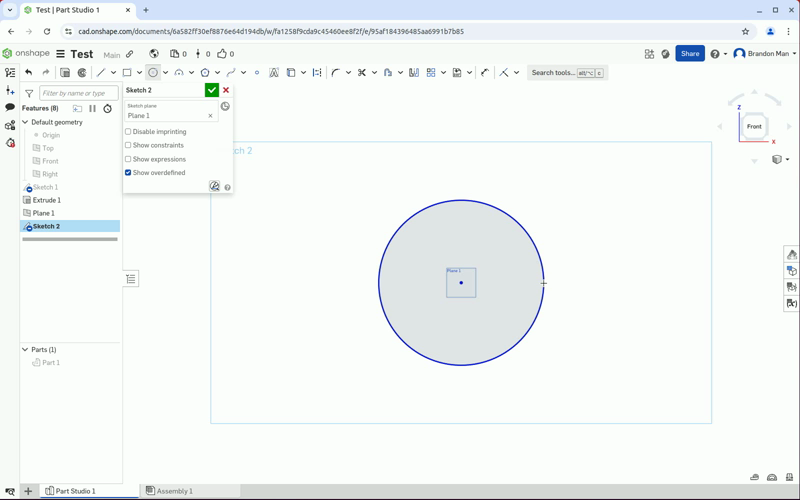
mouse_move(461, 282)
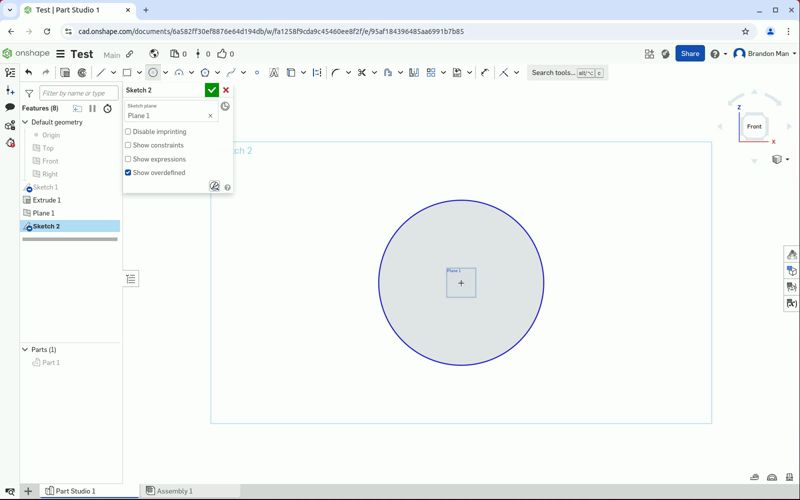
click(461, 282)
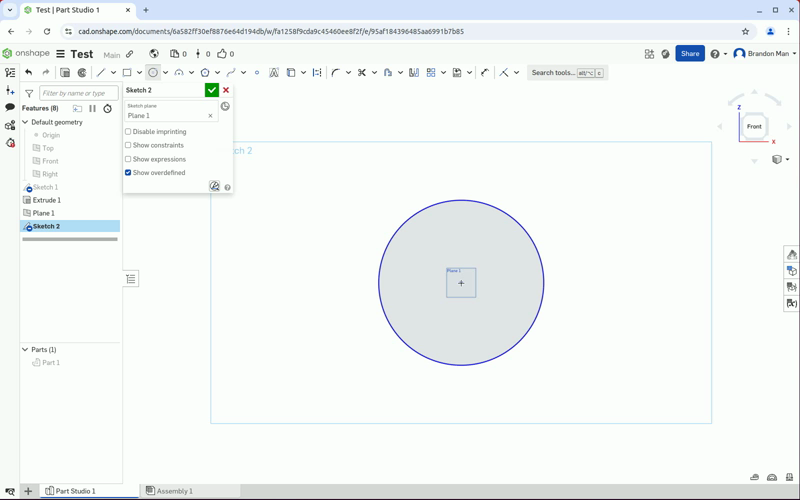
key_up(shift)
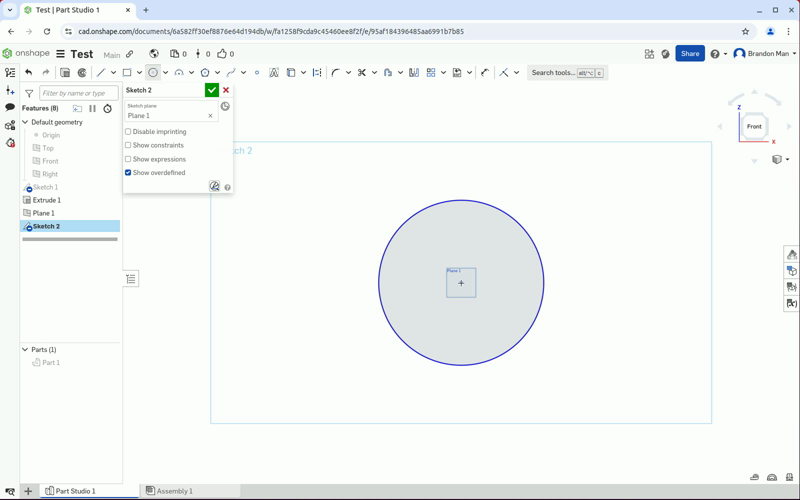
mouse_move(540, 282)
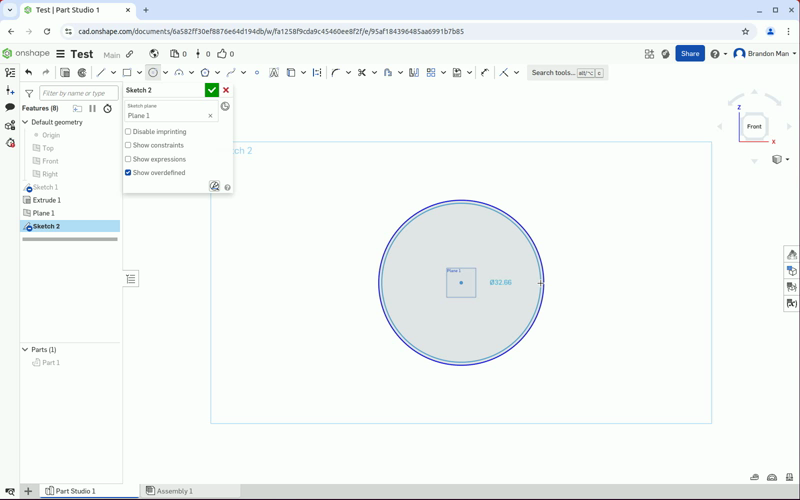
scroll(6)
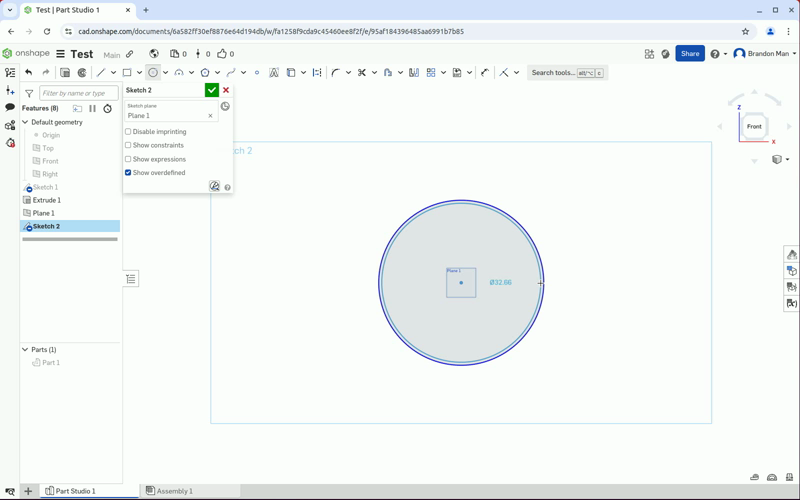
scroll(6)
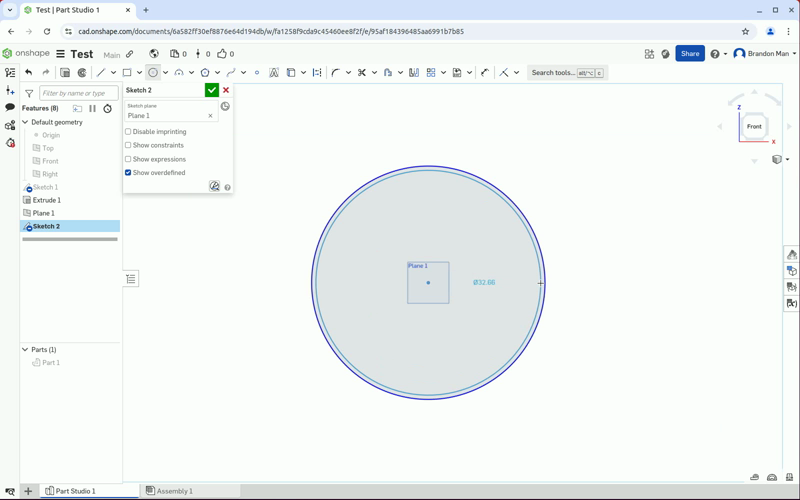
scroll(6)
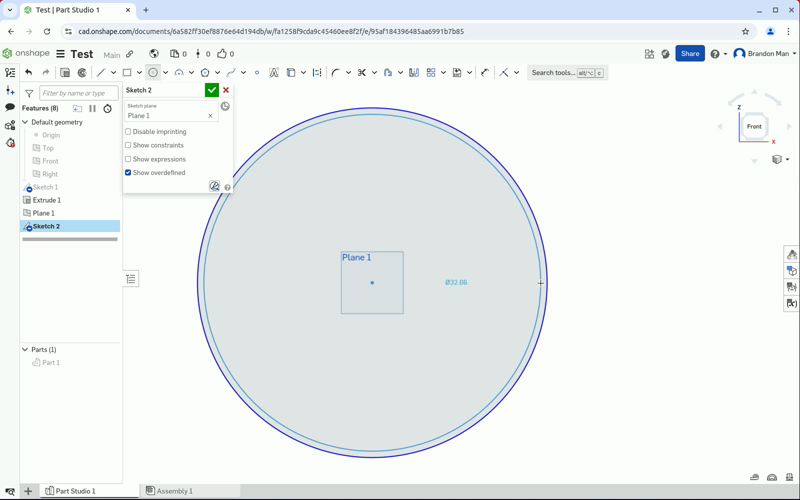
scroll(6)
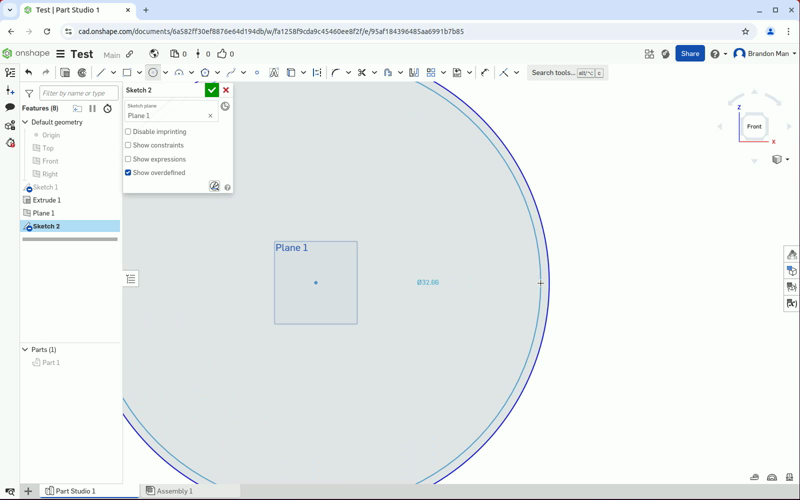
scroll(6)
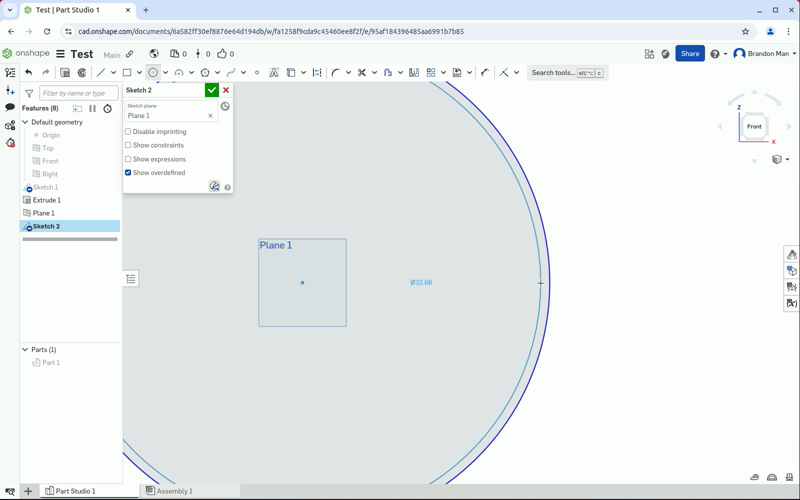
scroll(6)
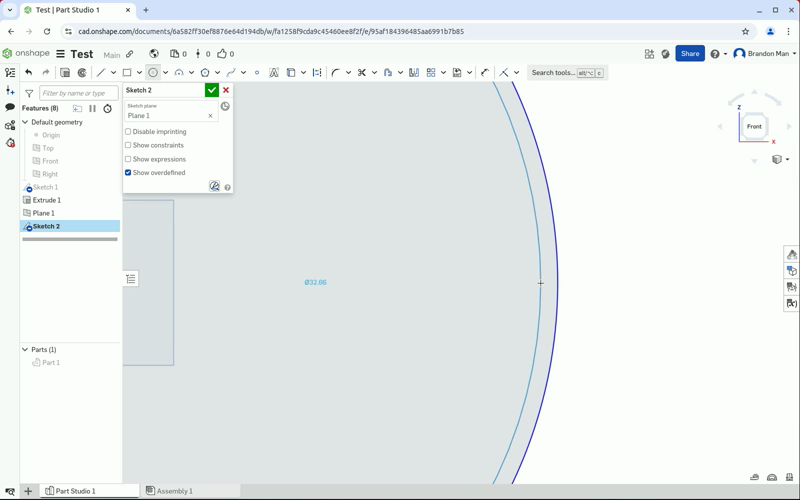
scroll(6)
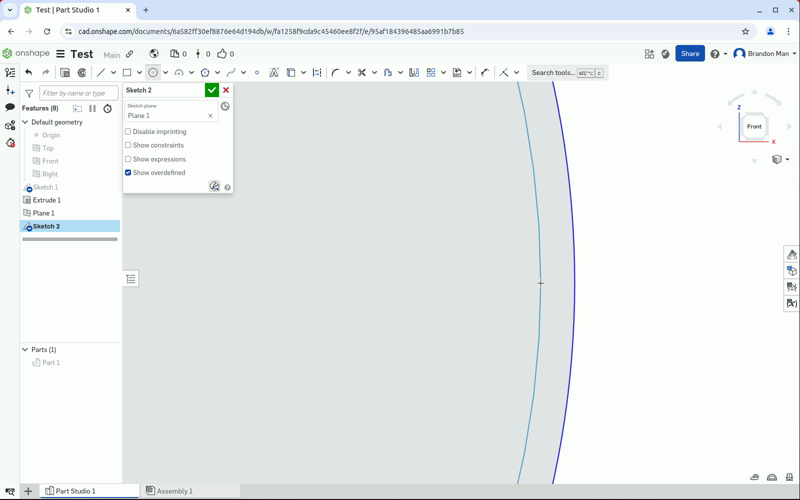
click(540, 282)
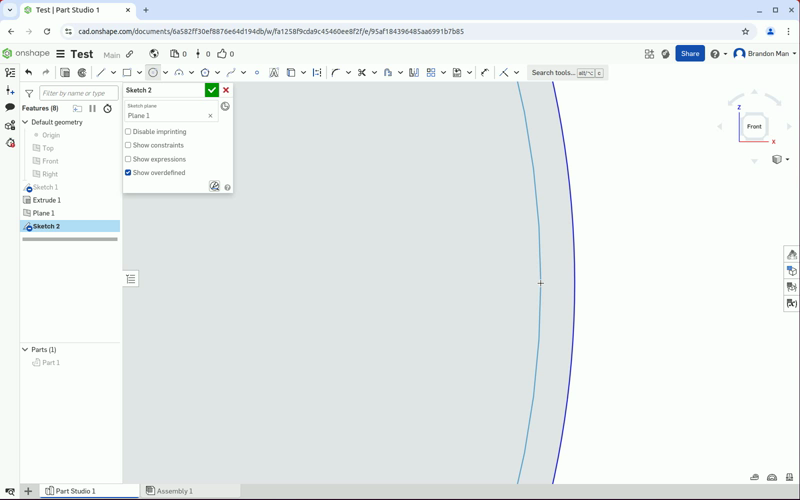
scroll(-6)
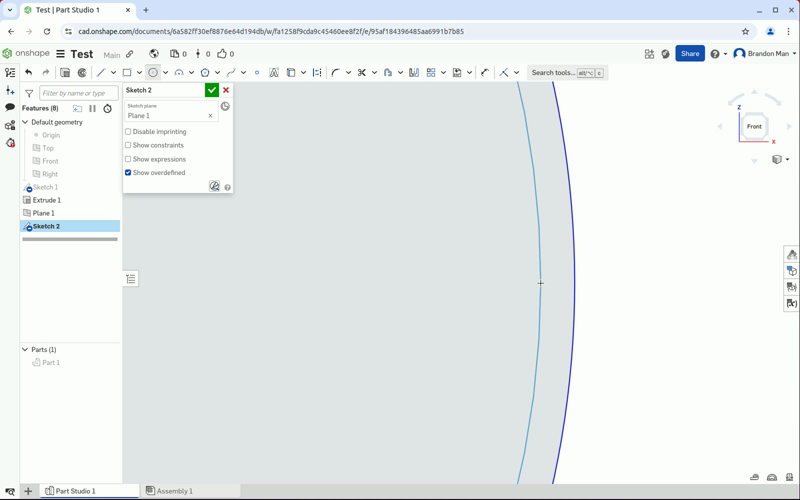
scroll(-6)
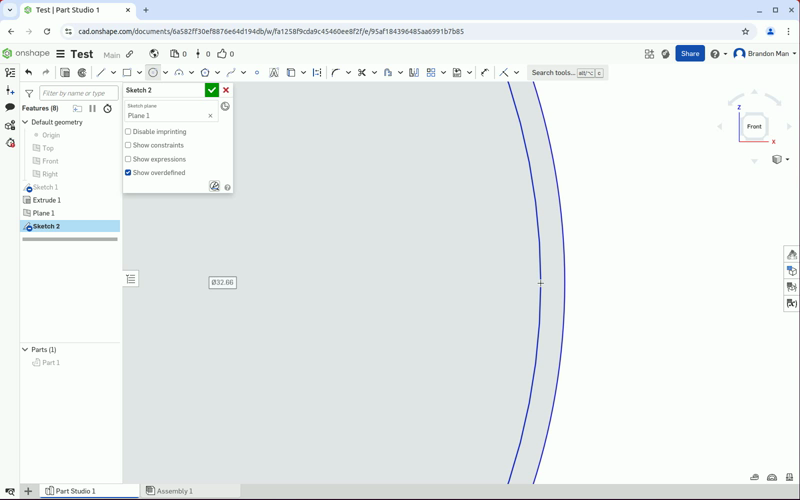
scroll(-6)
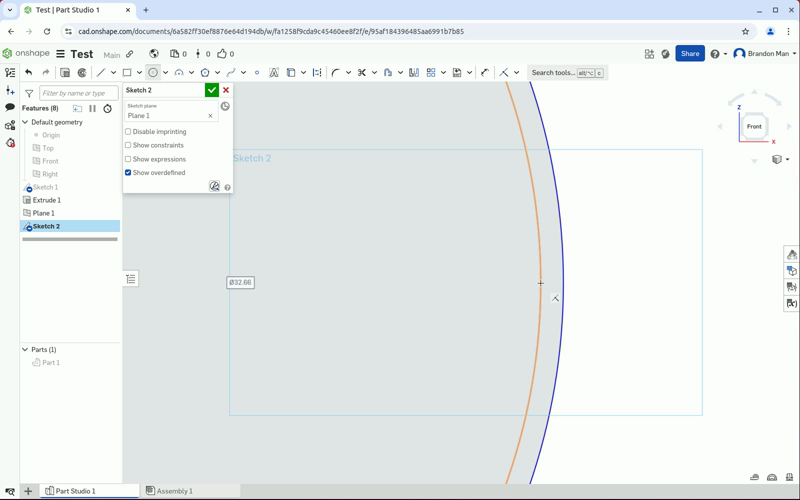
scroll(-6)
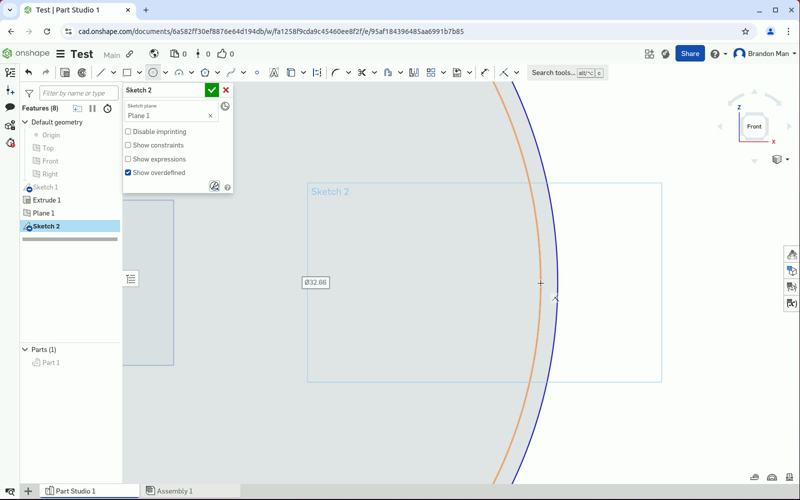
scroll(-6)
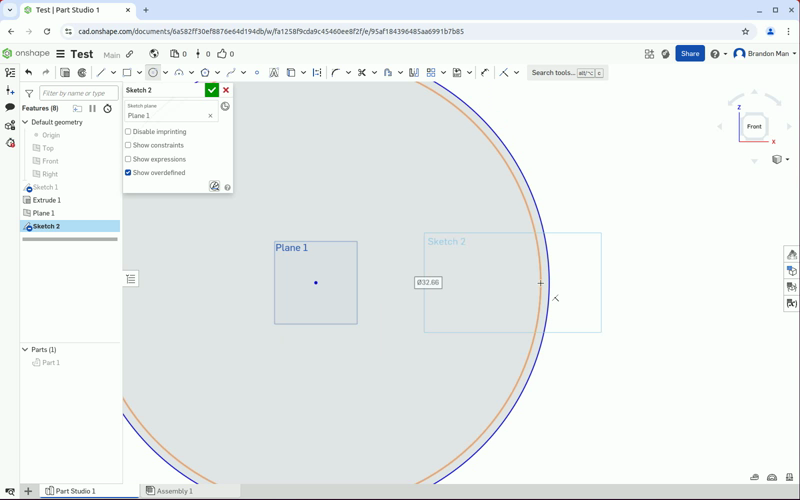
scroll(-6)
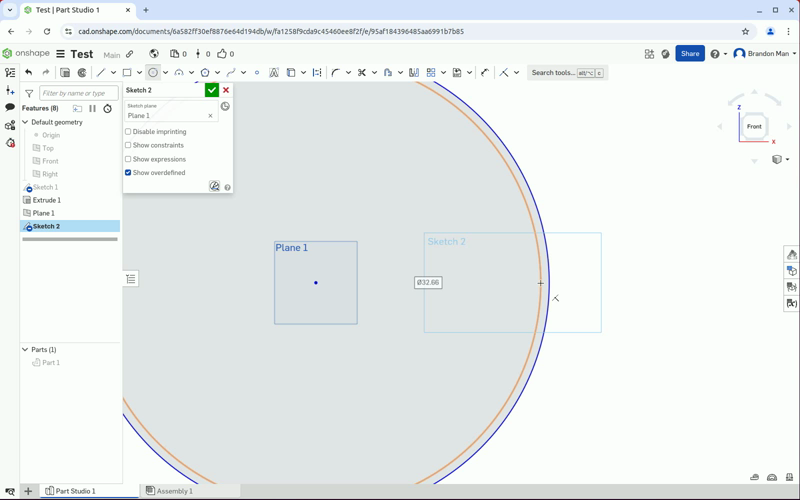
scroll(-6)
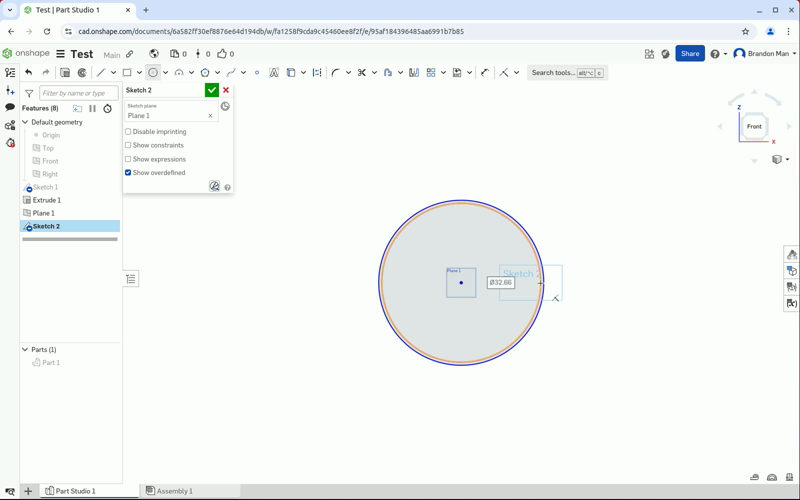
key(esc)
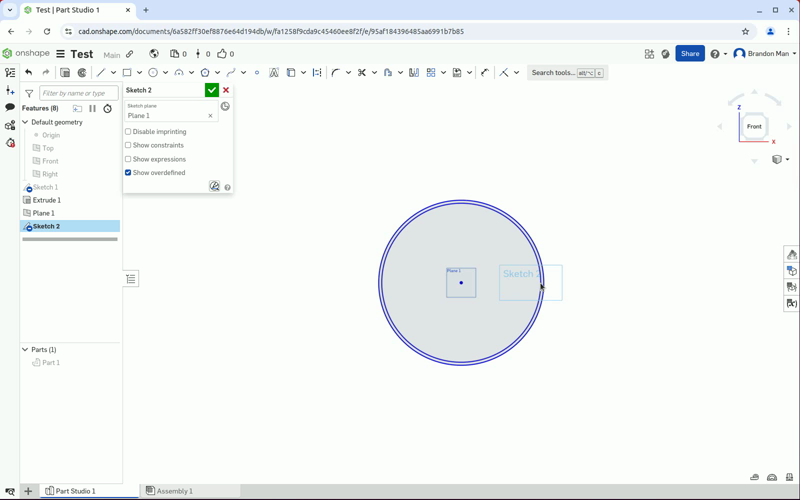
mouse_move(431, 357)
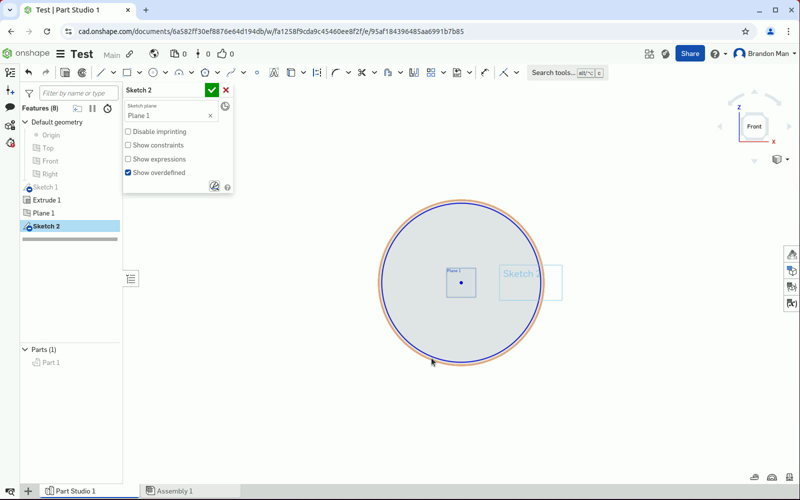
scroll(6)
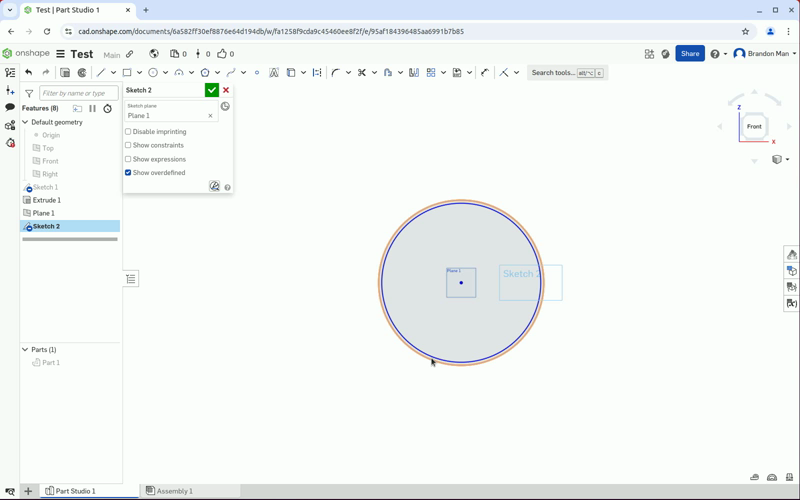
scroll(6)
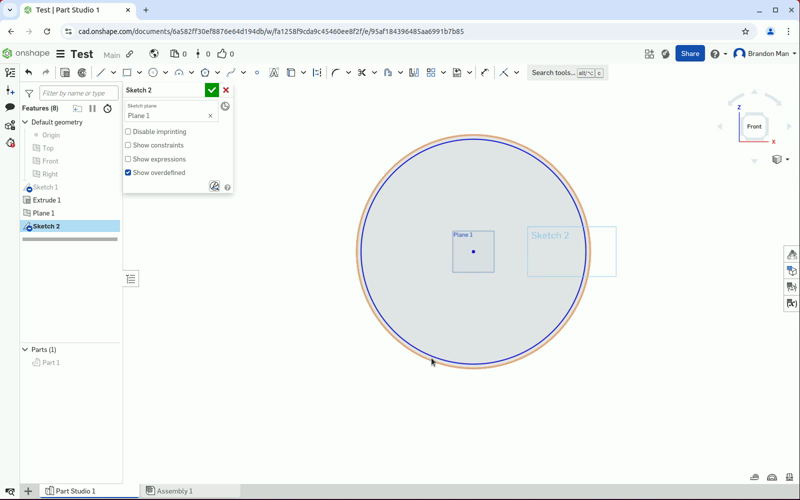
scroll(6)
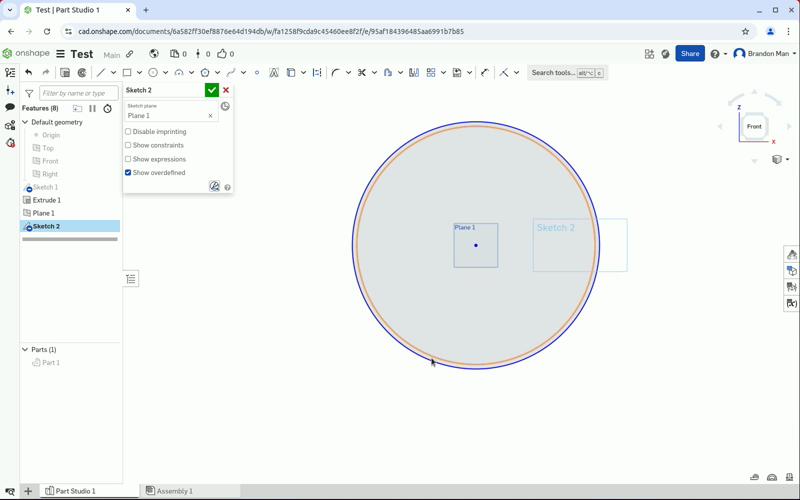
scroll(6)
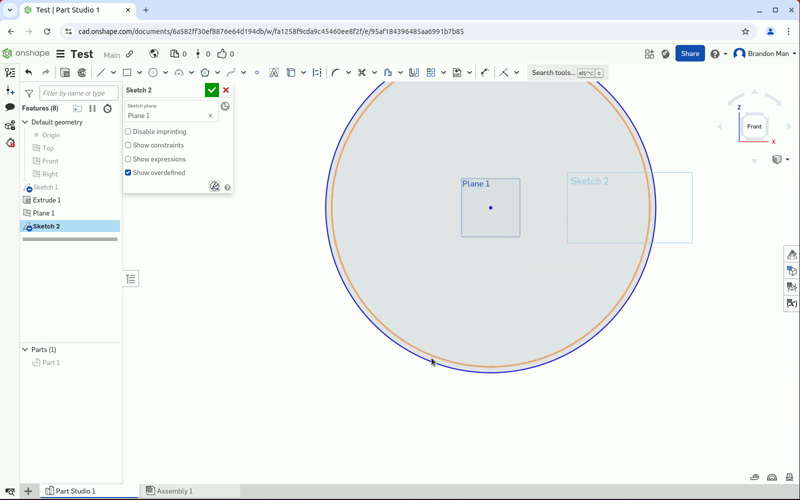
scroll(6)
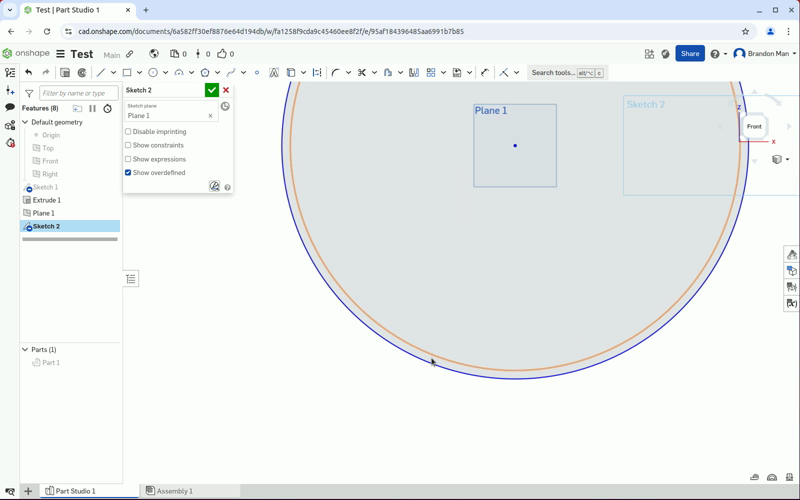
scroll(6)
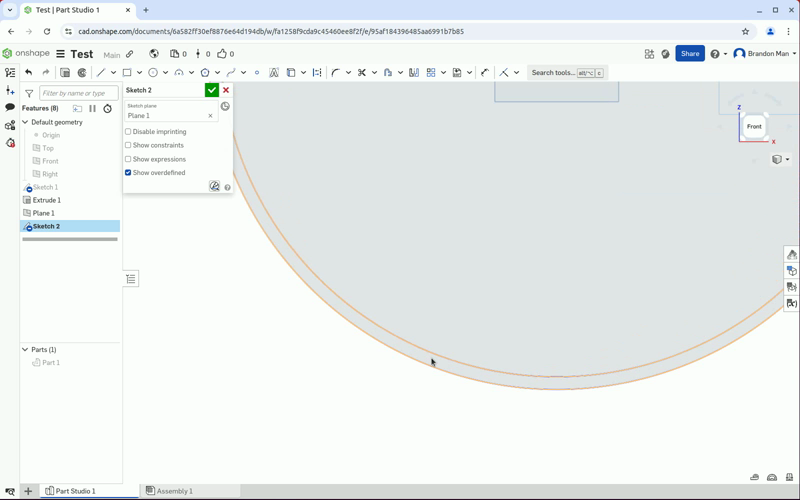
scroll(6)
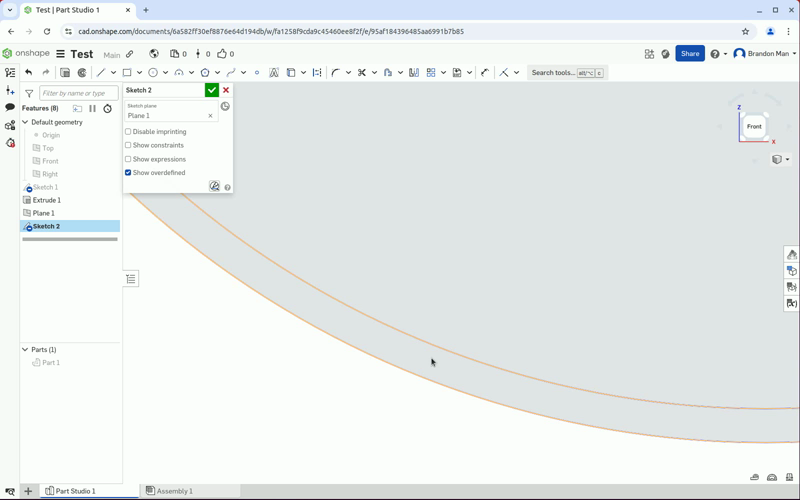
click(431, 357)
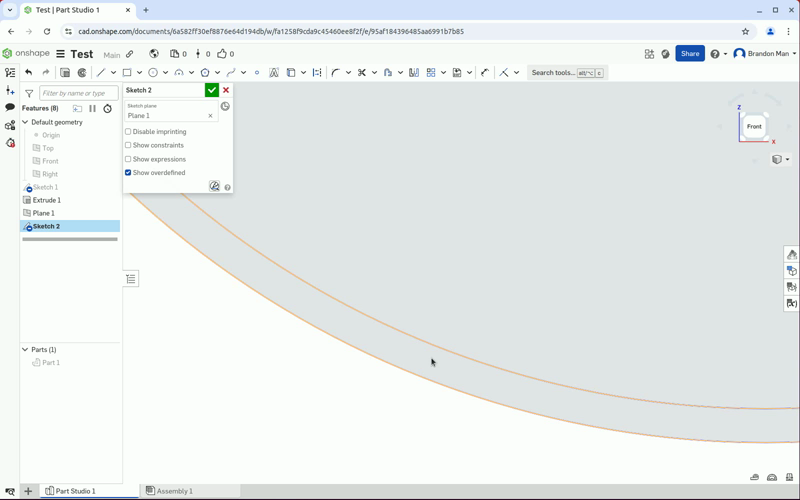
scroll(-6)
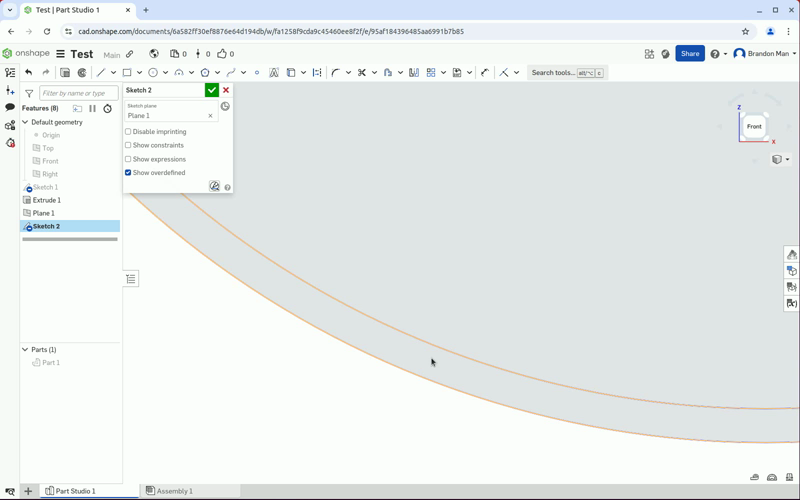
scroll(-6)
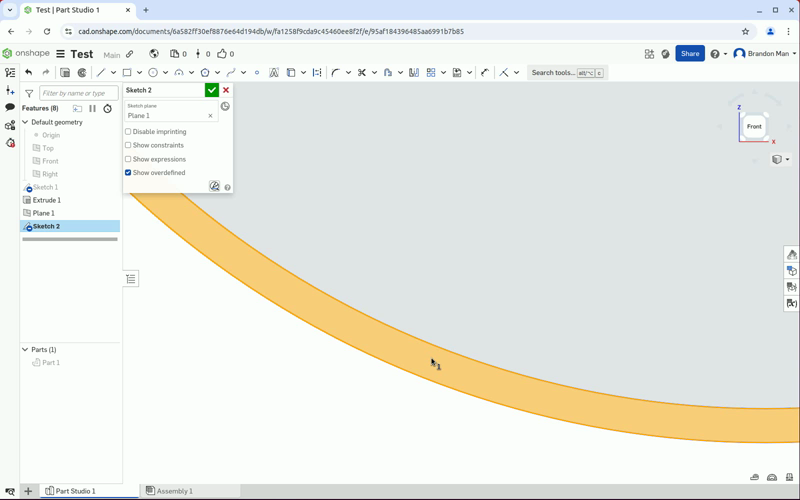
scroll(-6)
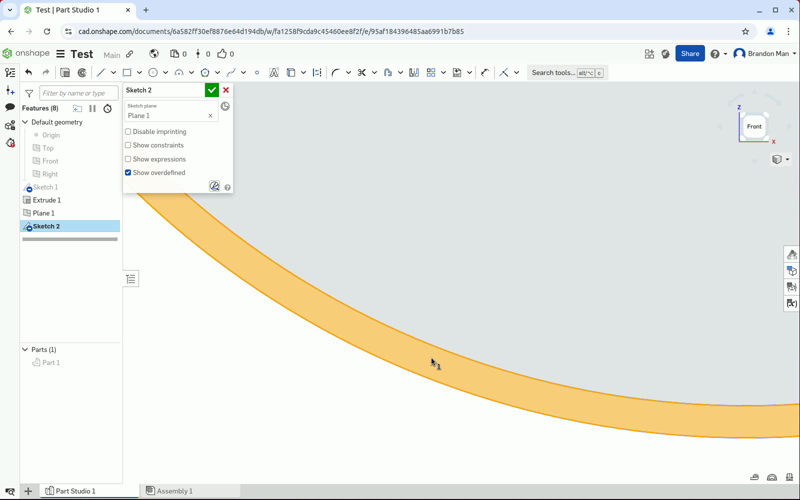
scroll(-6)
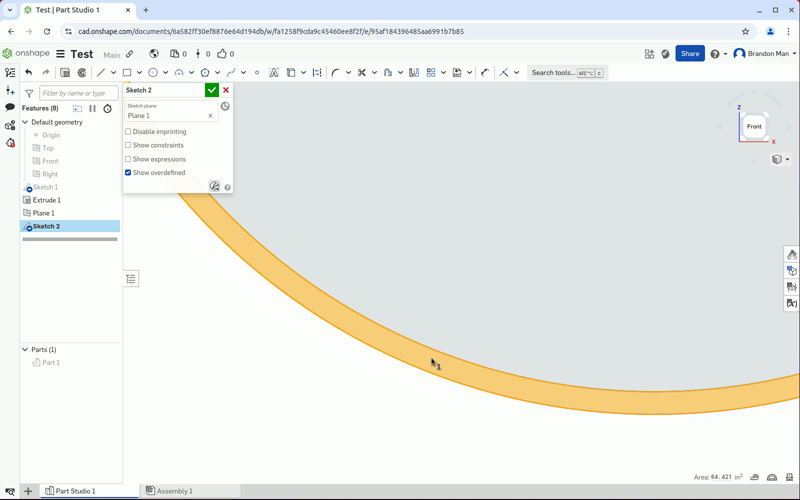
scroll(-6)
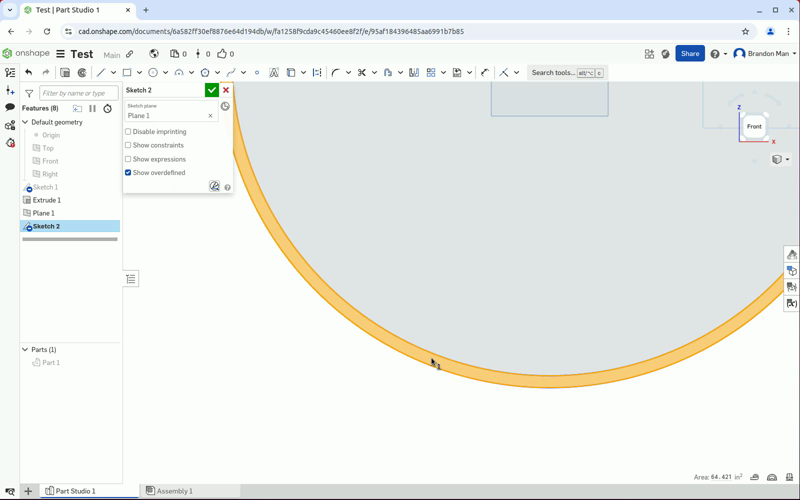
scroll(-6)
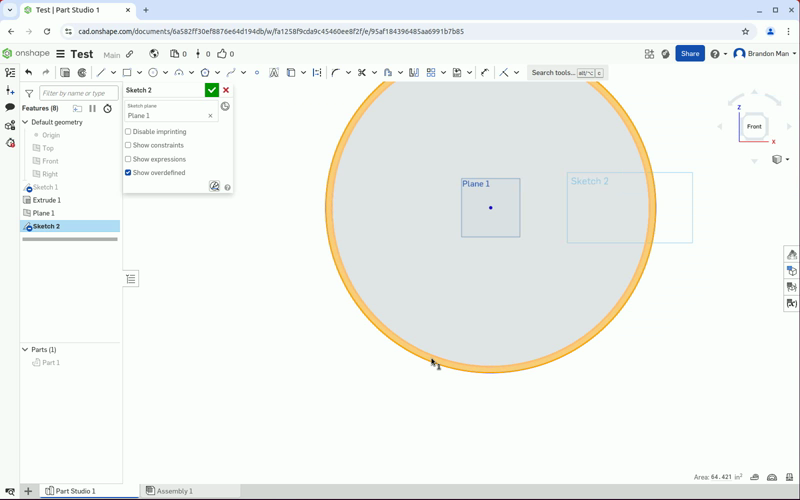
scroll(-6)
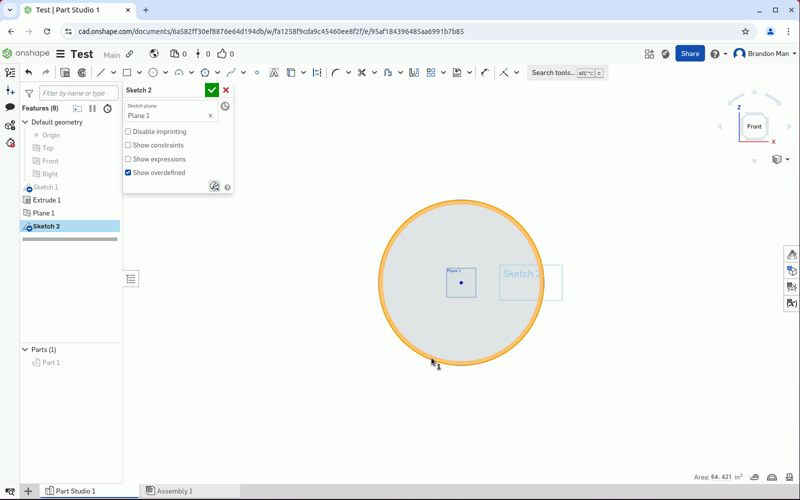
mouse_move(73, 352)
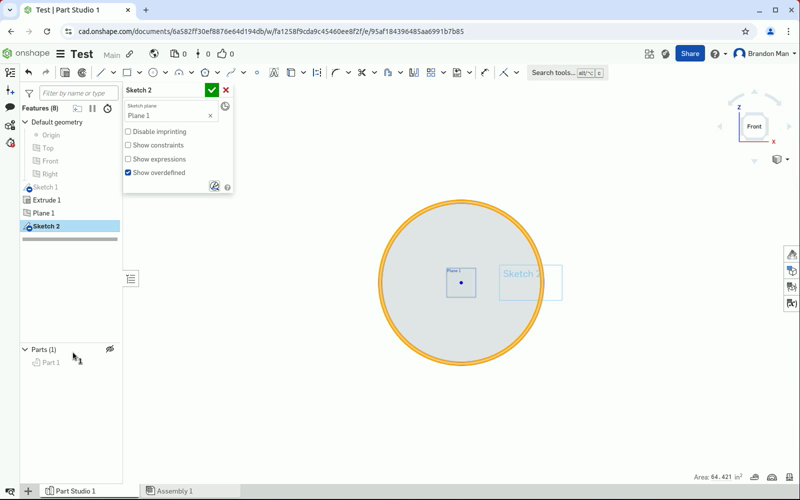
key(shift+y)
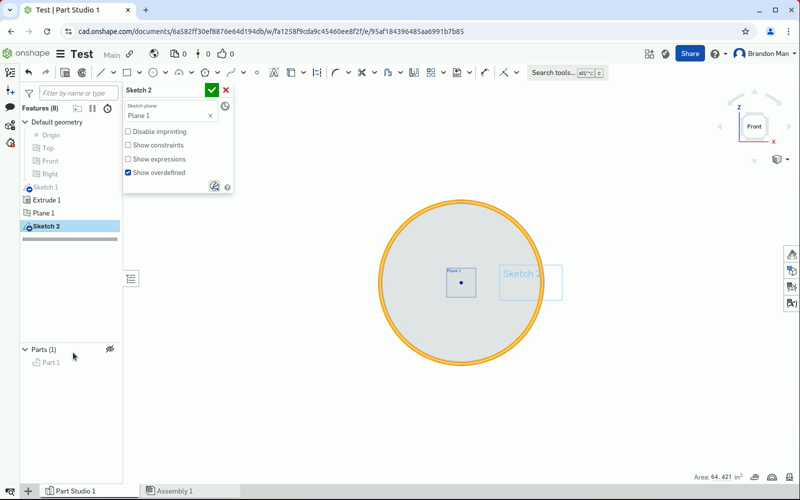
key(shift+e)
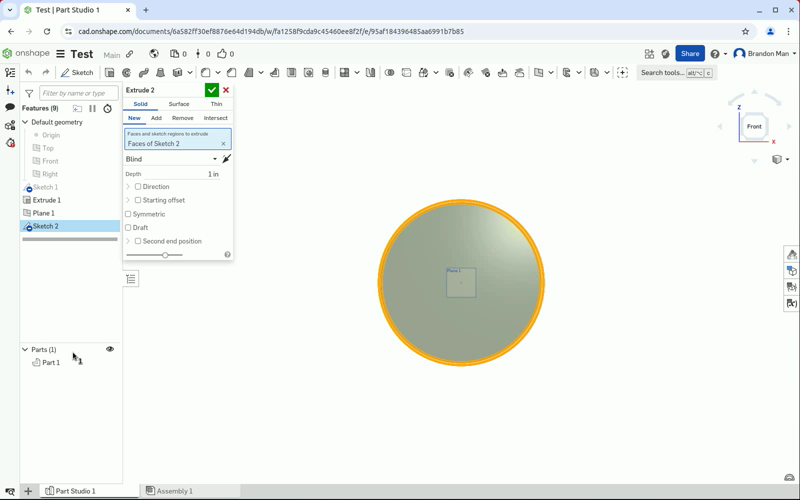
mouse_move(143, 106)
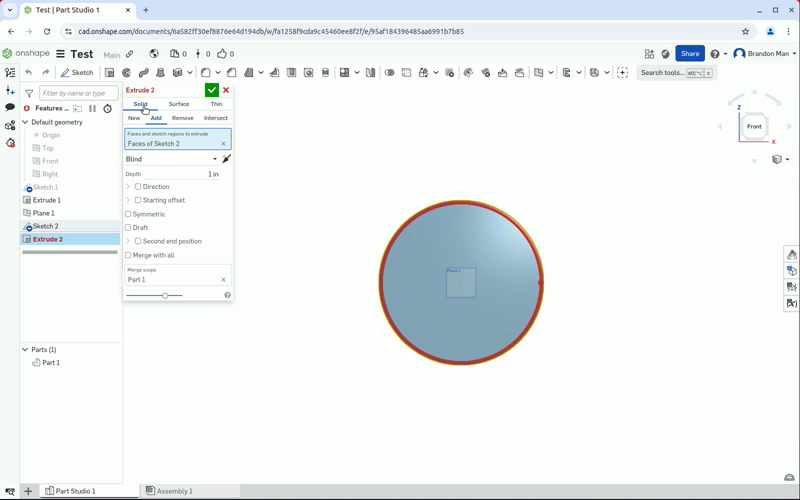
click(143, 106)
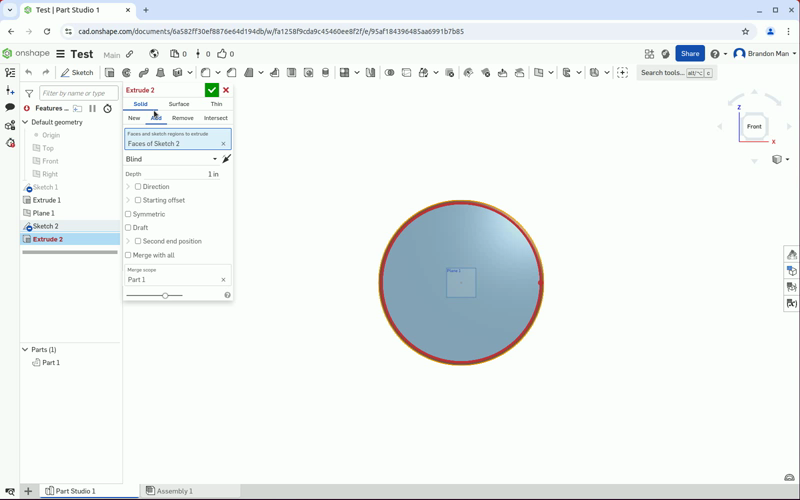
mouse_move(186, 120)
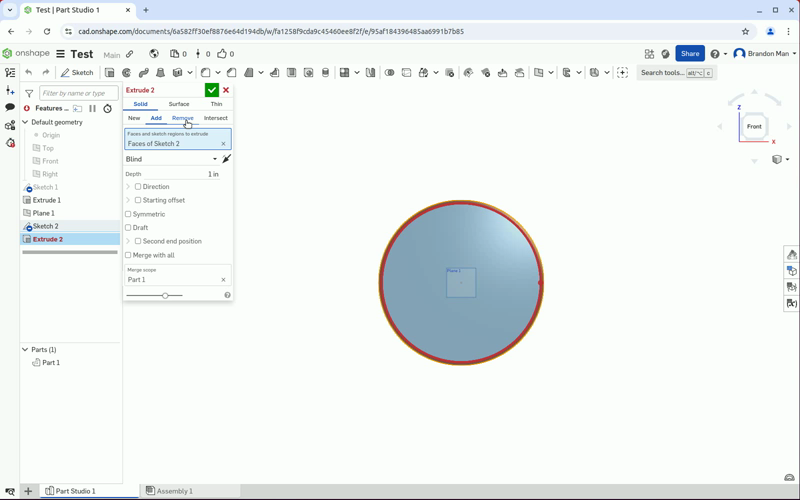
click(186, 120)
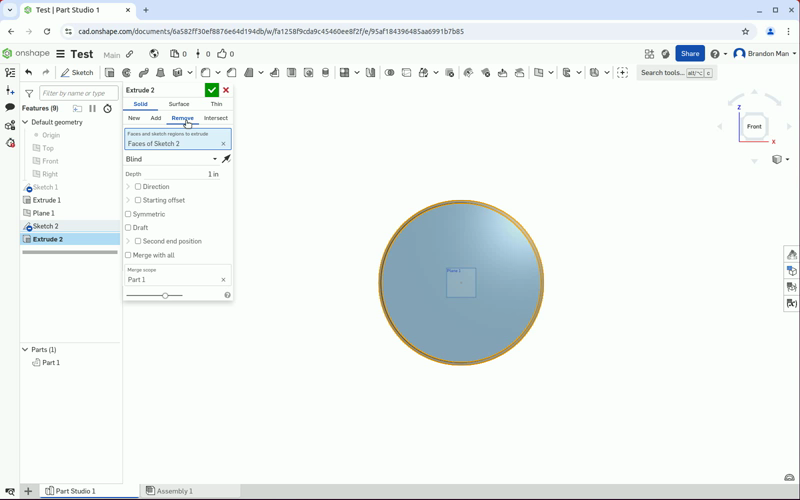
key(tab, 4)
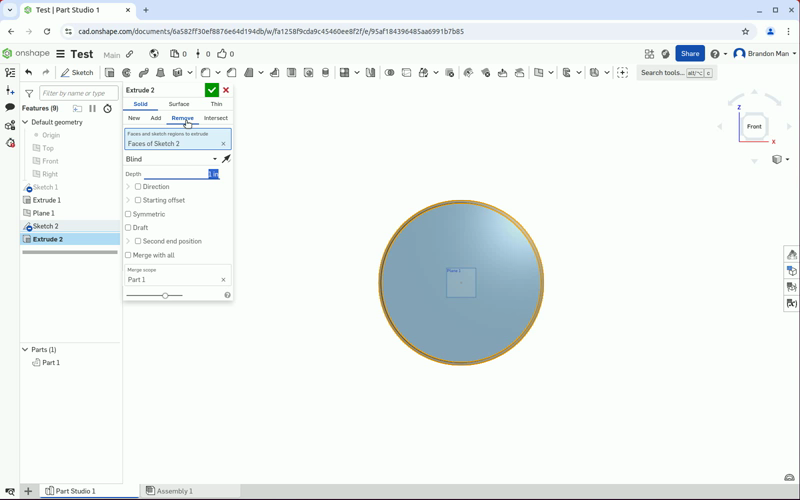
text(8.184)
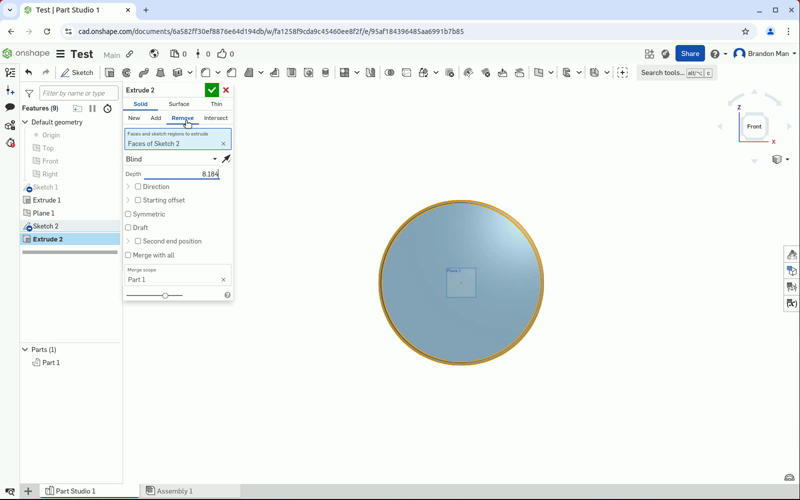
key(tab, 6)
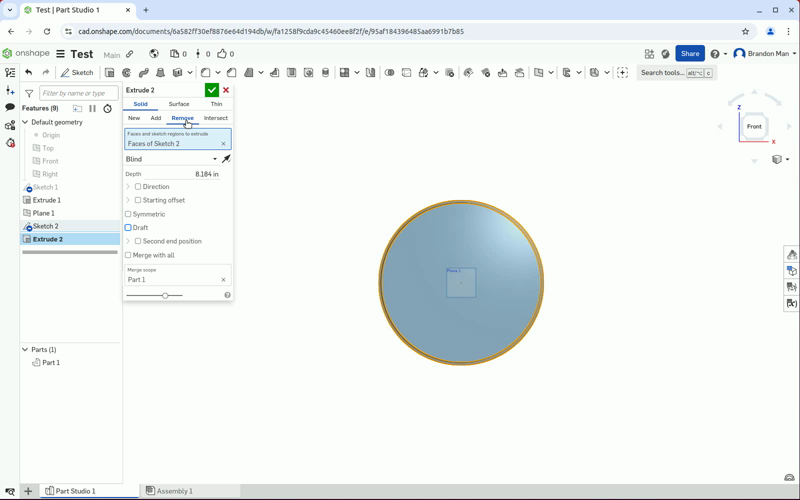
key(space)
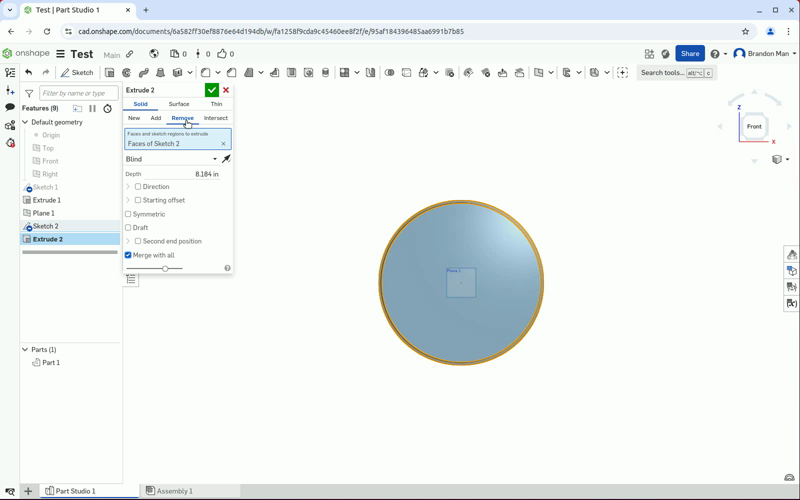
key(enter)
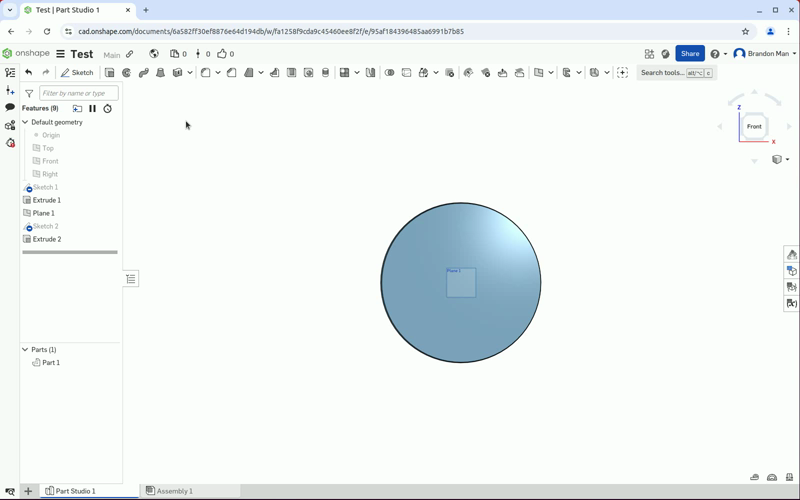
key(shift+h)
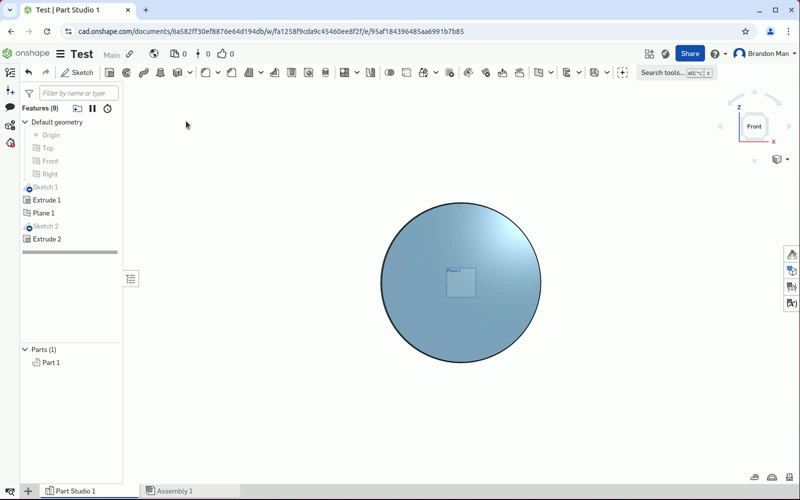
key(shift+h)
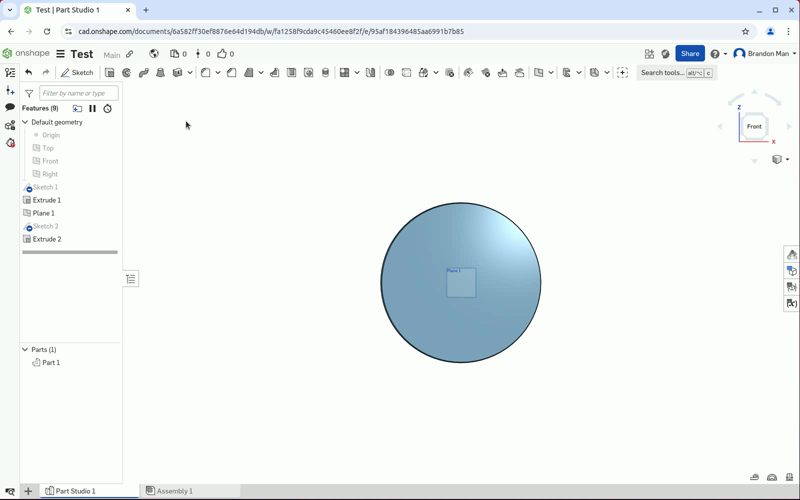
mouse_move(73, 189)
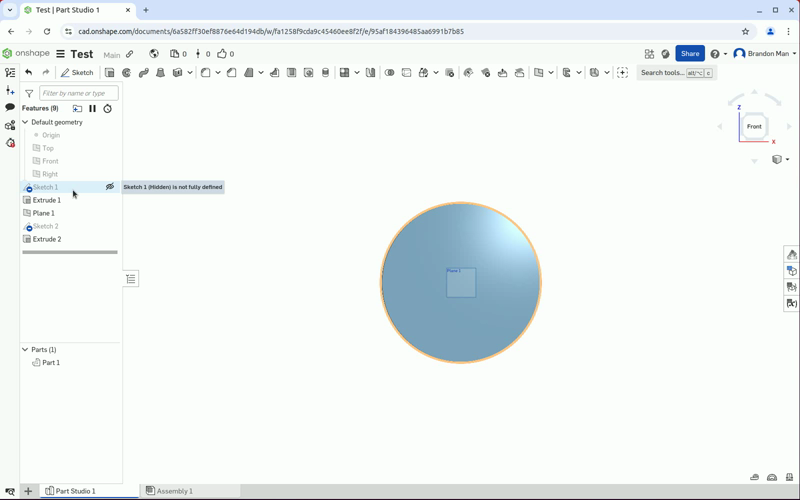
click(73, 189)
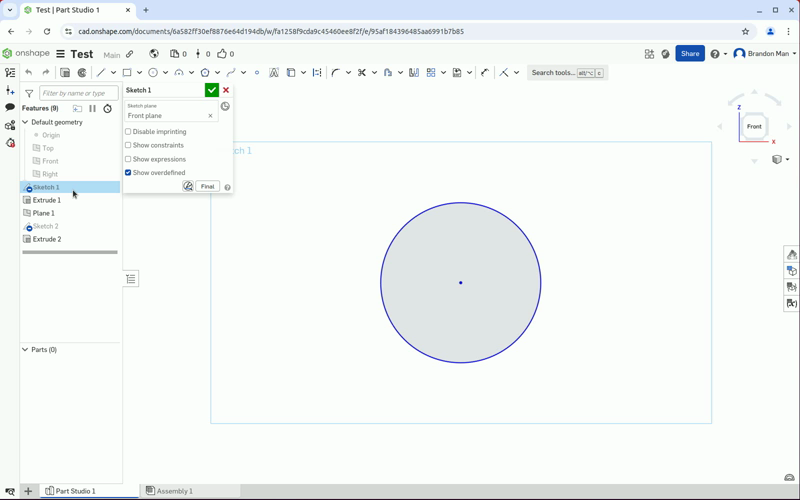
mouse_move(229, 92)
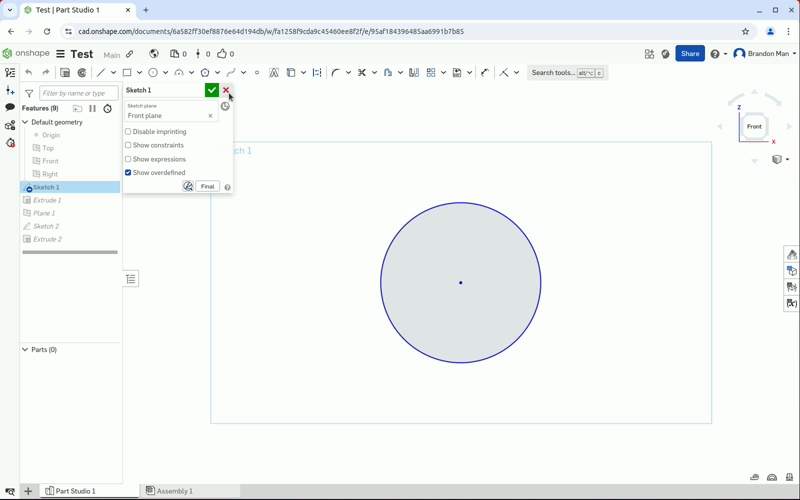
click(229, 92)
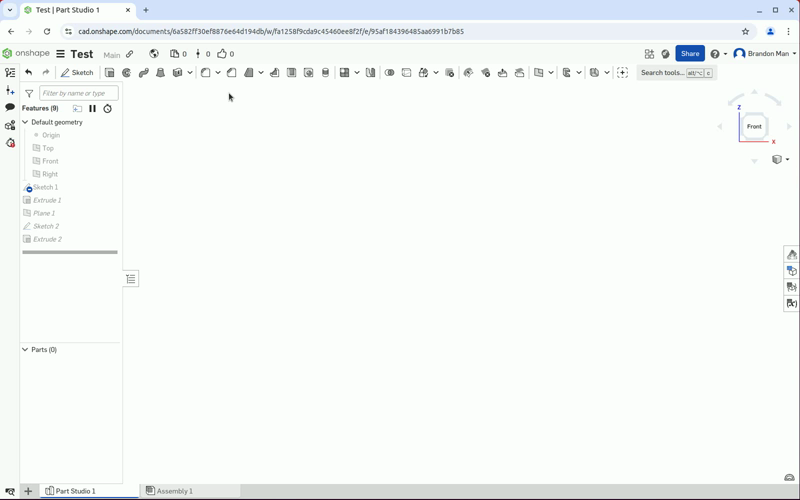
key(shift+s)
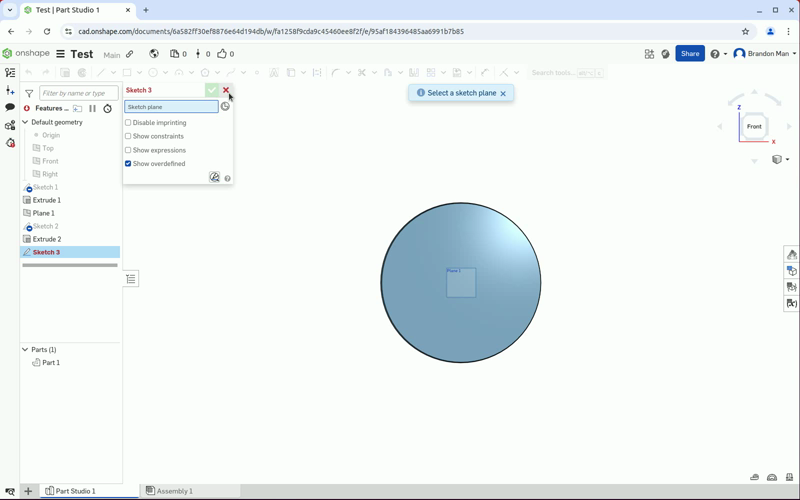
mouse_move(73, 215)
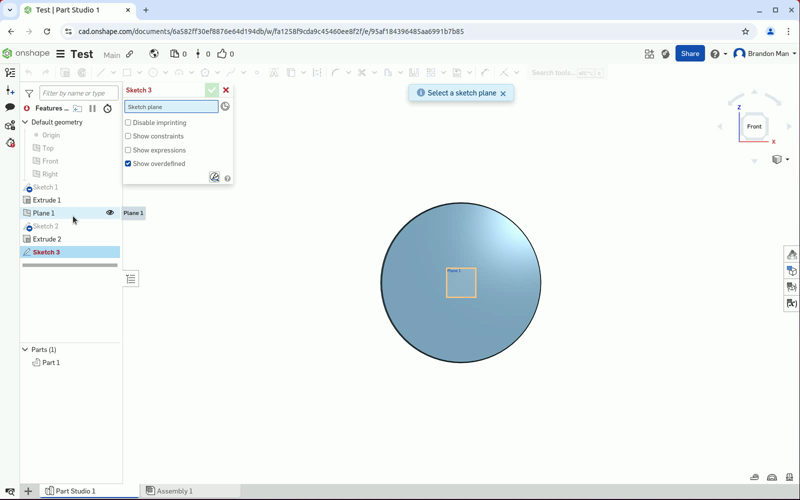
click(73, 215)
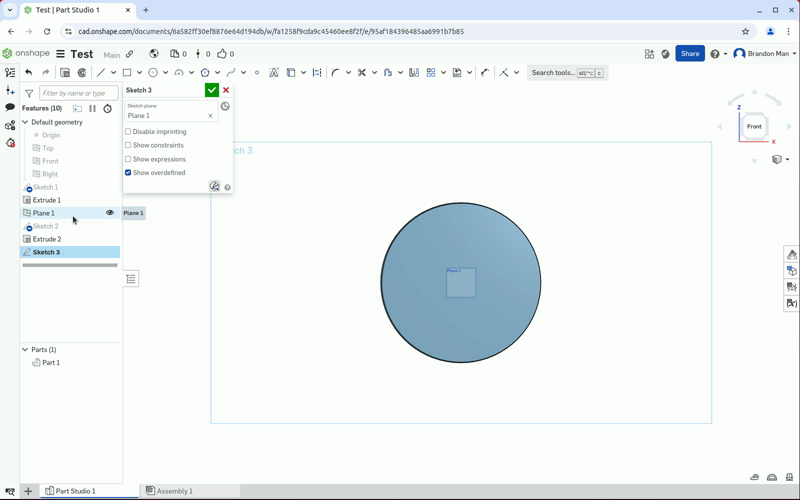
mouse_move(73, 352)
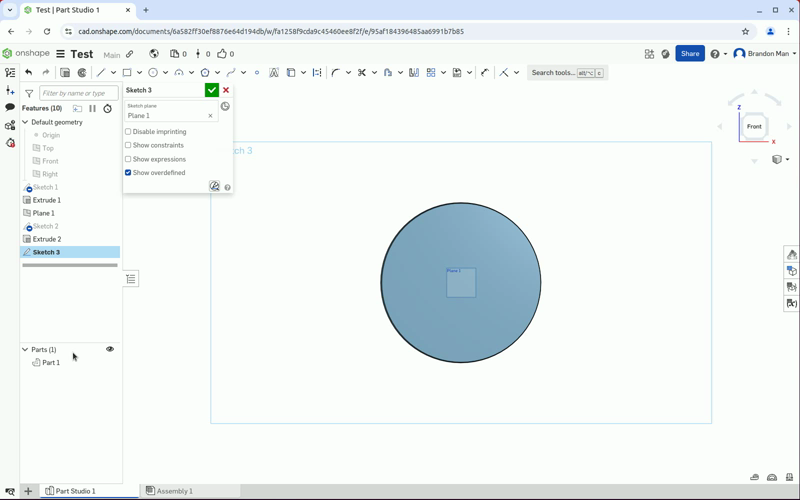
key(y)
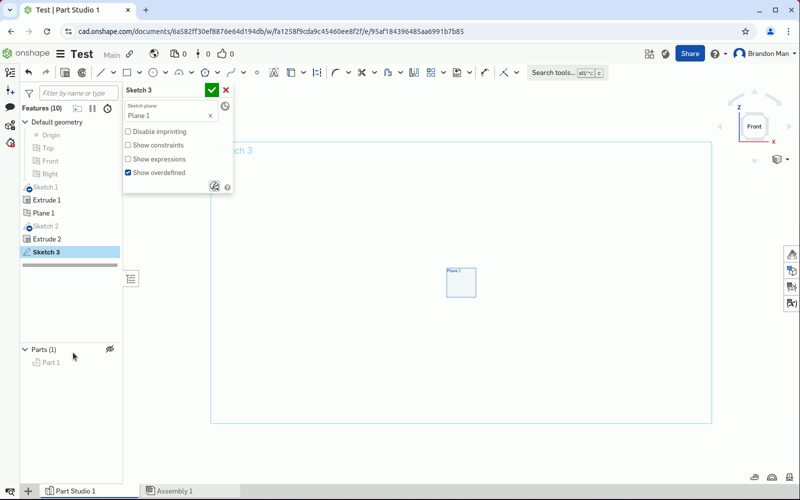
key(c)
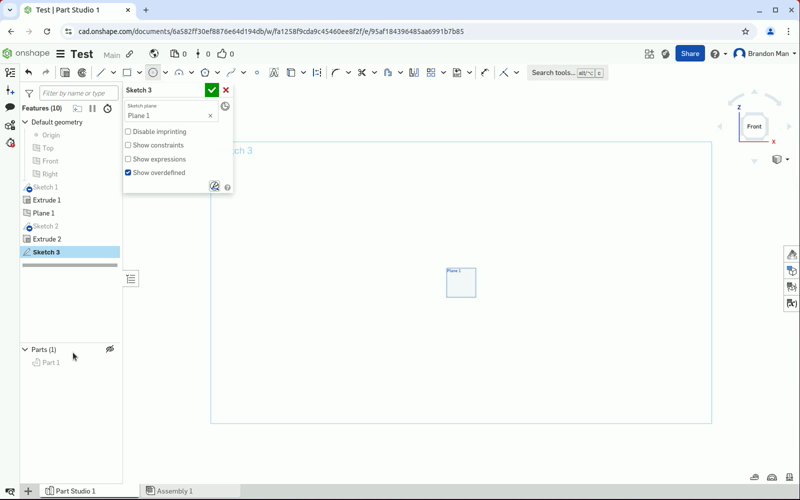
key_down(shift)
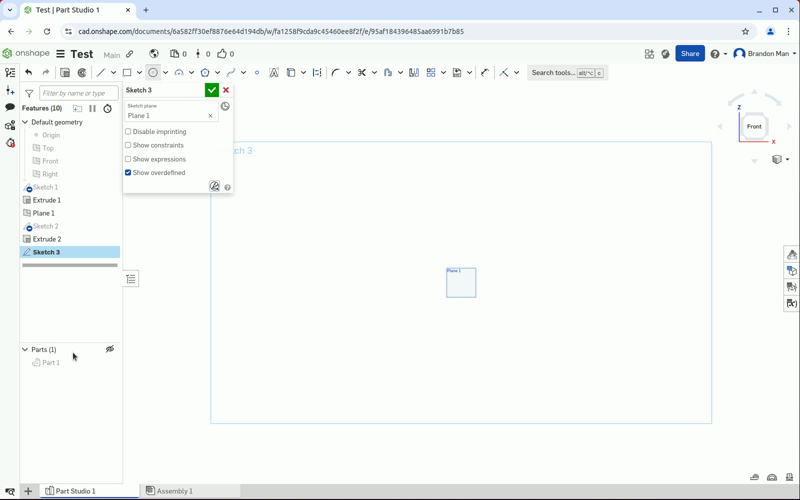
mouse_move(460, 282)
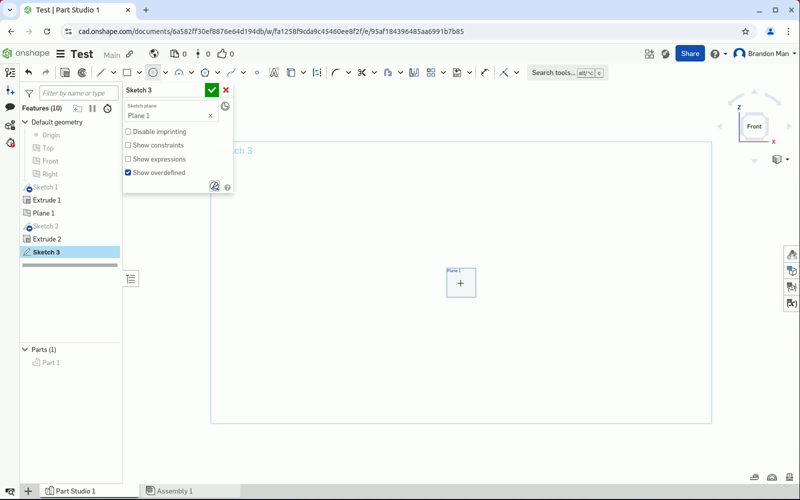
click(460, 282)
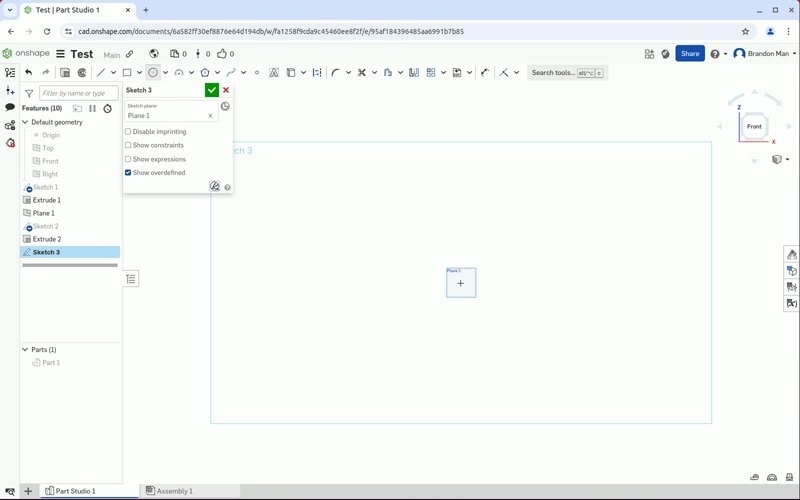
key_up(shift)
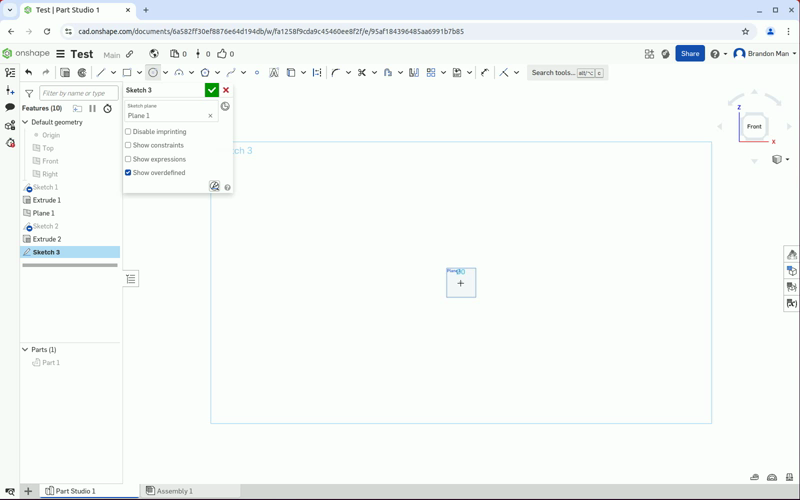
mouse_move(540, 282)
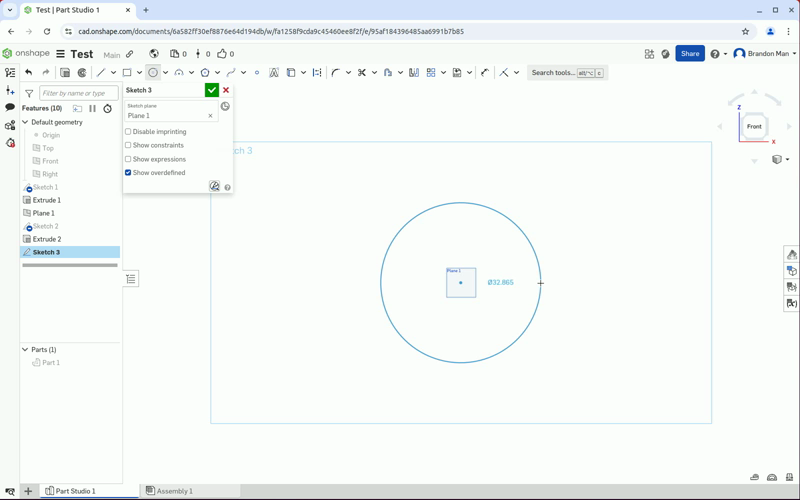
click(540, 282)
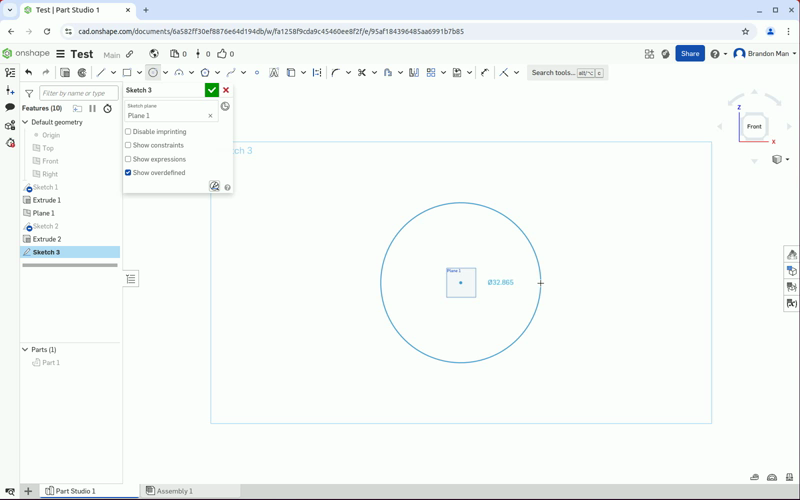
key(esc)
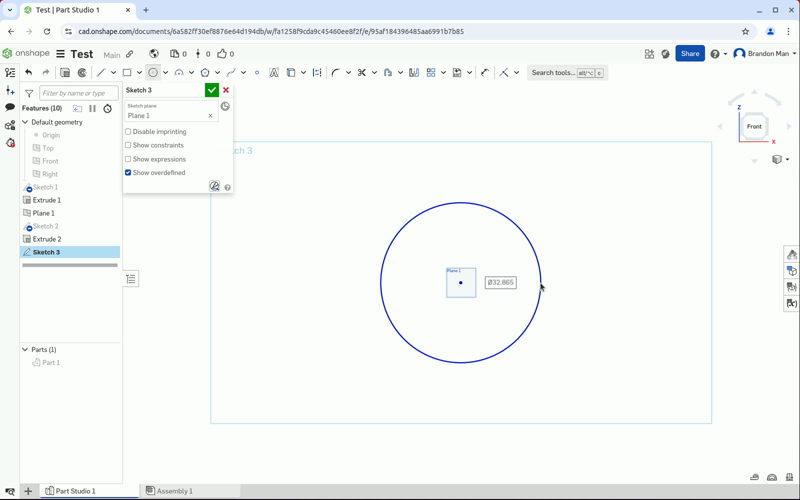
key(c)
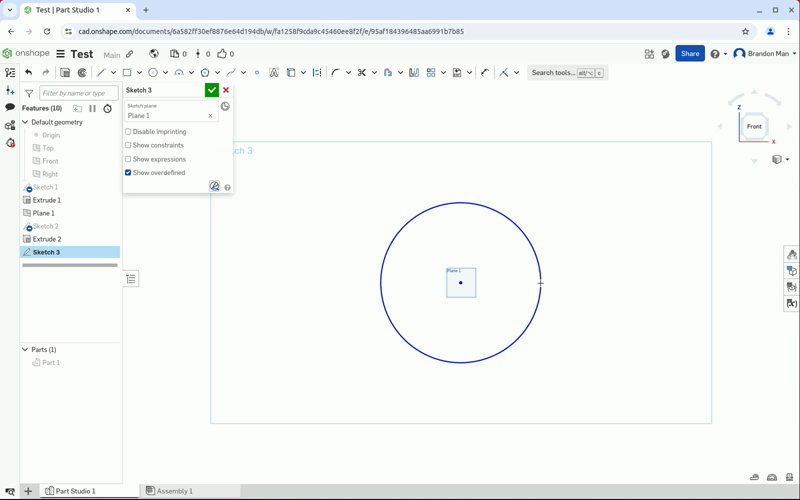
key_down(shift)
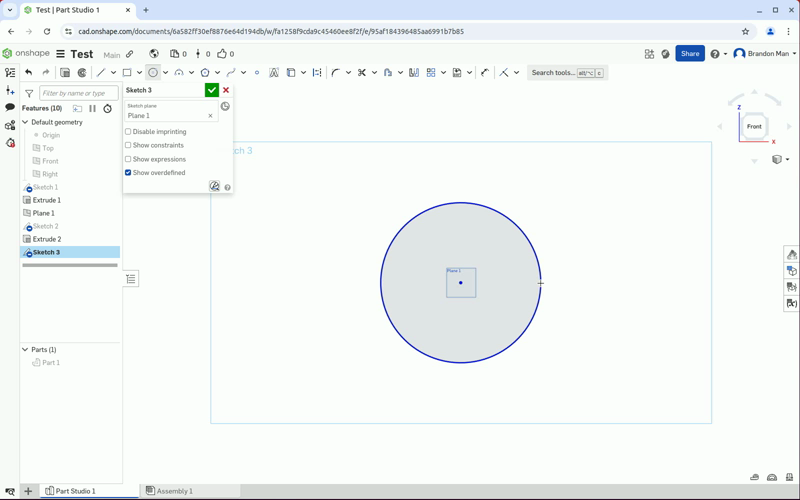
mouse_move(460, 282)
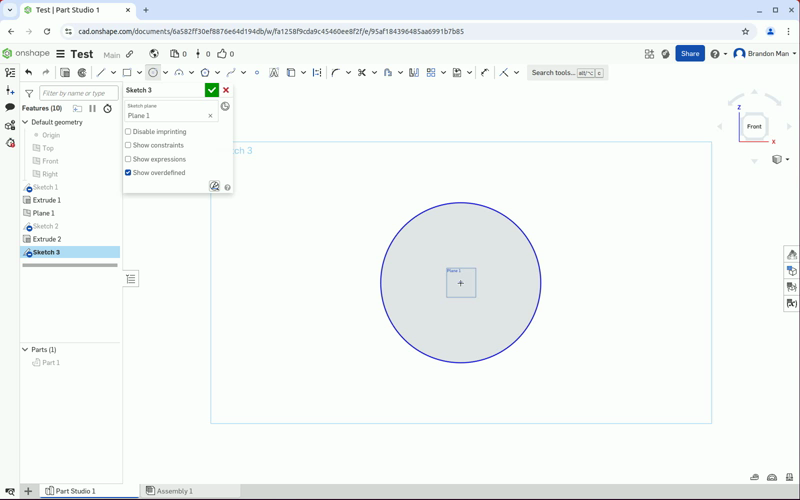
click(460, 282)
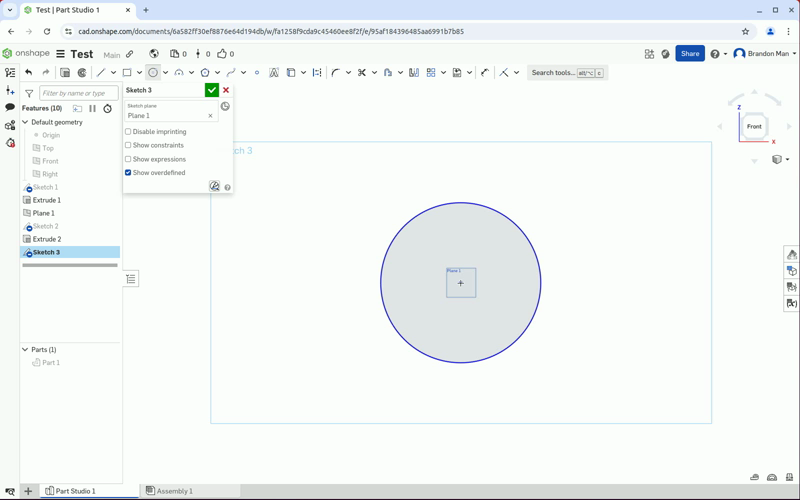
key_up(shift)
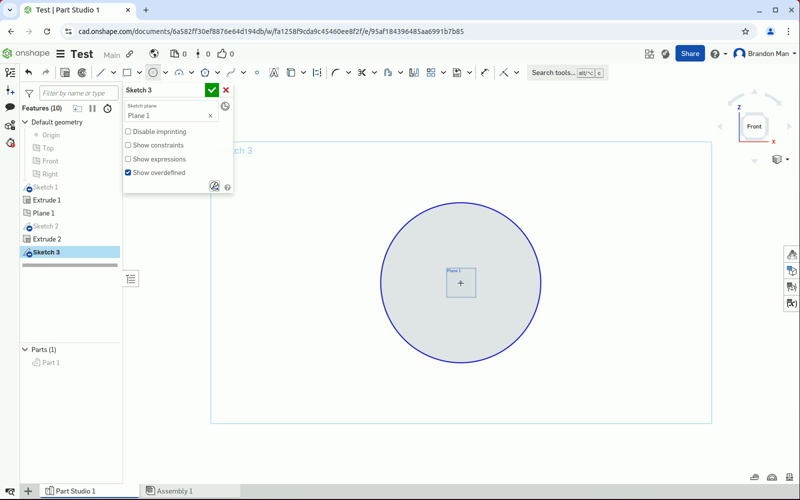
mouse_move(530, 282)
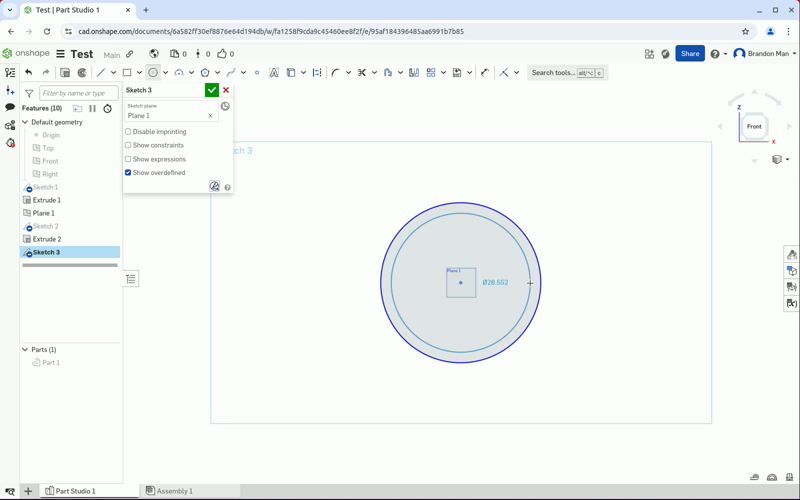
click(530, 282)
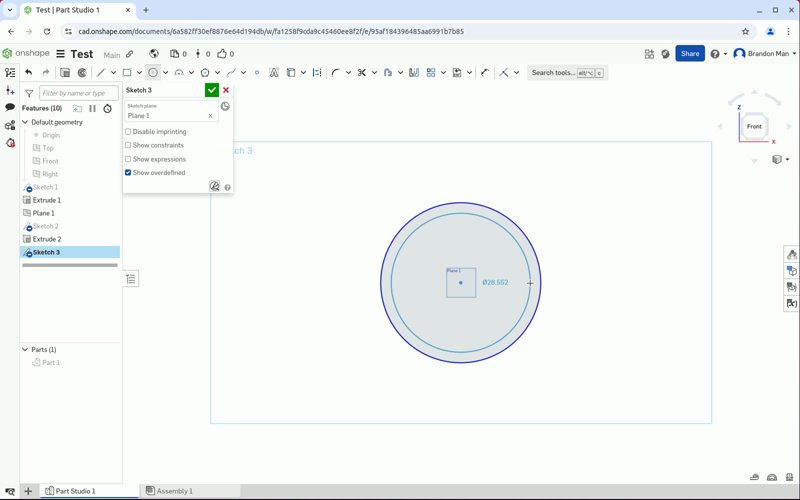
key(esc)
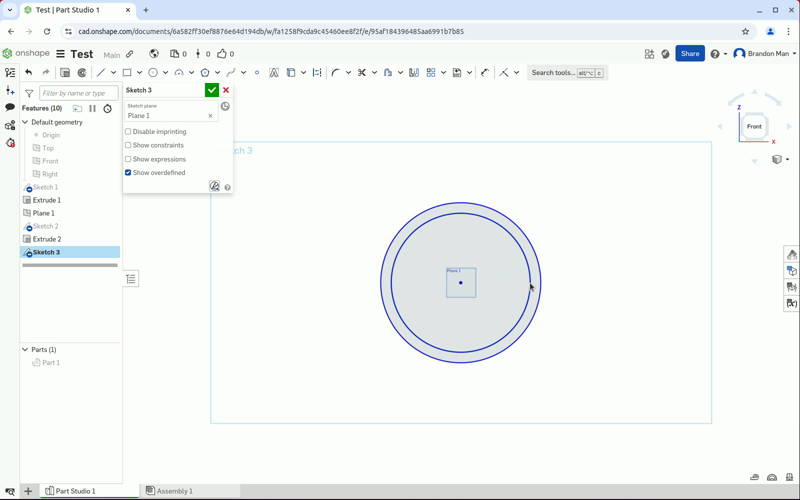
mouse_move(418, 344)
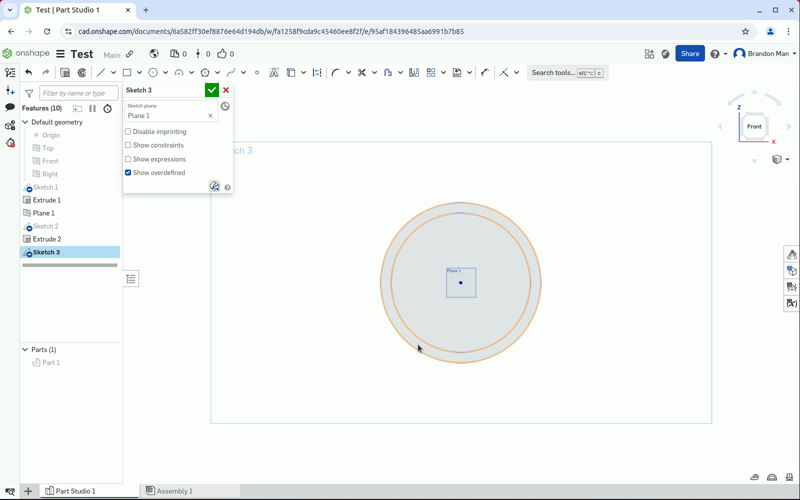
click(418, 344)
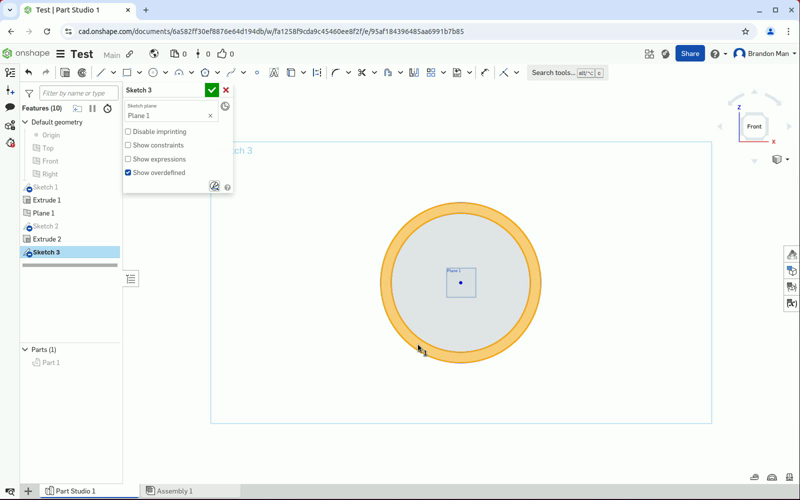
mouse_move(73, 352)
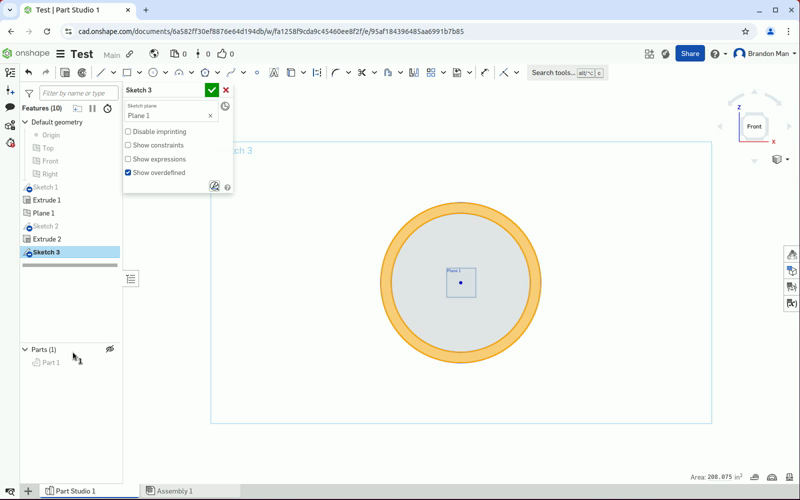
key(shift+y)
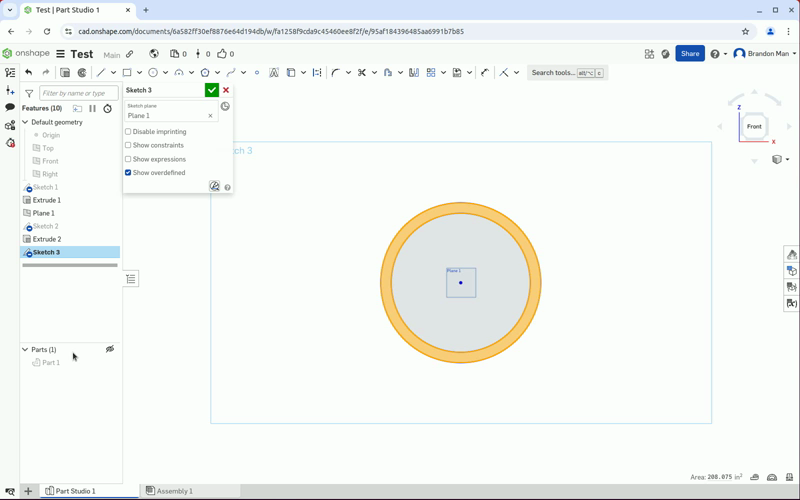
key(shift+e)
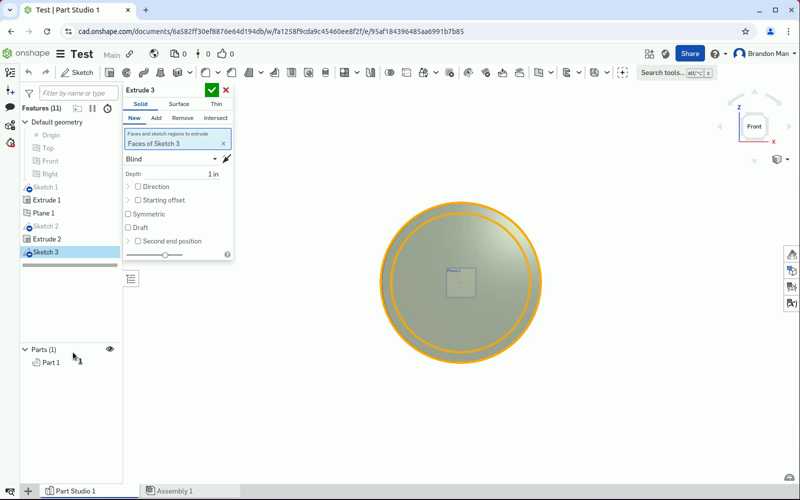
mouse_move(143, 106)
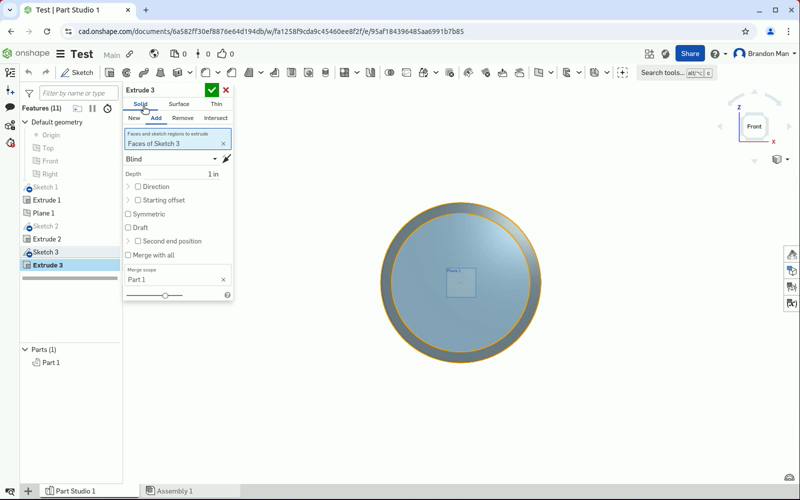
click(143, 106)
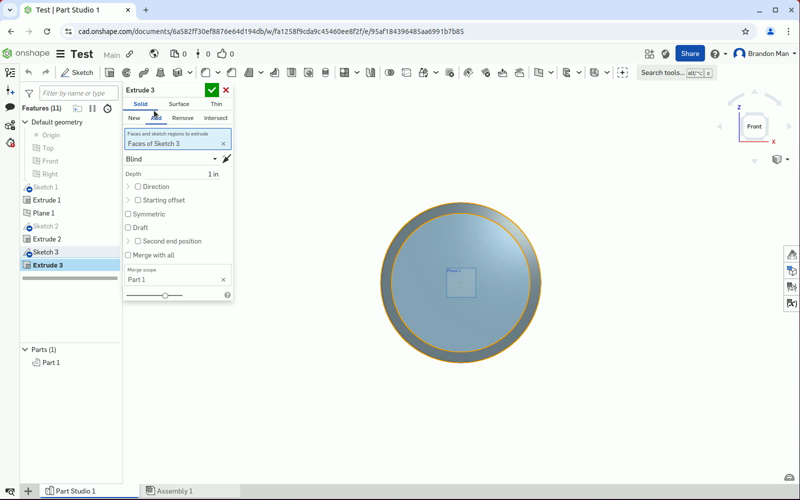
mouse_move(186, 120)
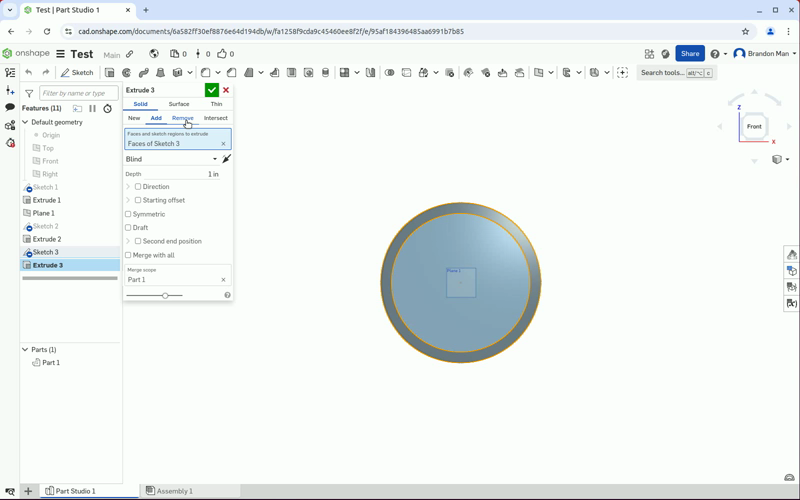
click(186, 120)
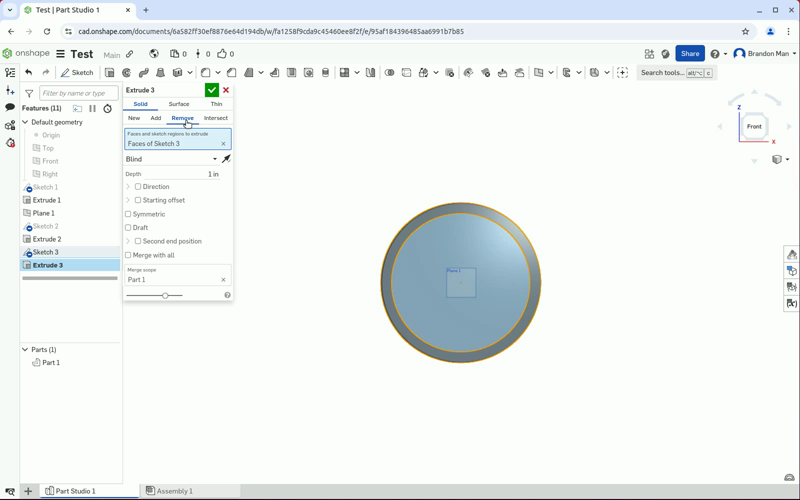
key(tab, 4)
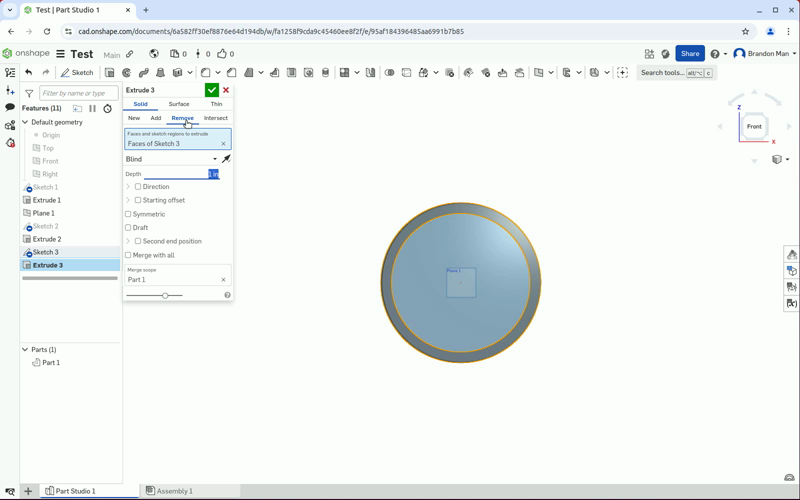
text(8.184)
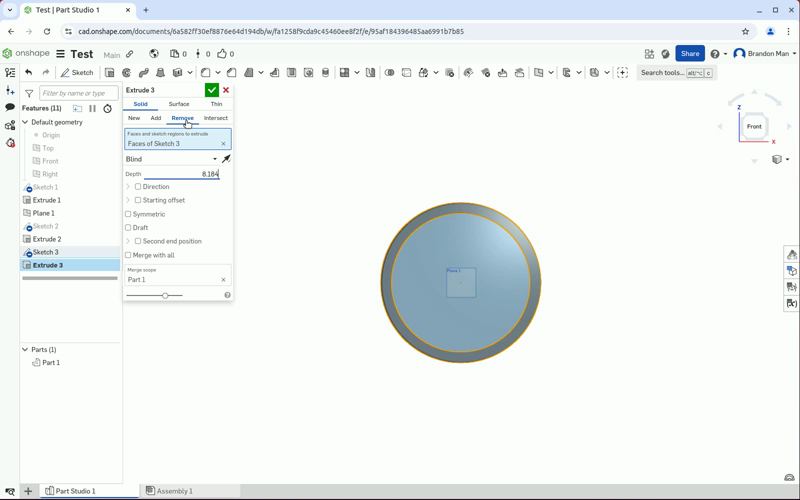
key(tab, 6)
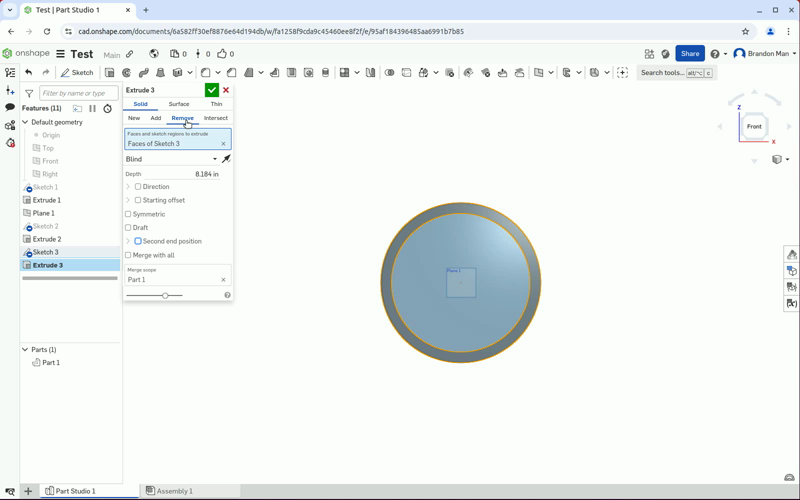
key(space)
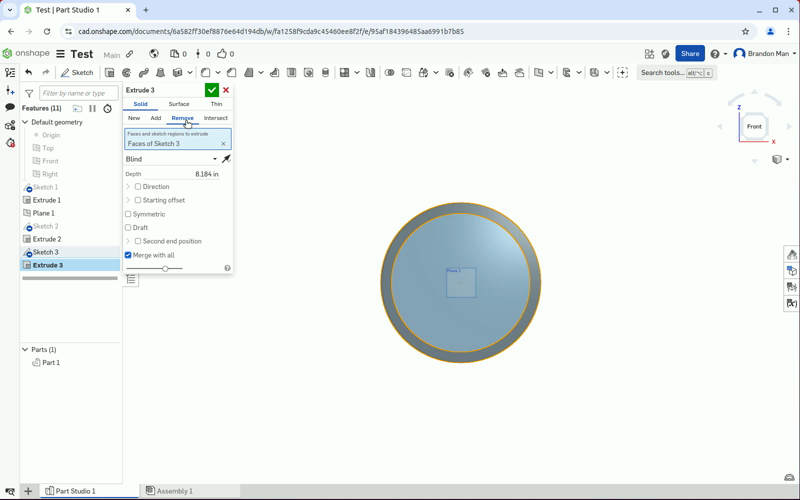
key(enter)
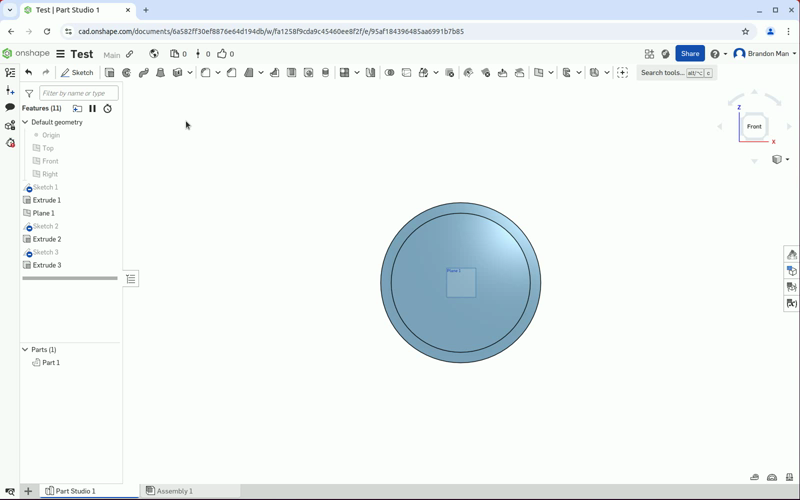
key(shift+h)
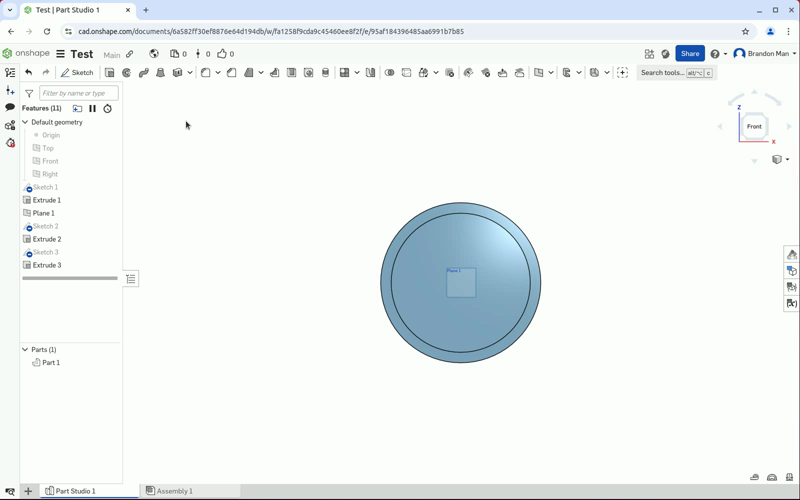
key(shift+h)
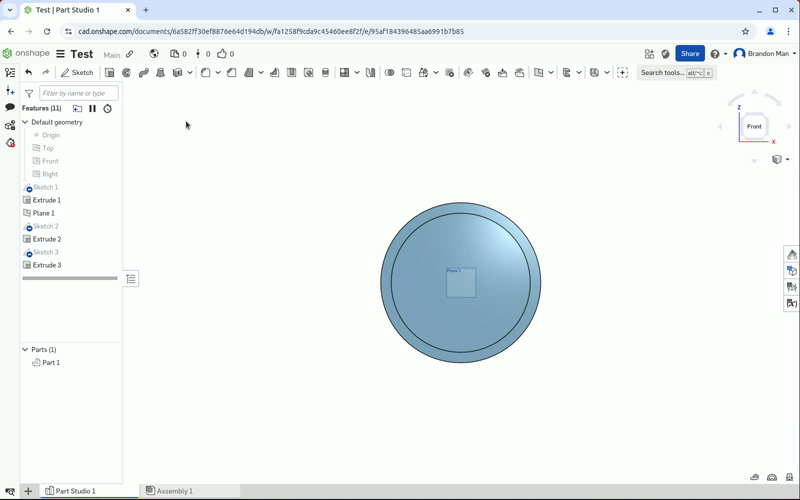
mouse_move(73, 189)
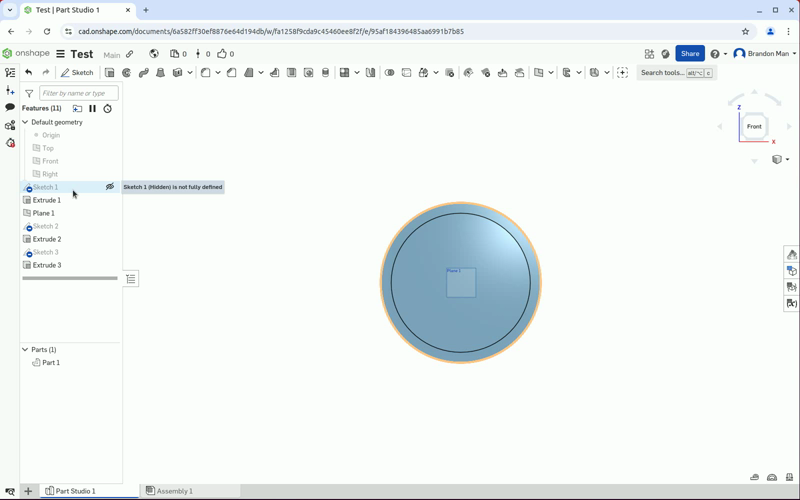
click(73, 189)
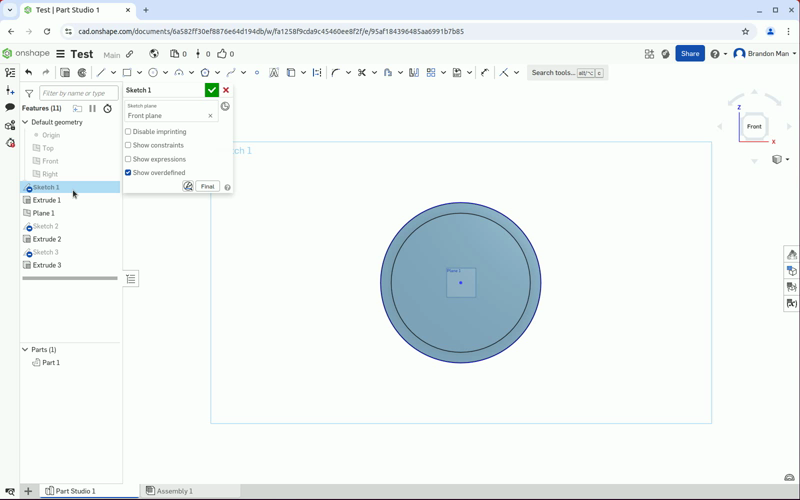
mouse_move(229, 92)
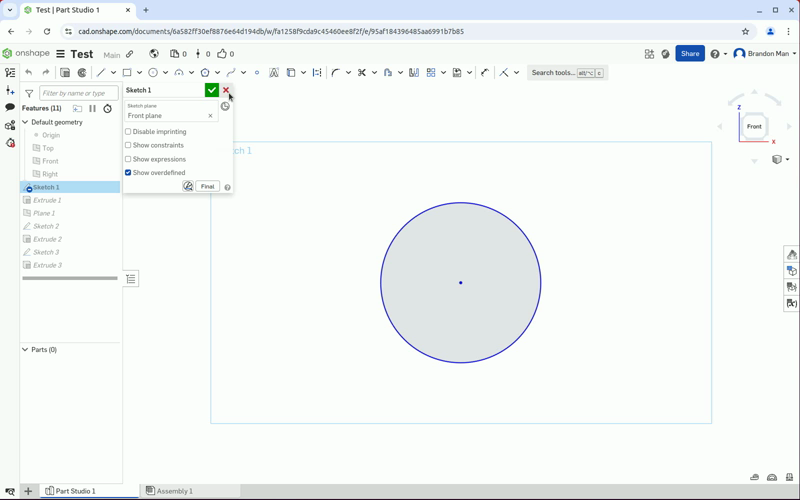
click(229, 92)
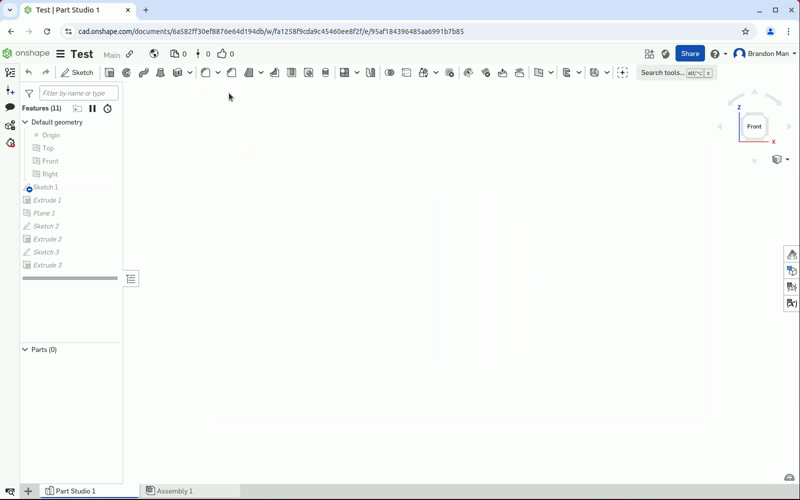
key(shift+s)
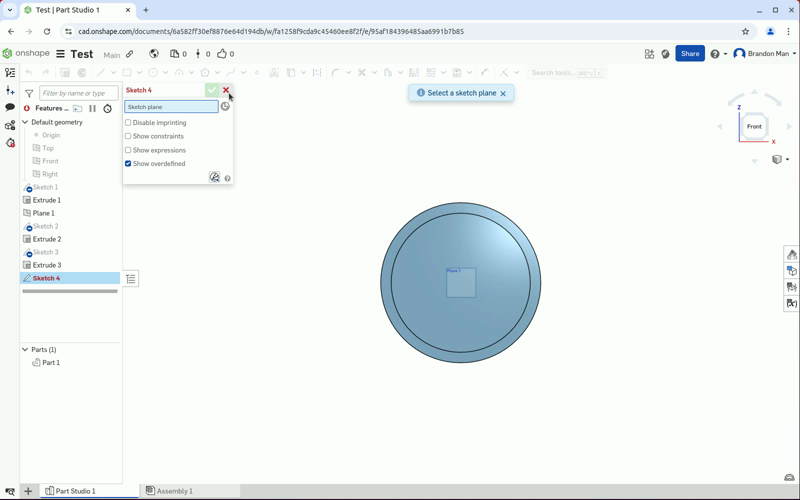
mouse_move(73, 215)
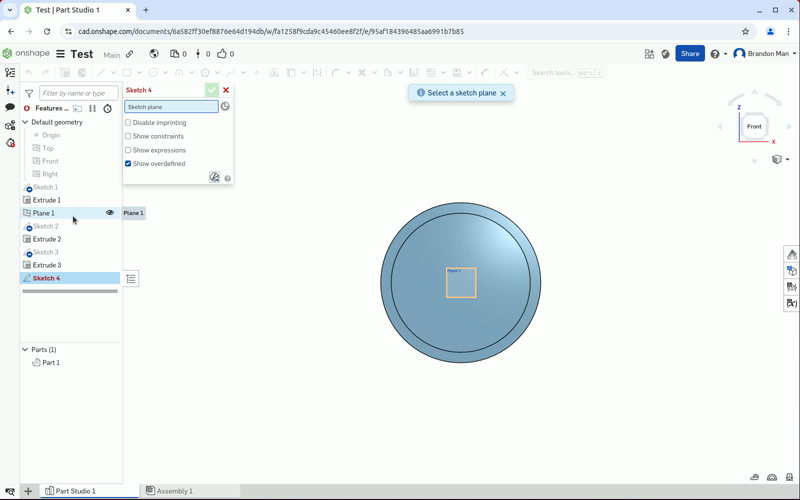
click(73, 215)
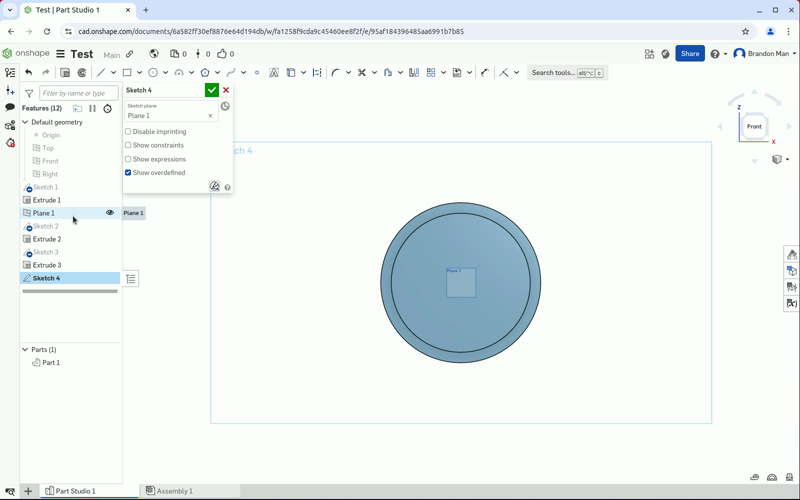
mouse_move(73, 352)
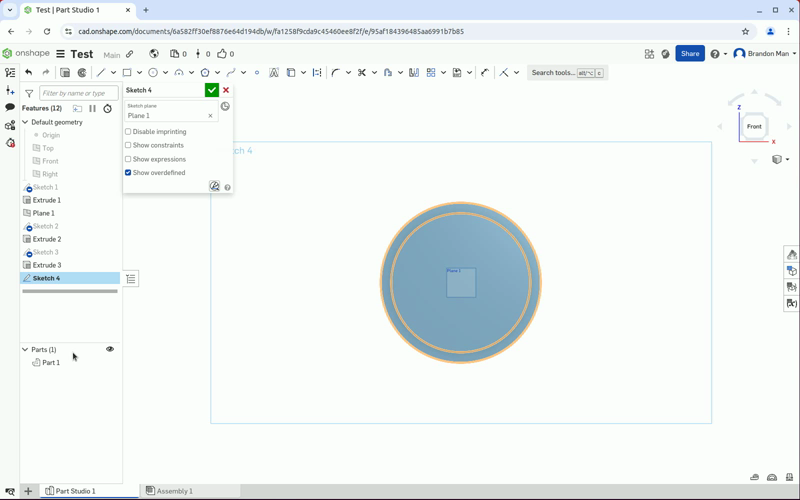
key(y)
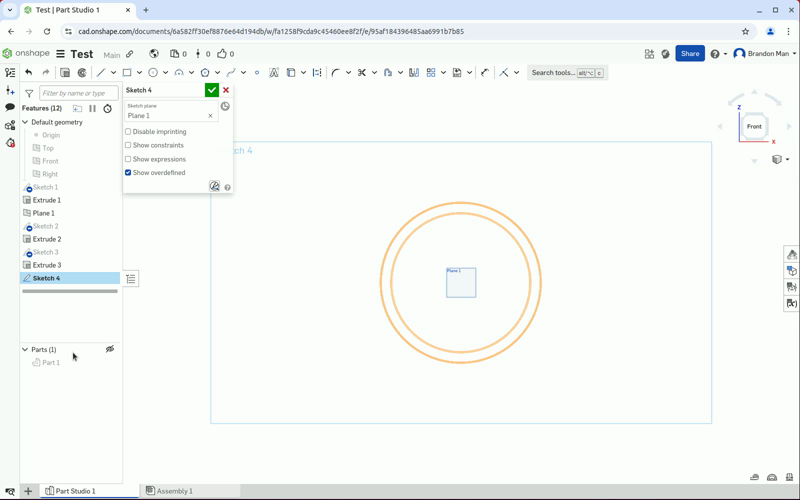
key(c)
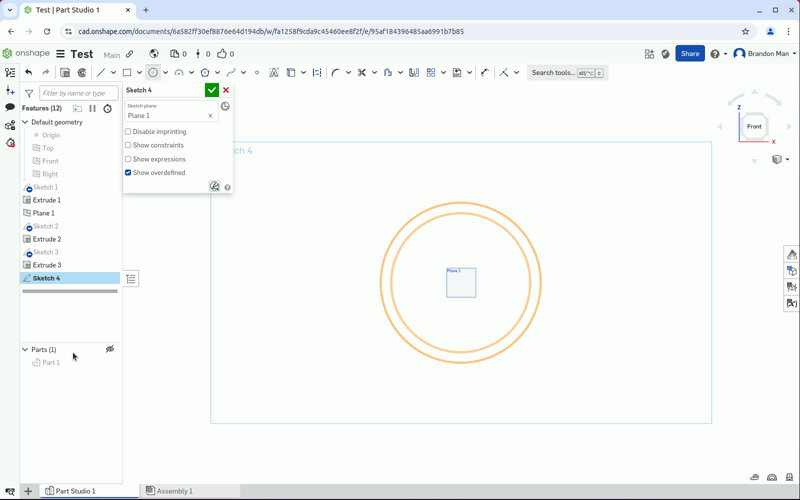
key_down(shift)
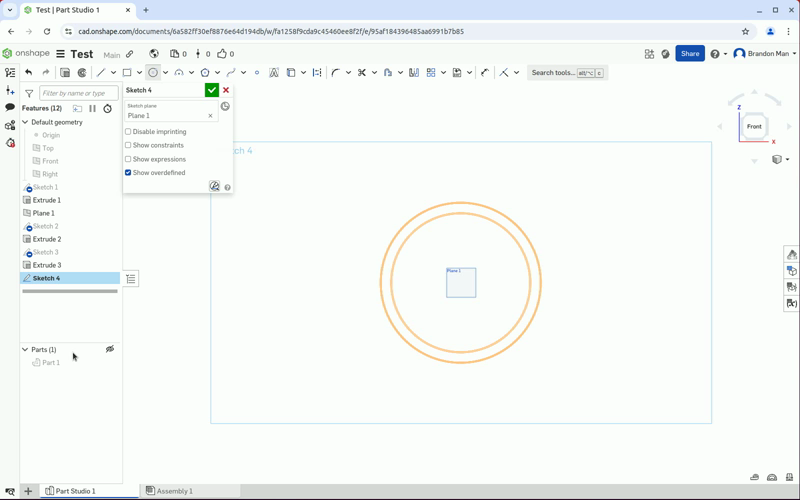
mouse_move(461, 282)
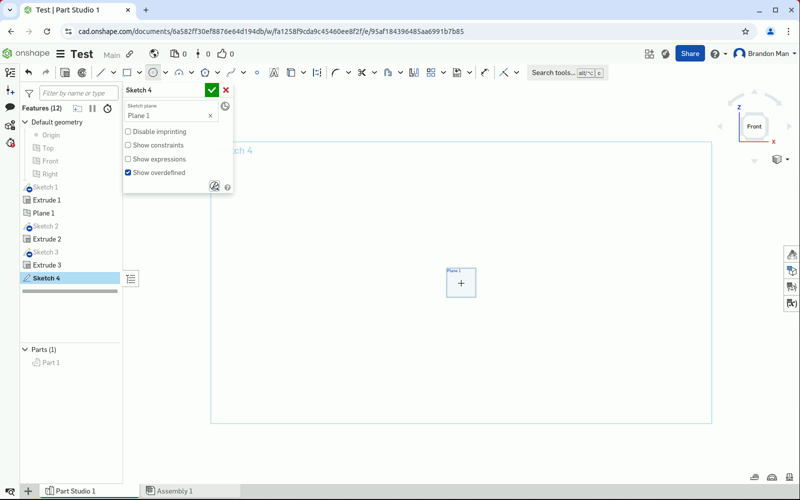
click(461, 282)
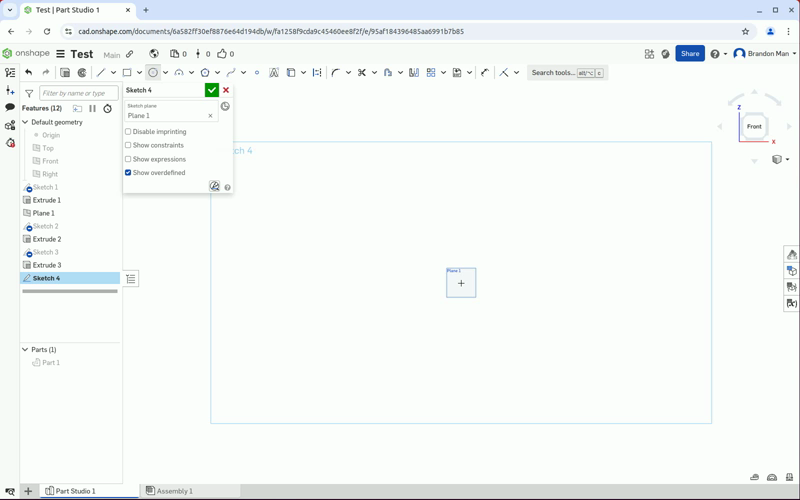
key_up(shift)
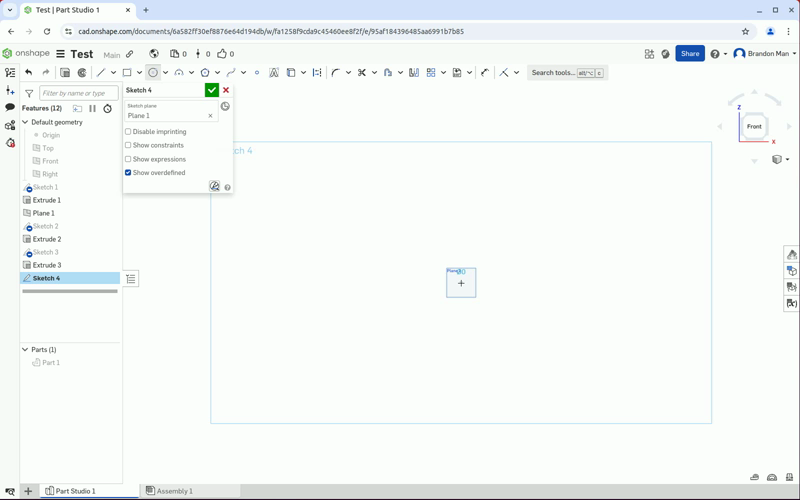
mouse_move(507, 282)
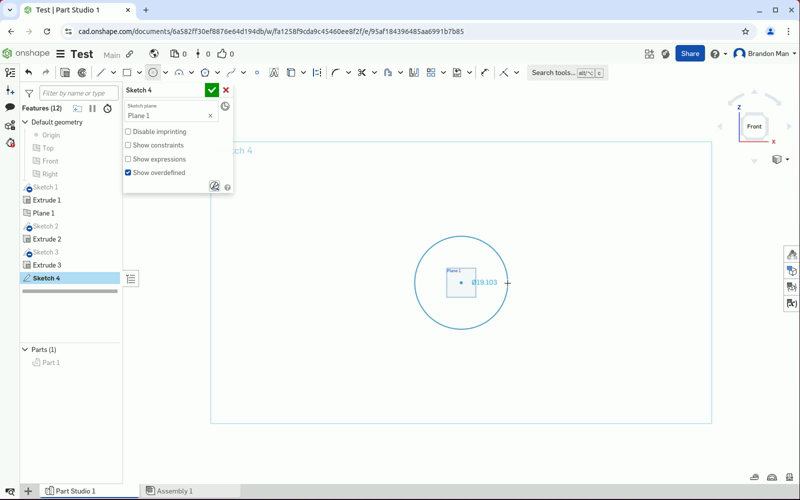
click(507, 282)
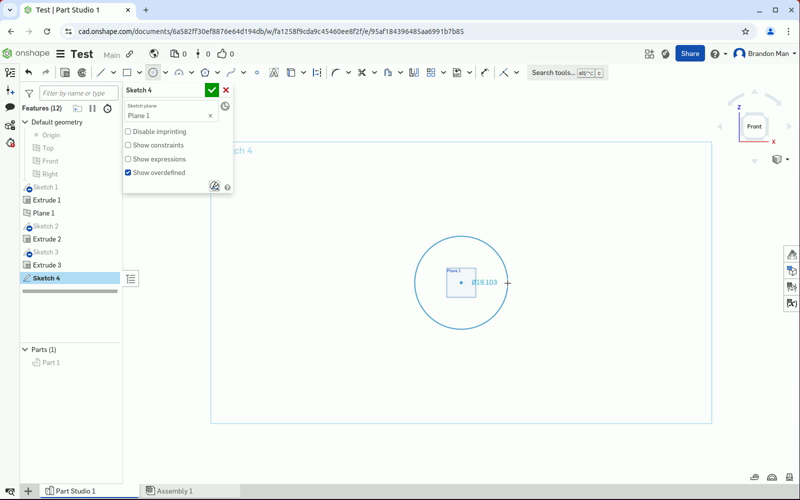
key(esc)
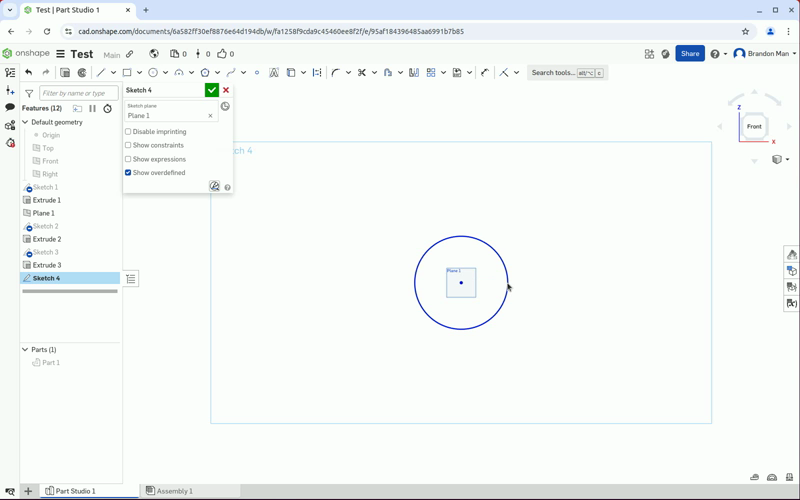
mouse_move(485, 272)
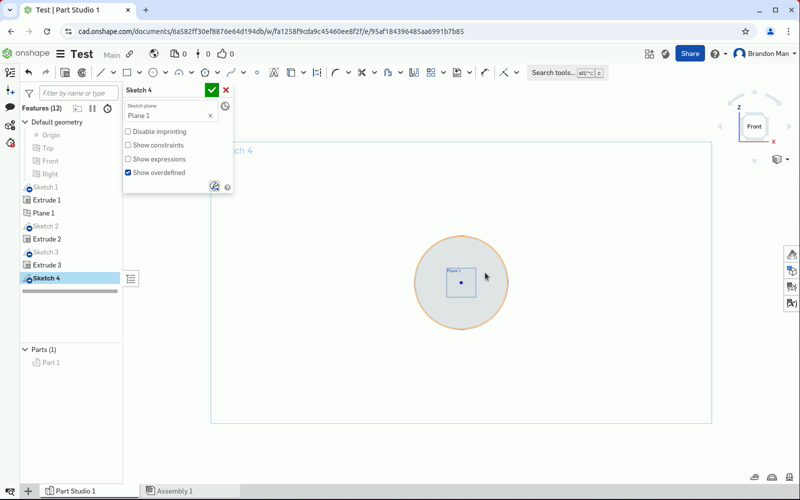
click(485, 272)
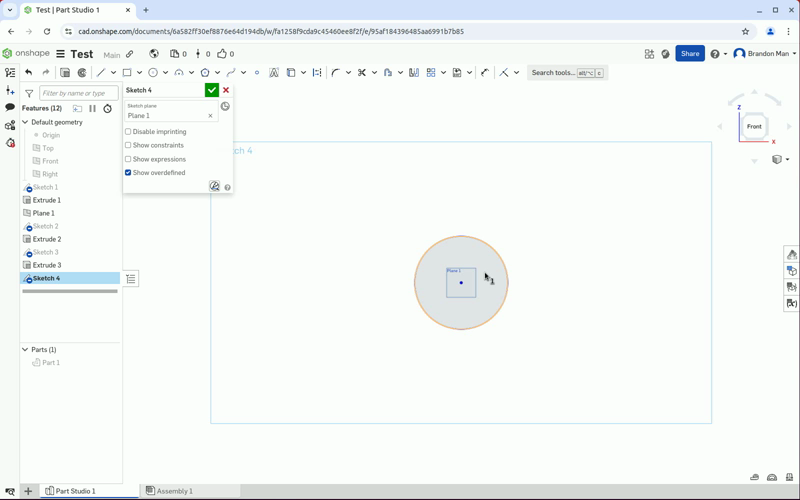
mouse_move(73, 352)
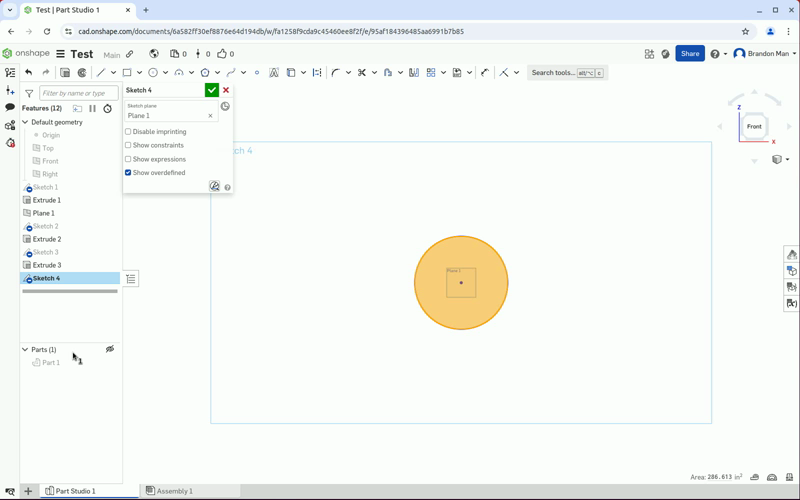
key(shift+y)
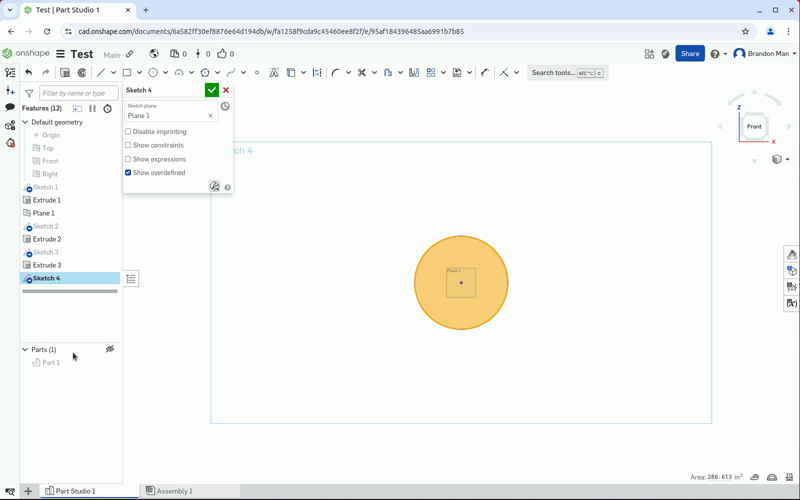
key(shift+e)
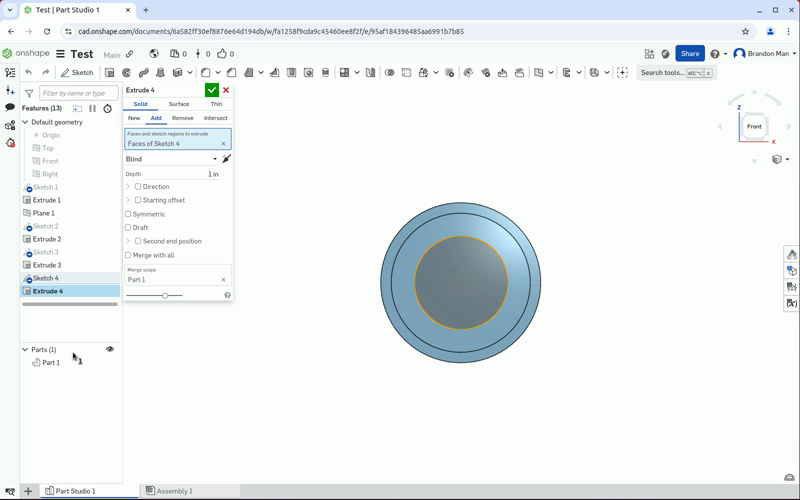
mouse_move(143, 106)
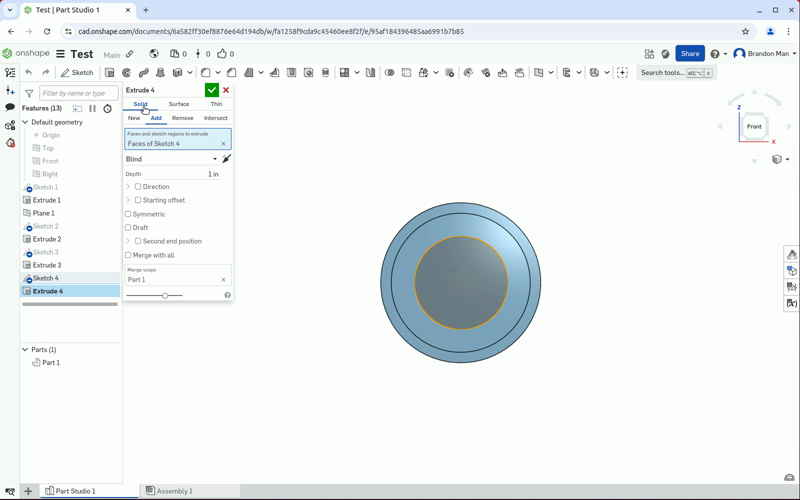
click(143, 106)
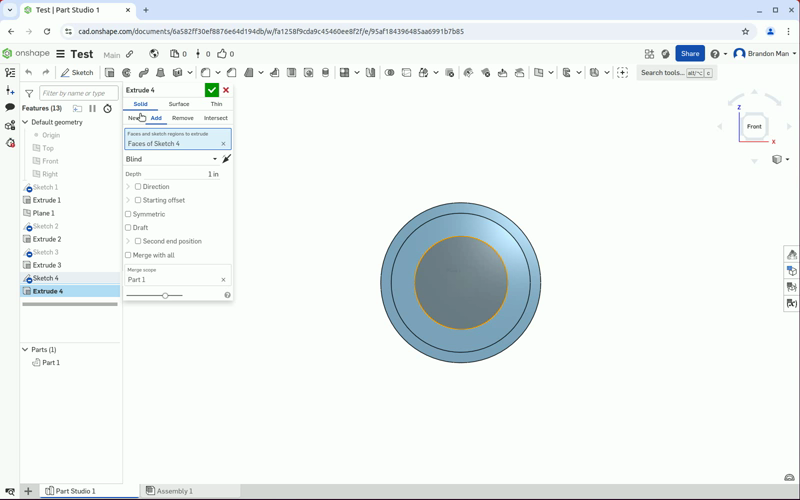
mouse_move(137, 120)
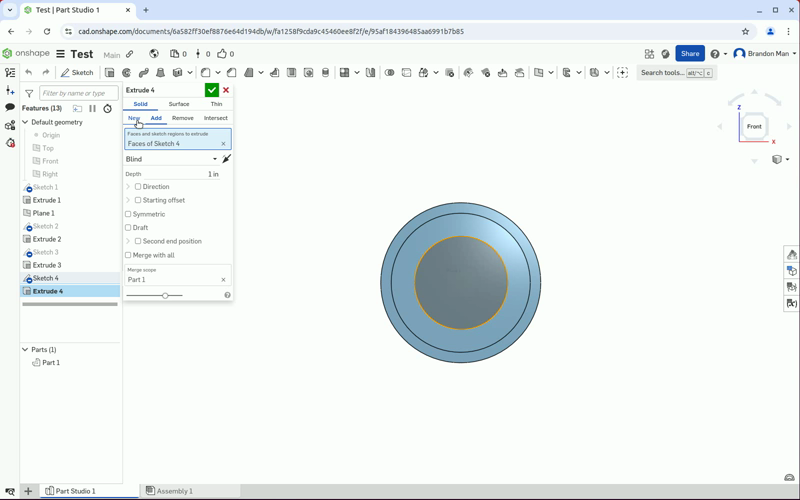
click(137, 120)
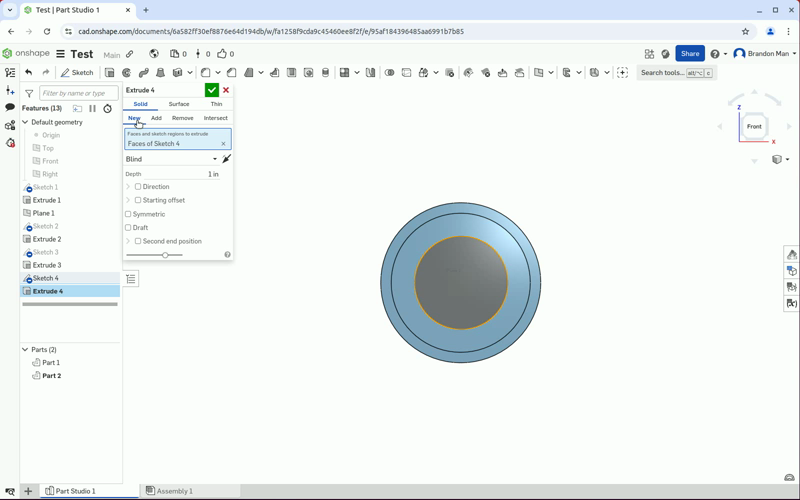
key(tab, 4)
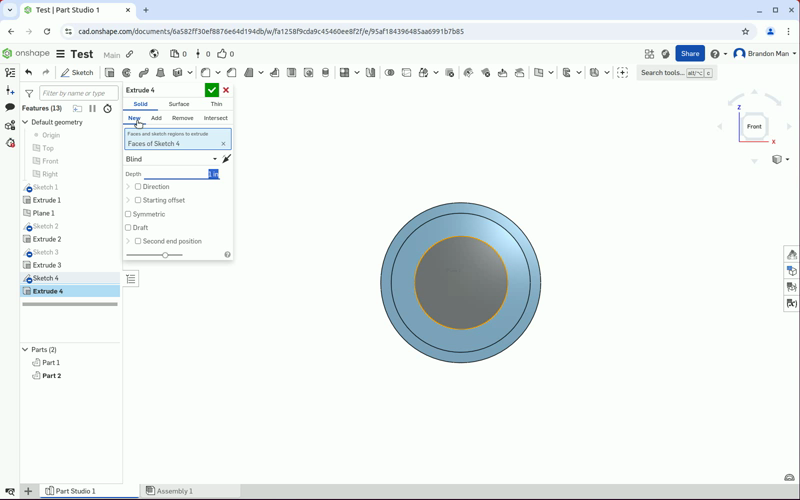
text(11.554)
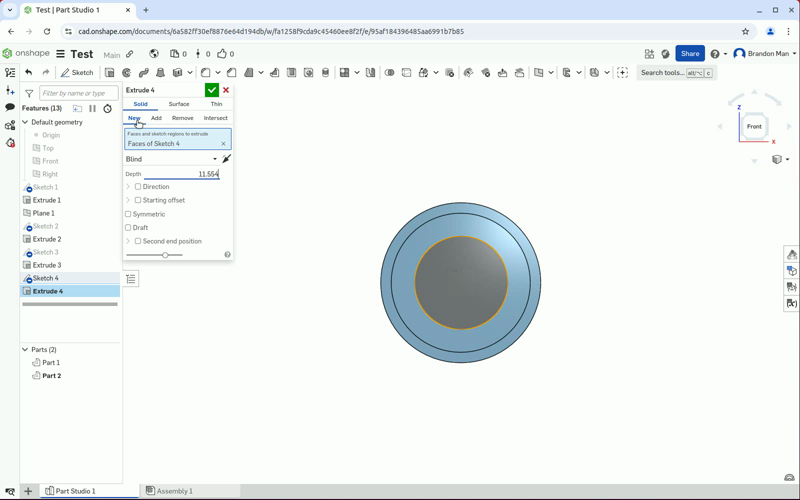
key(enter)
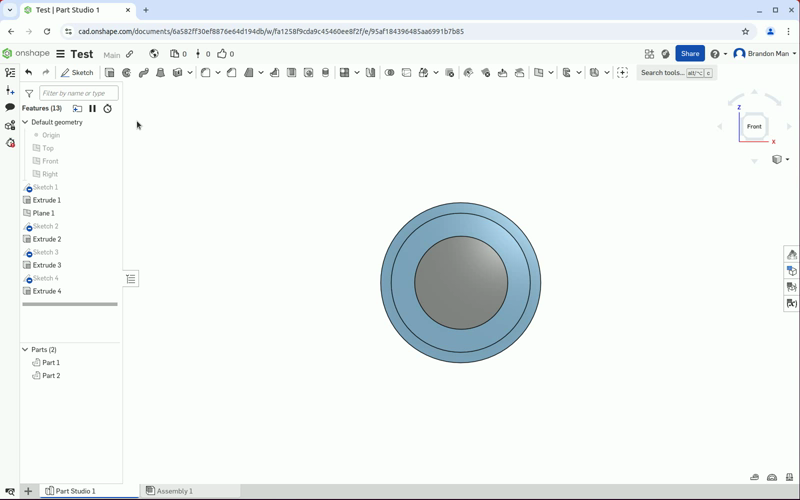
key(shift+h)
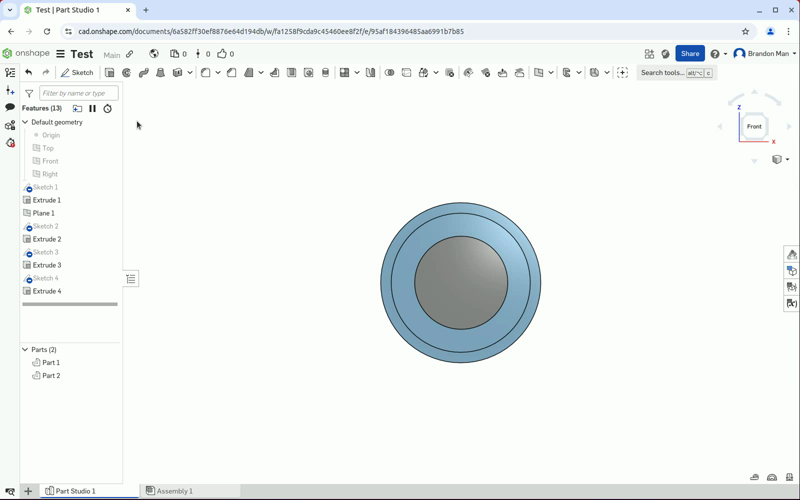
key(shift+h)
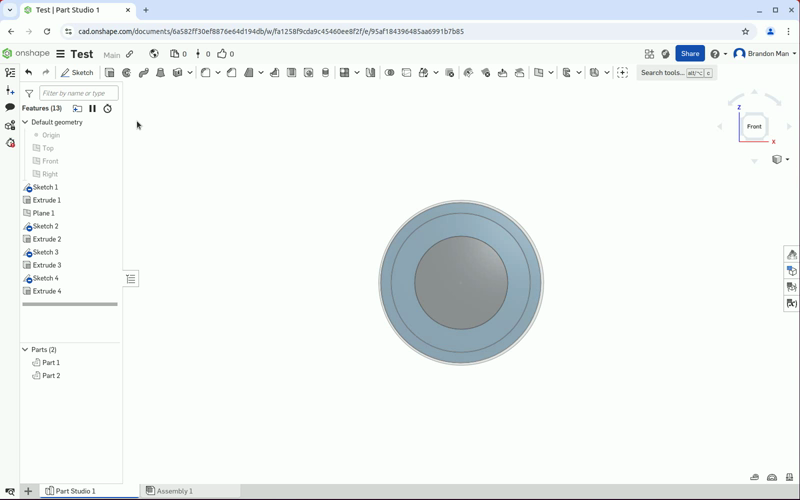
key(shift+7)
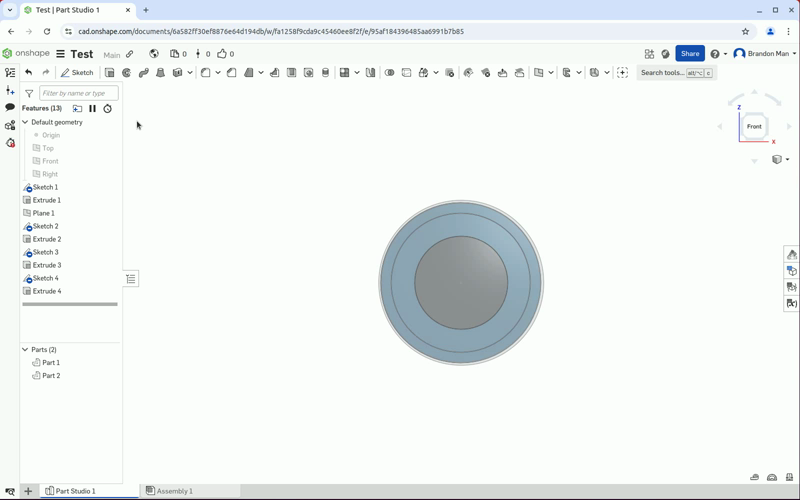
key(left, 2)
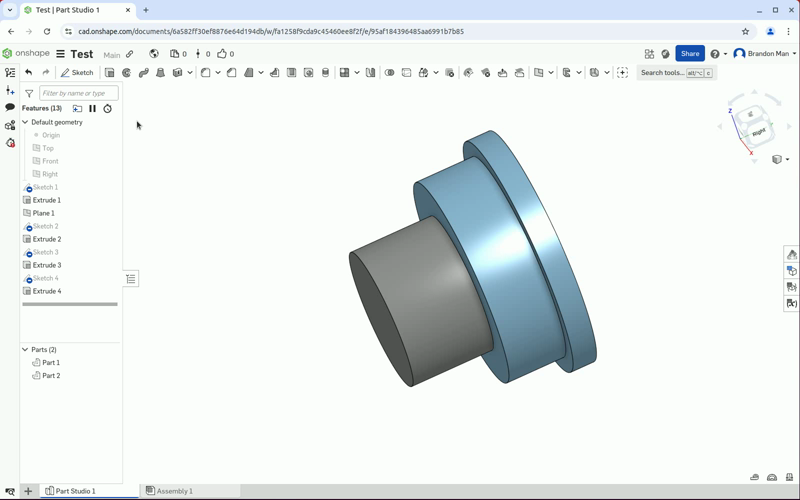
key(down, 2)
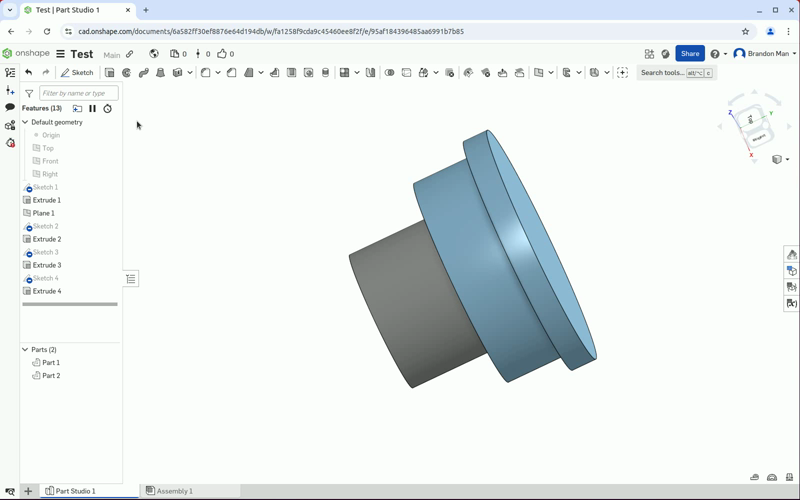
key(up, 2)
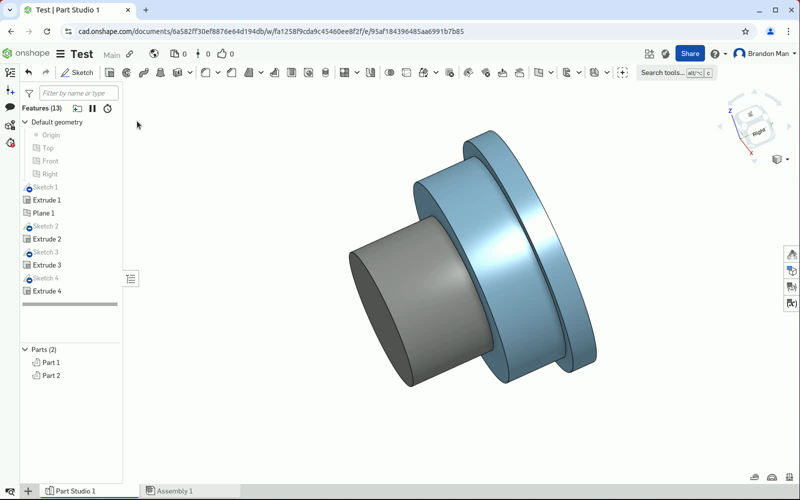
key(right, 2)
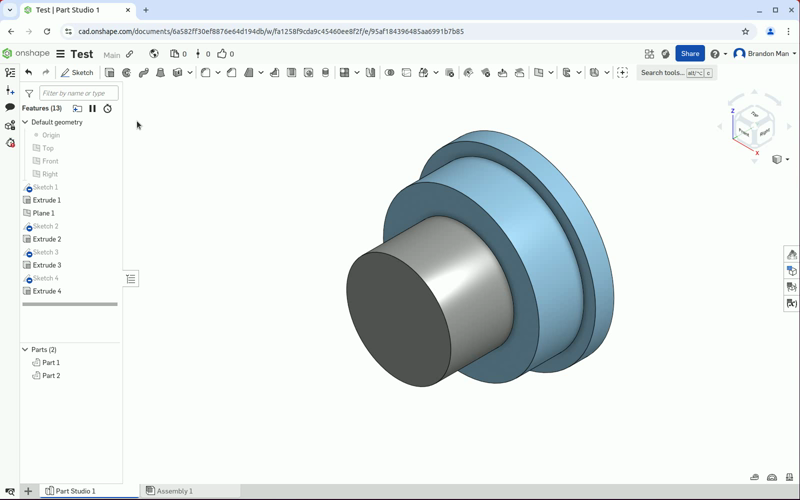
mouse_move(73, 189)
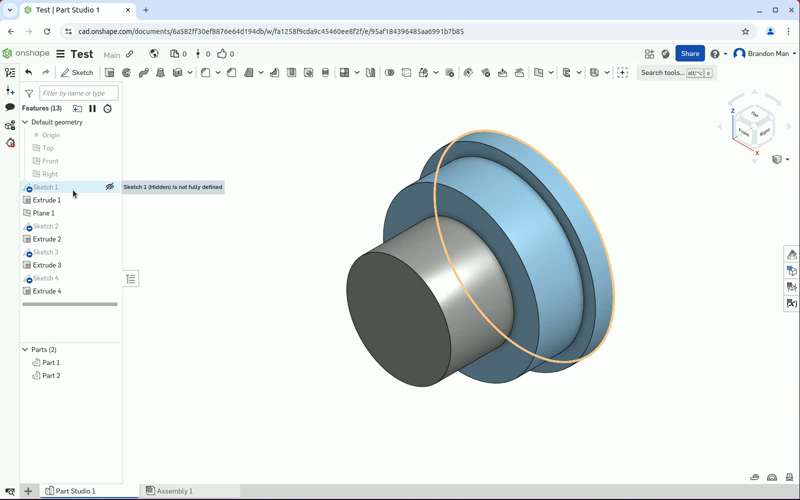
click(73, 189)